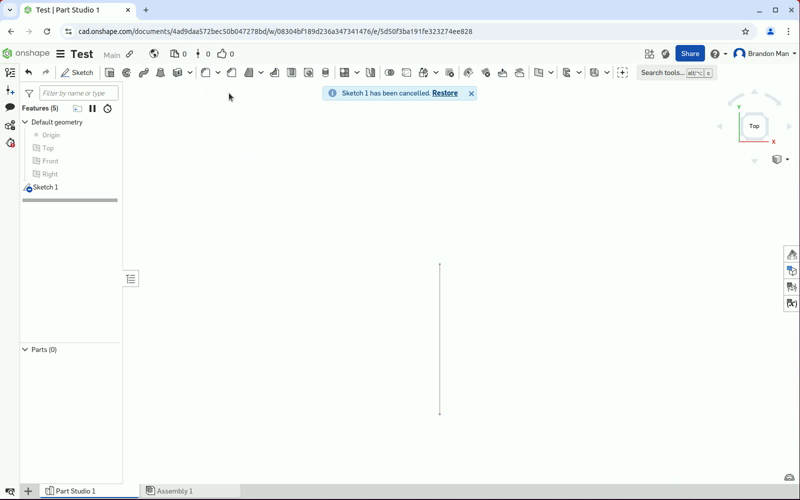
key(shift+h)
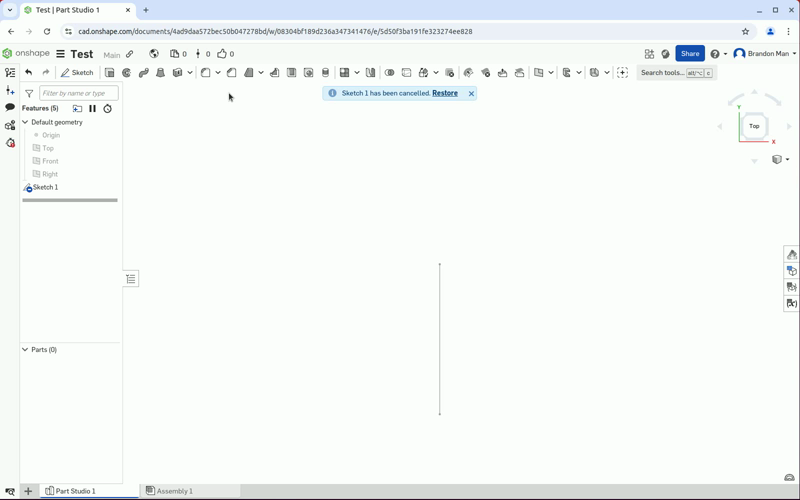
key(shift+s)
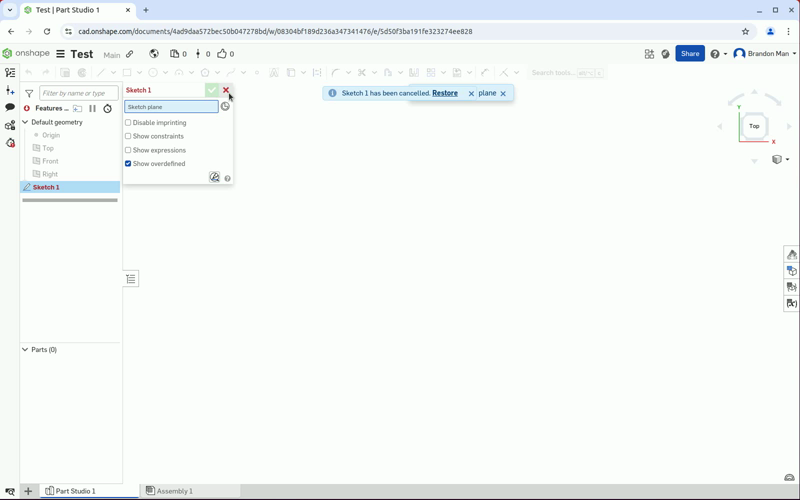
mouse_move(73, 150)
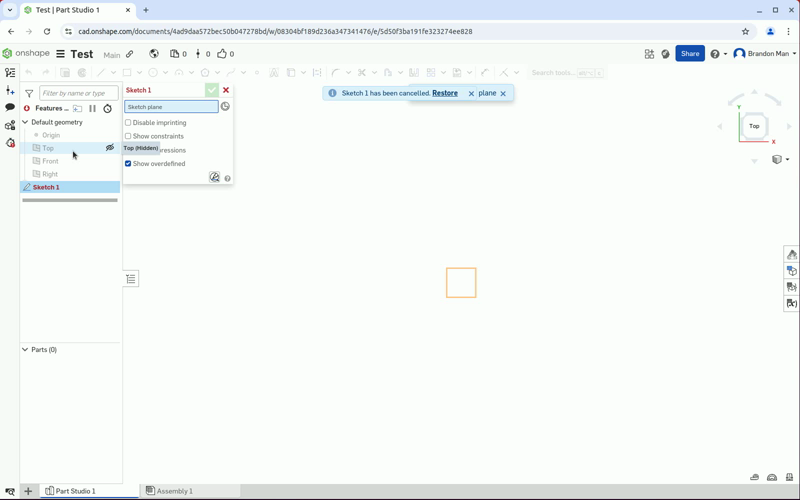
click(73, 150)
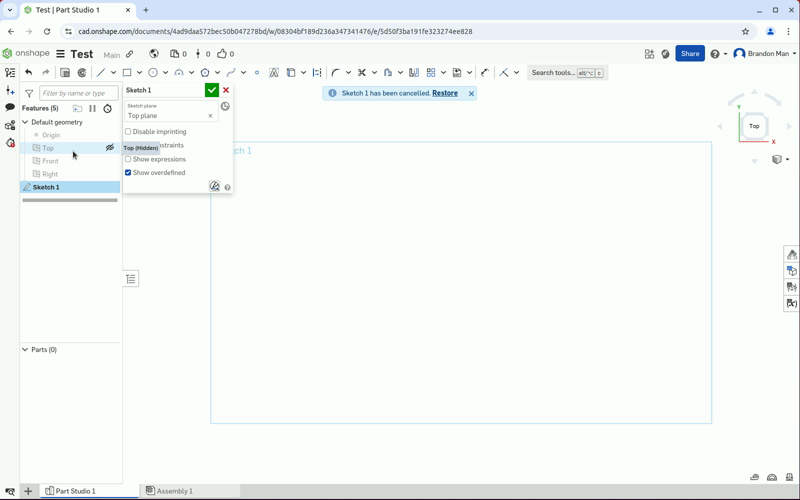
mouse_move(73, 352)
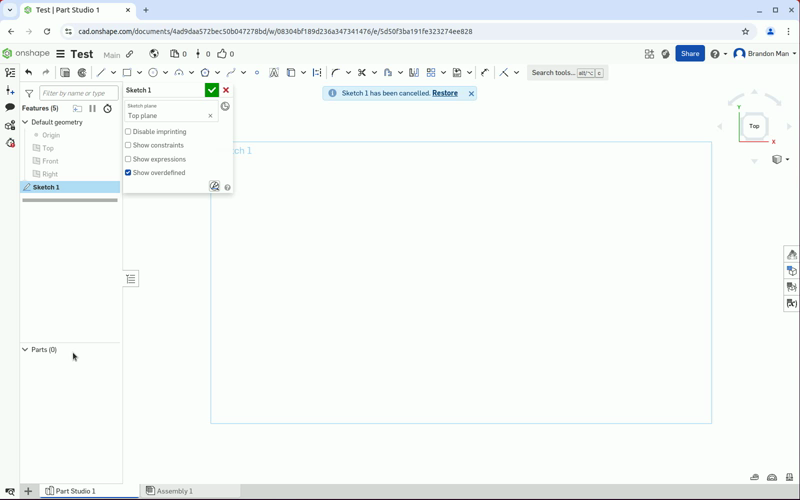
key(y)
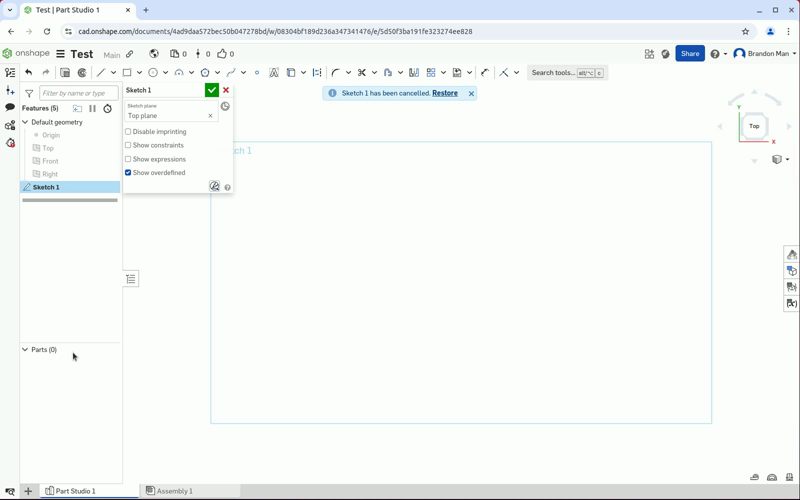
key(l)
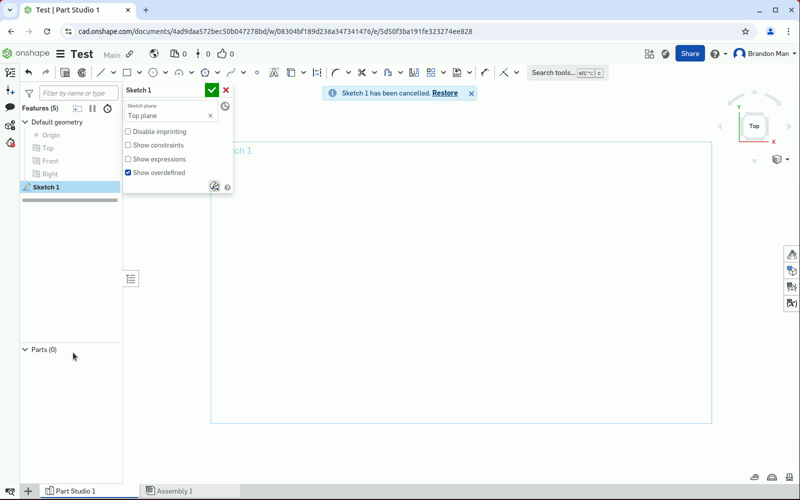
key_down(shift)
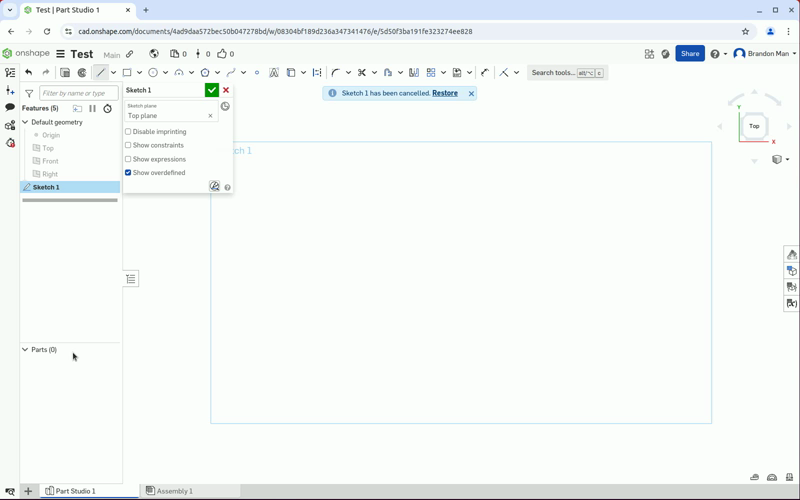
mouse_move(401, 395)
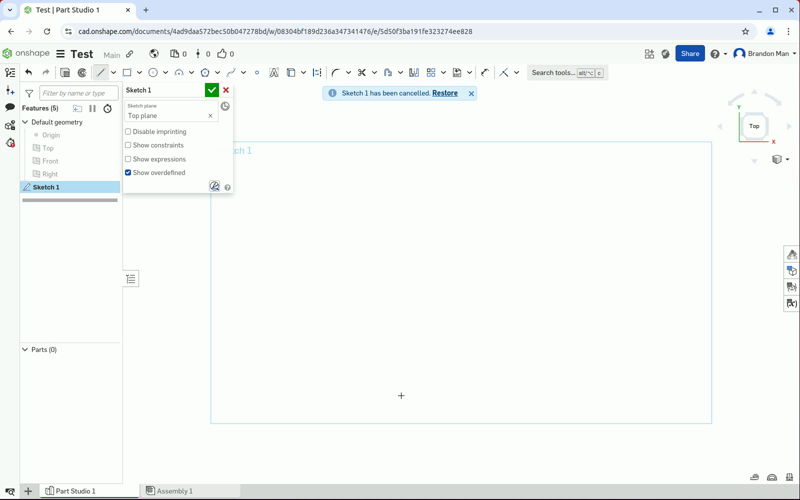
click(401, 395)
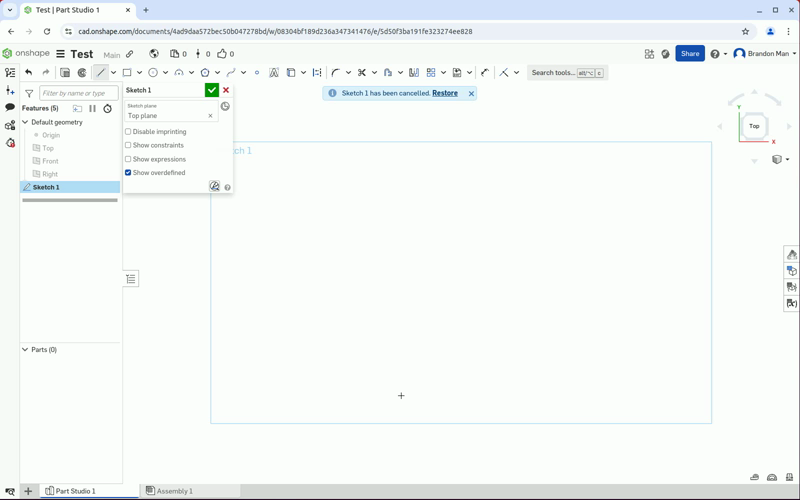
key_up(shift)
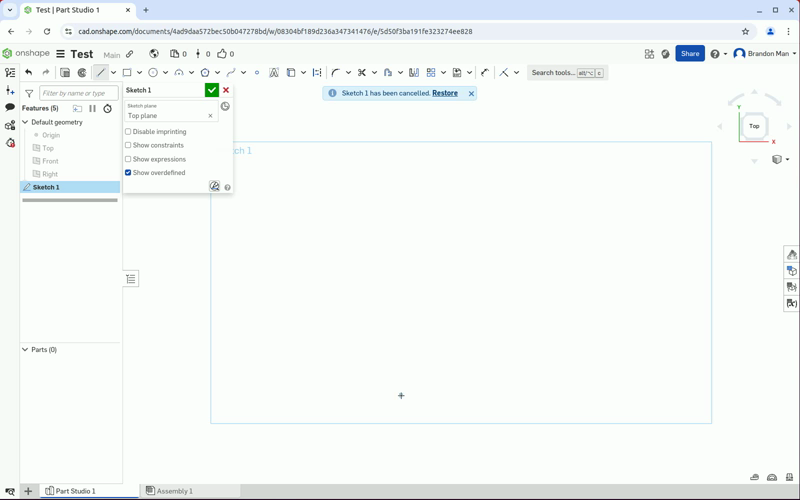
key_down(shift)
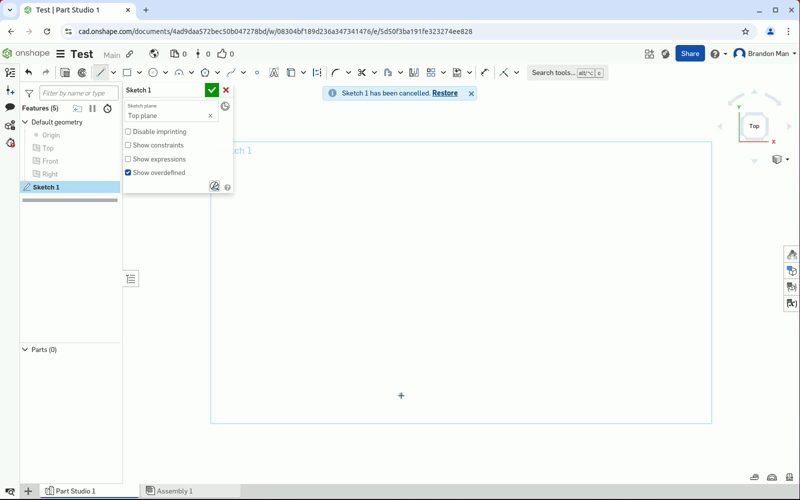
mouse_move(431, 395)
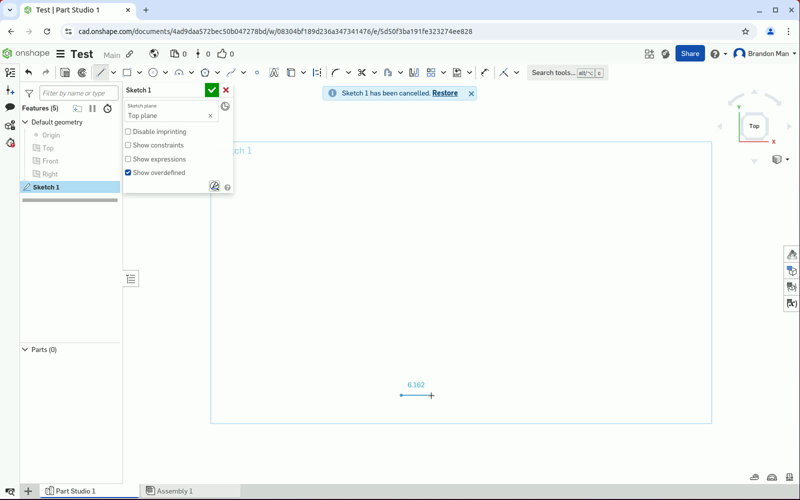
mouse_move(410, 395)
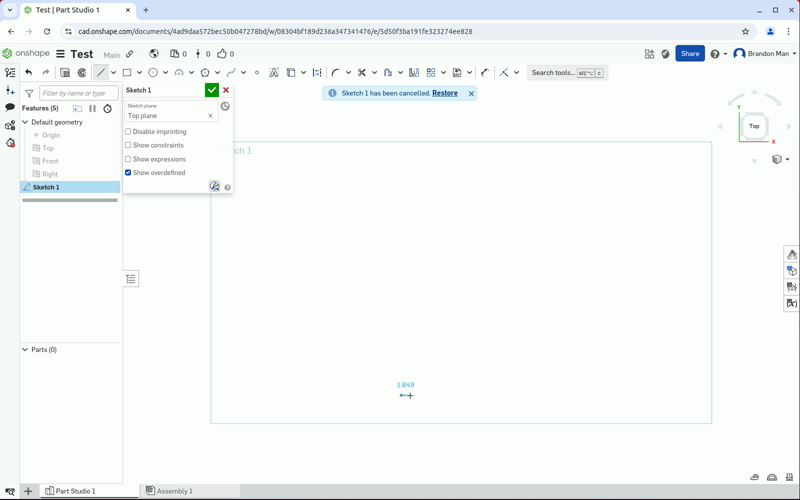
click(410, 395)
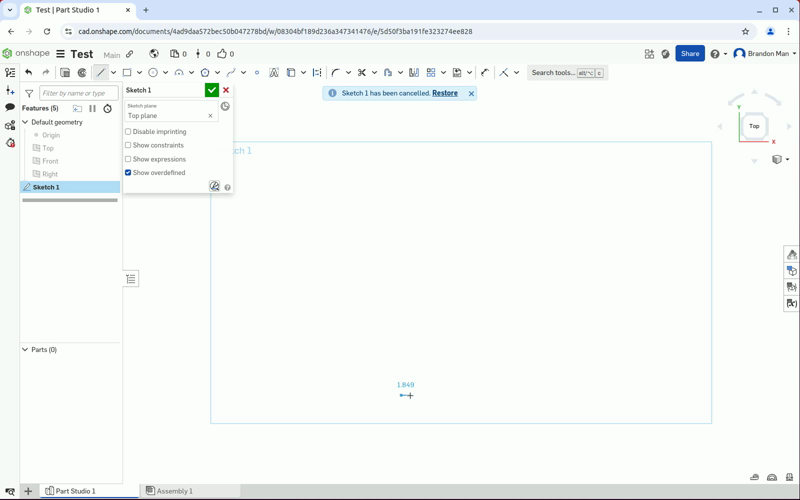
key_up(shift)
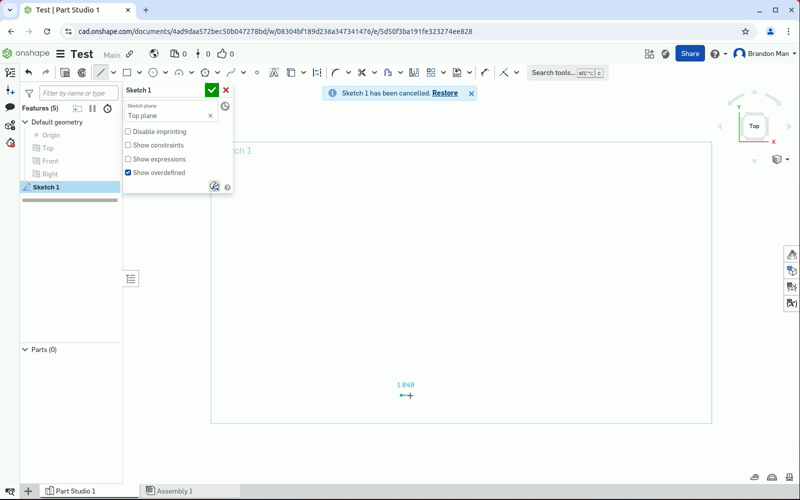
key_down(shift)
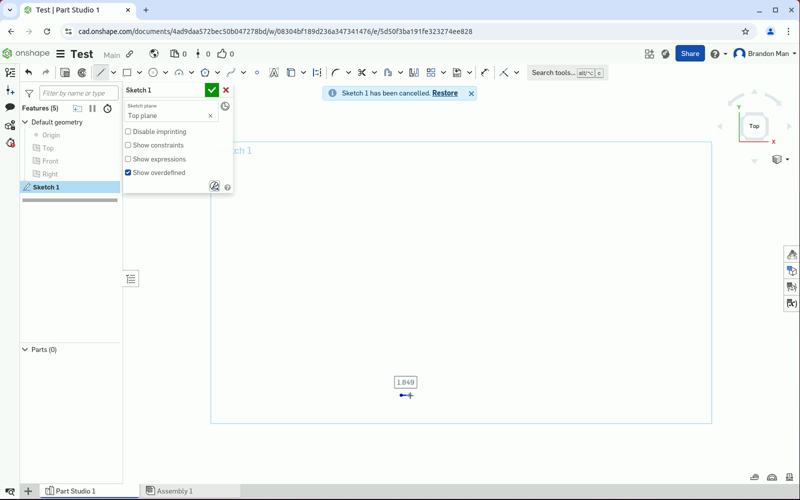
mouse_move(440, 395)
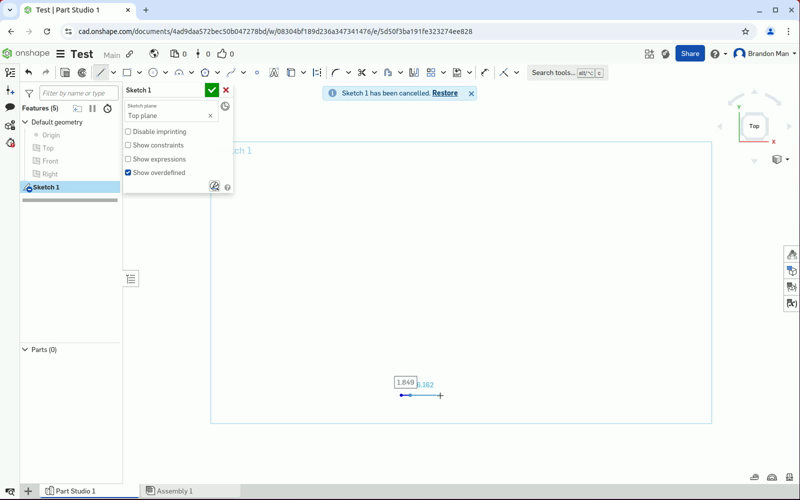
mouse_move(410, 394)
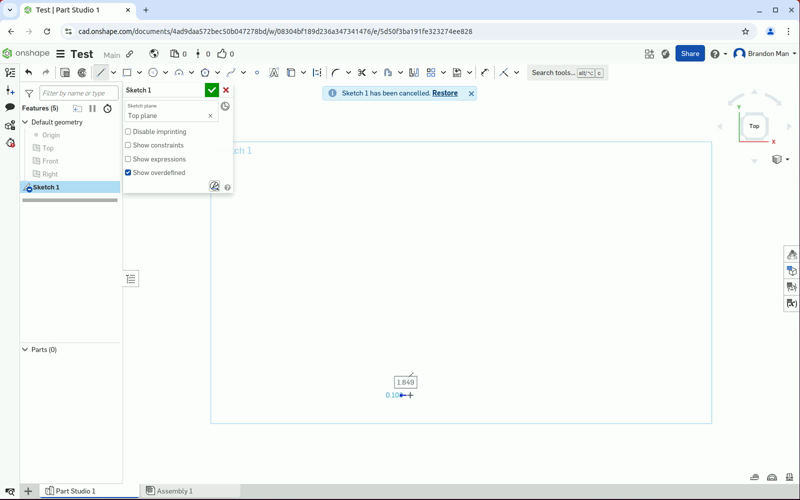
scroll(6)
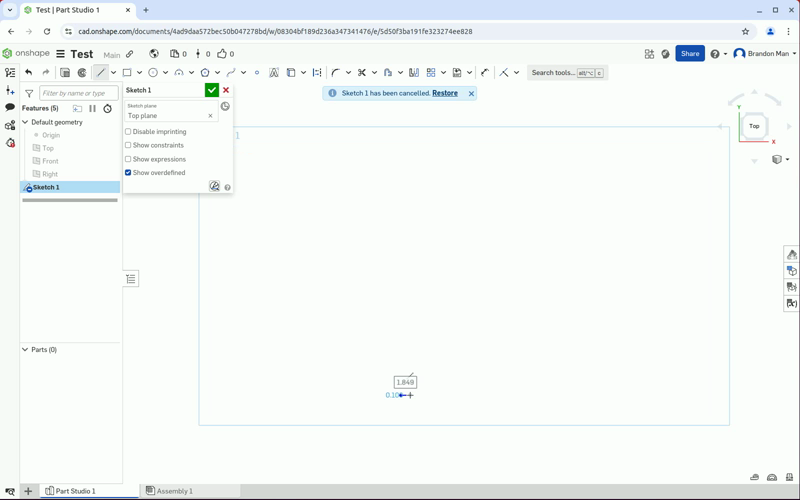
scroll(6)
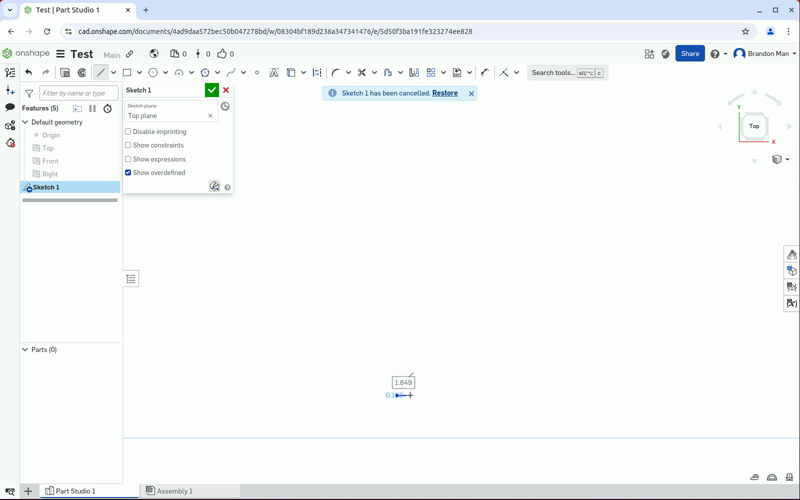
scroll(6)
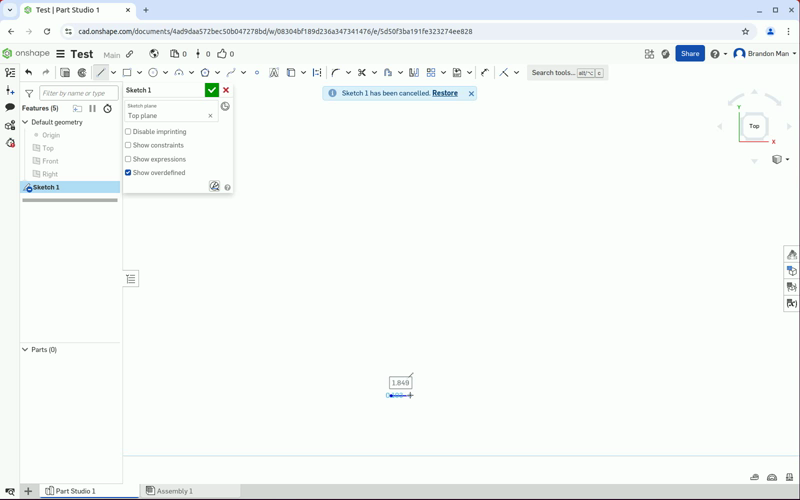
scroll(6)
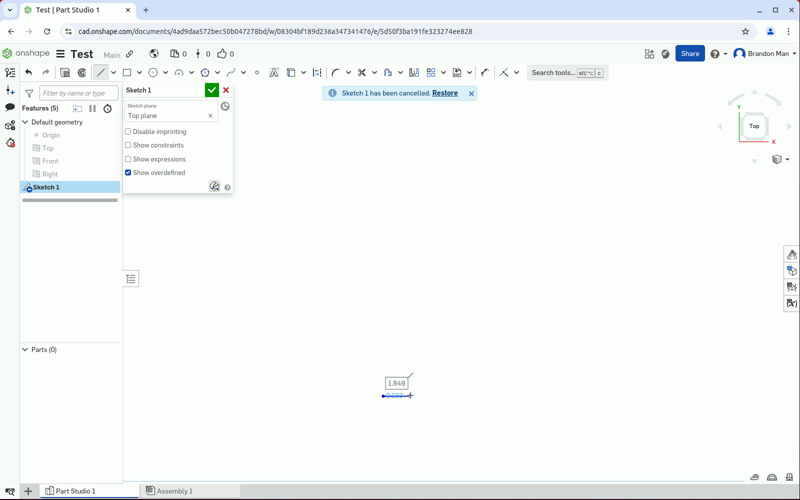
scroll(6)
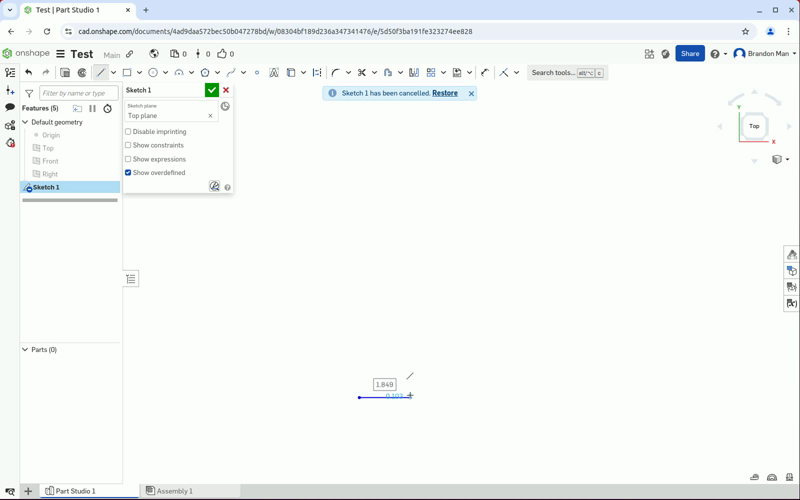
scroll(6)
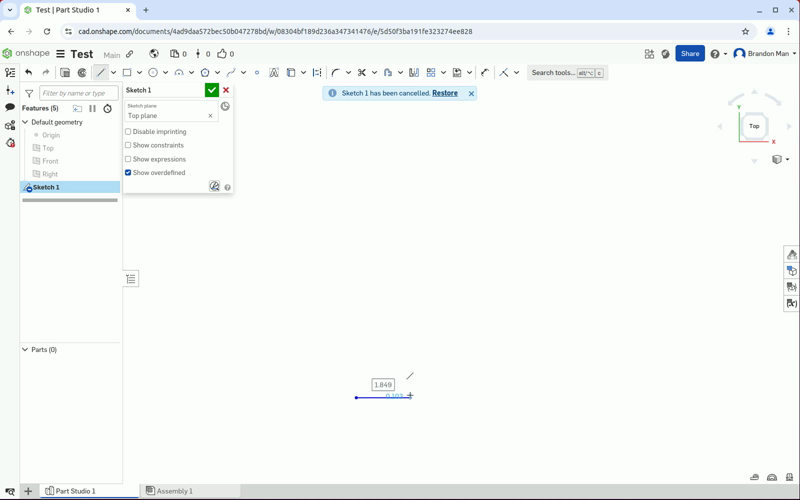
scroll(6)
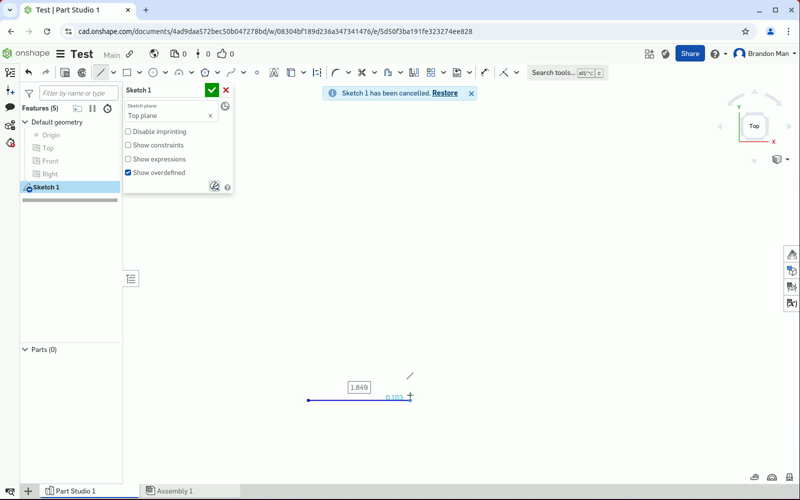
click(410, 394)
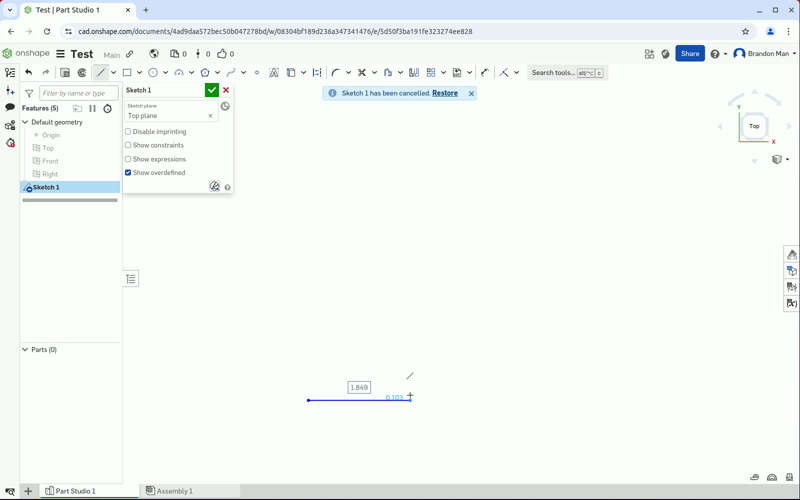
scroll(-6)
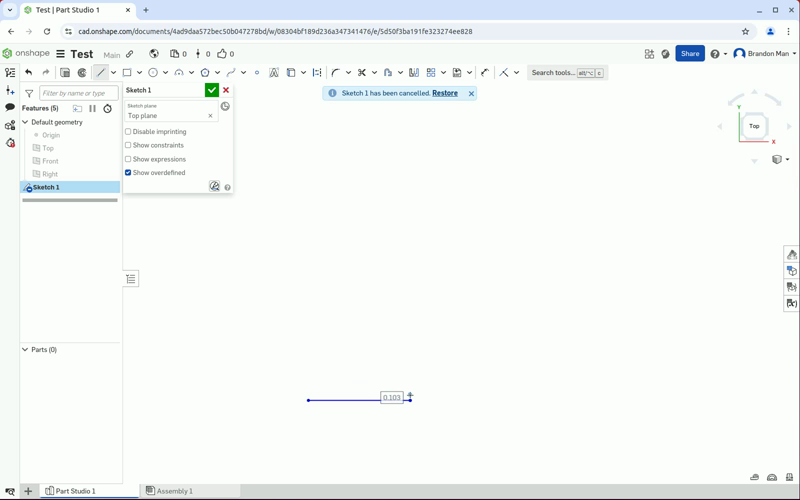
scroll(-6)
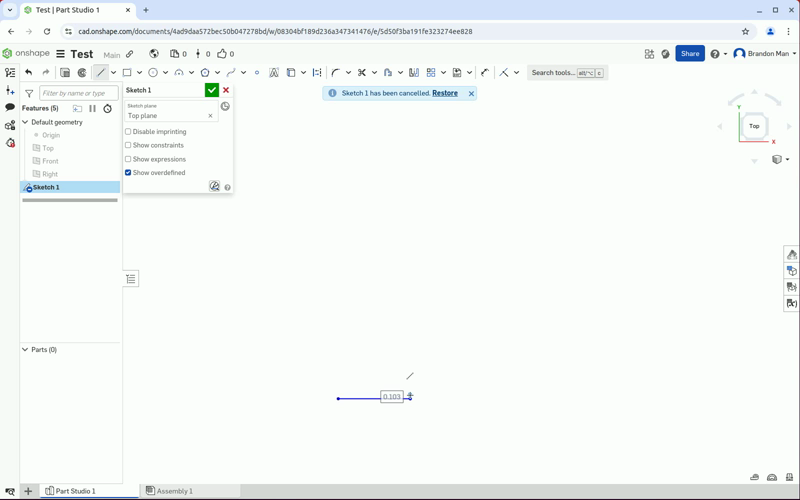
scroll(-6)
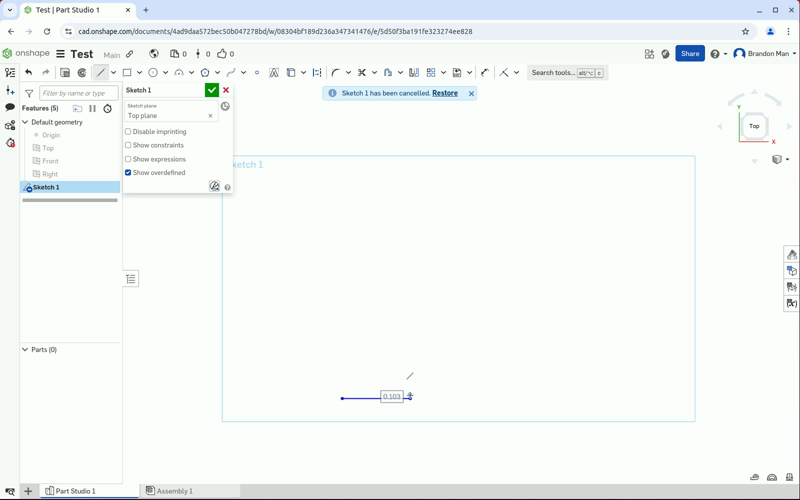
scroll(-6)
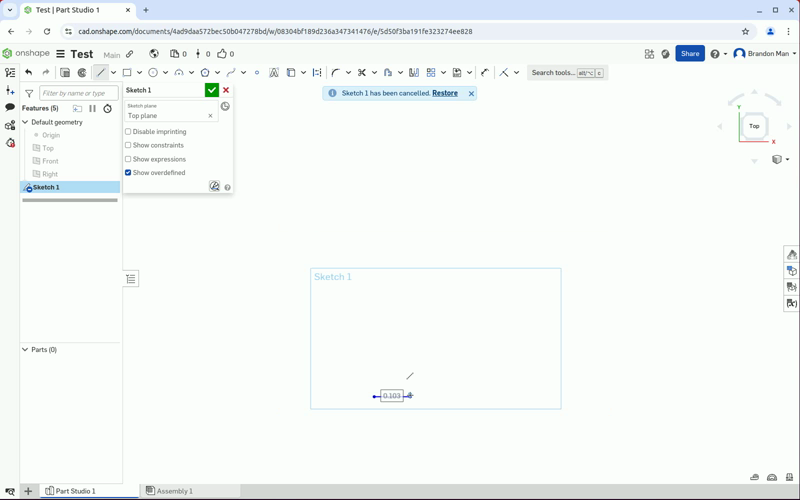
scroll(-6)
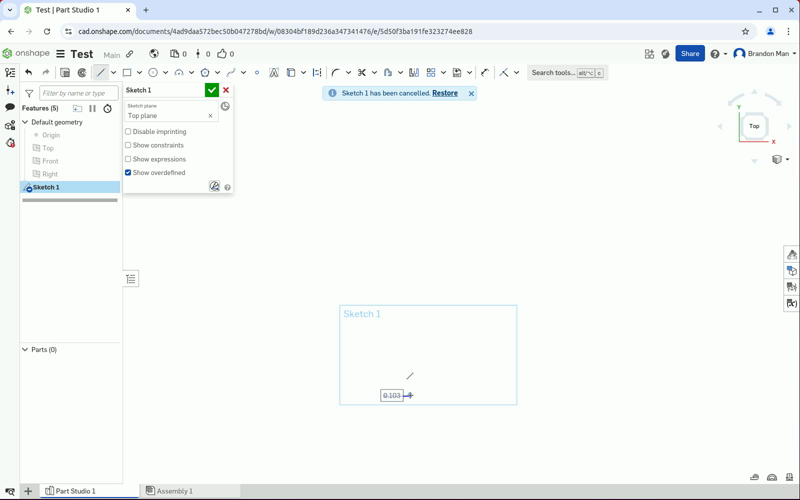
scroll(-6)
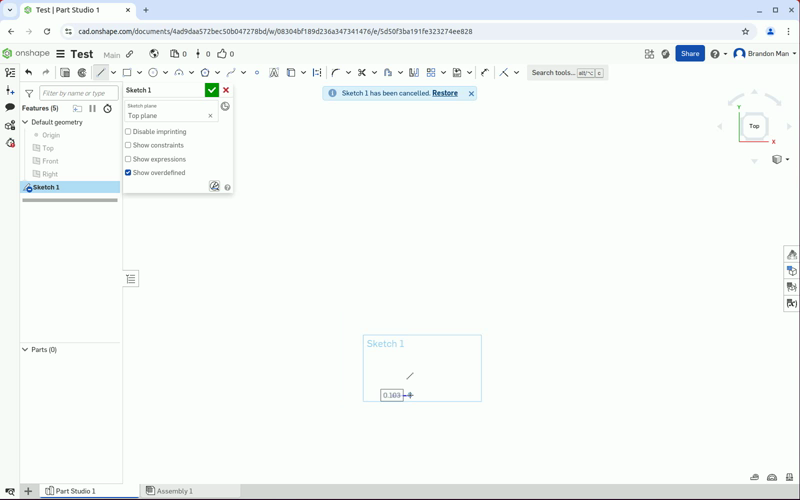
scroll(-6)
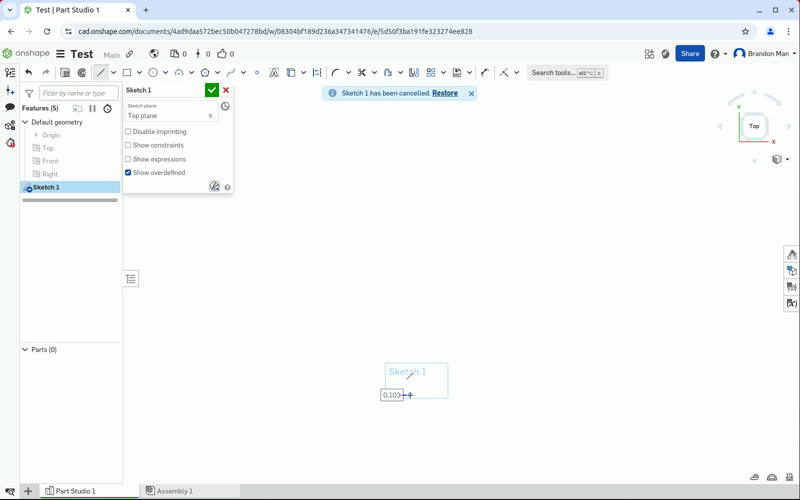
key_up(shift)
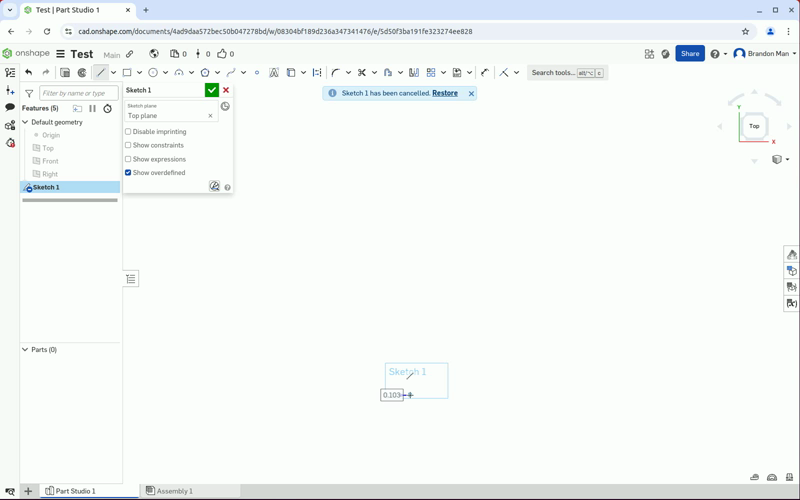
key_down(shift)
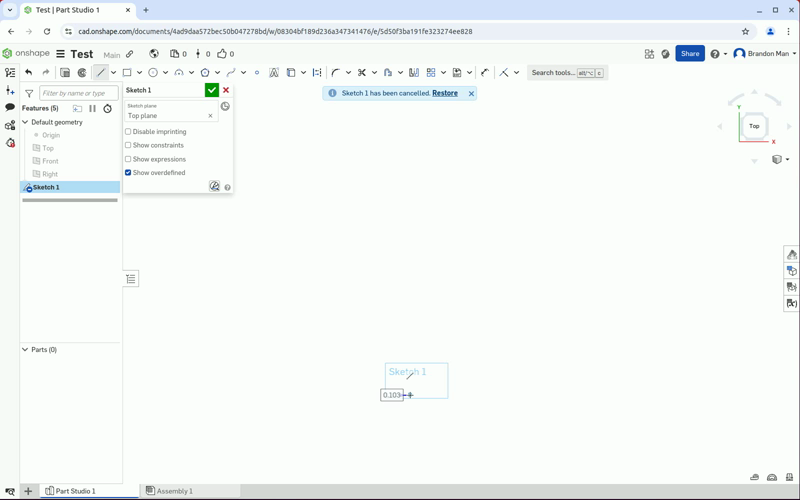
mouse_move(440, 394)
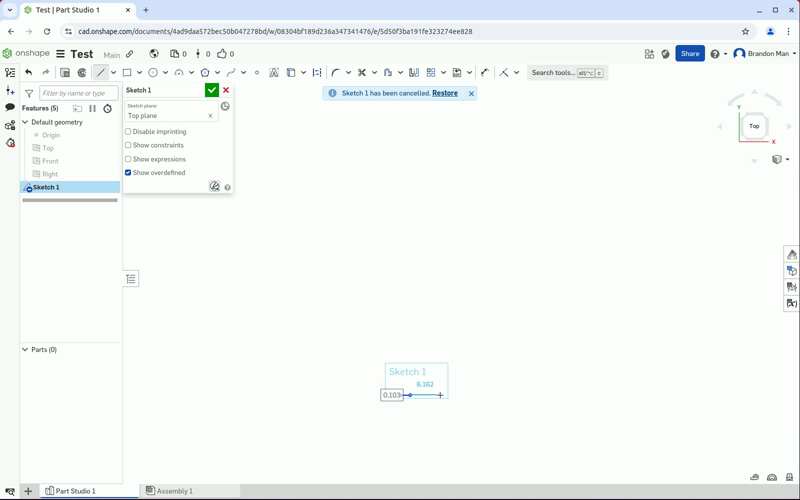
mouse_move(401, 394)
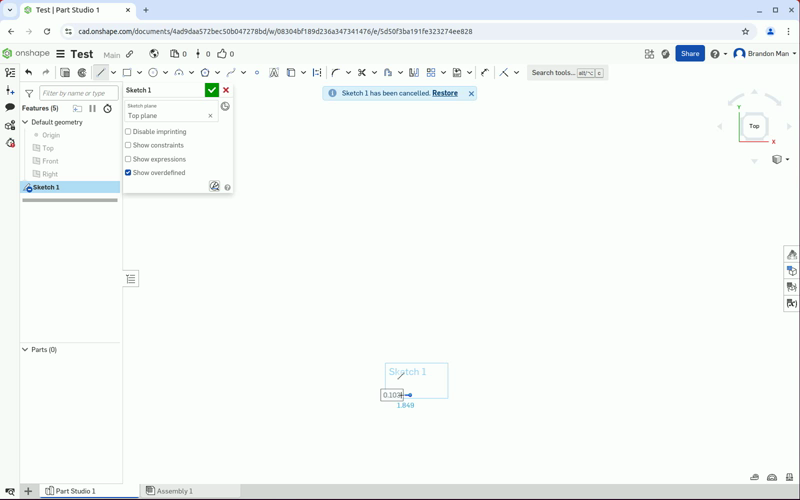
scroll(6)
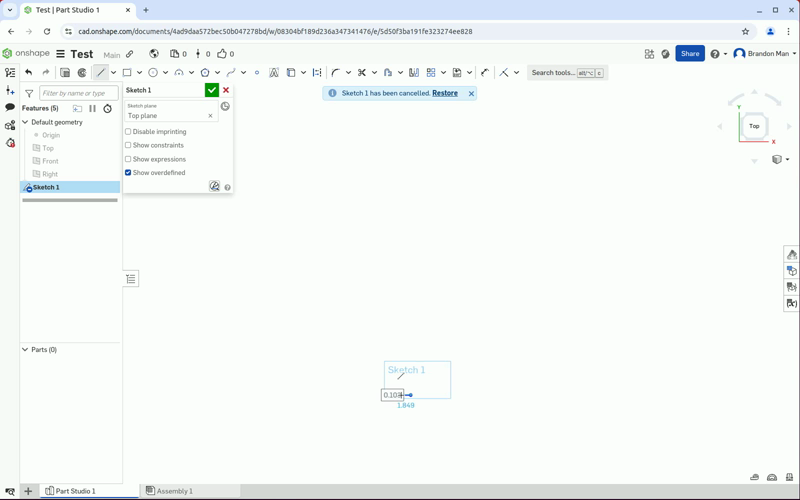
scroll(6)
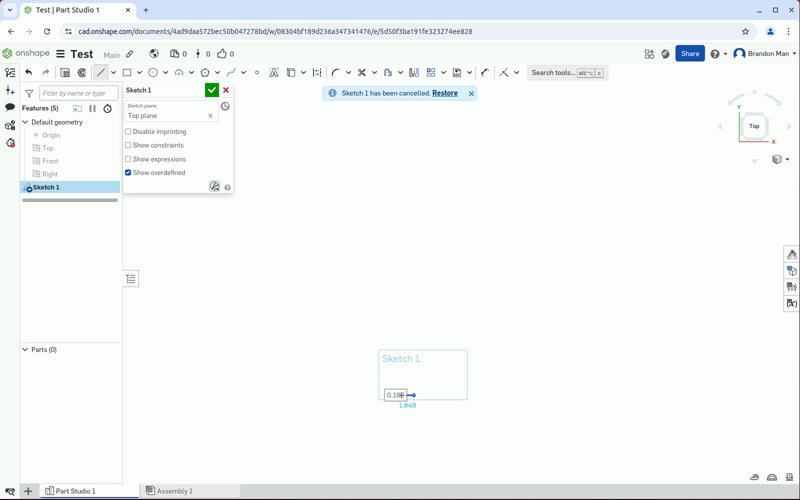
scroll(6)
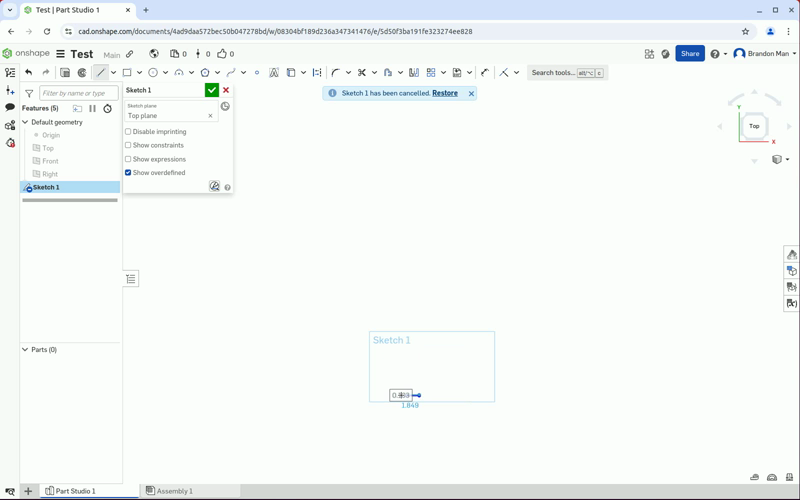
scroll(6)
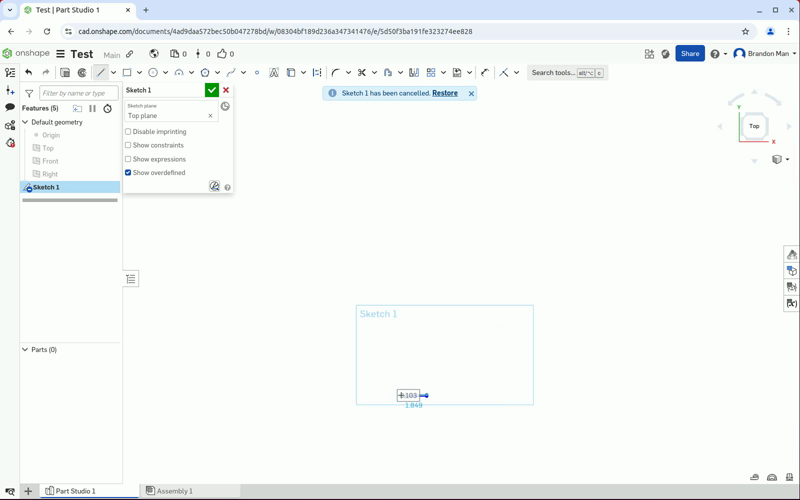
scroll(6)
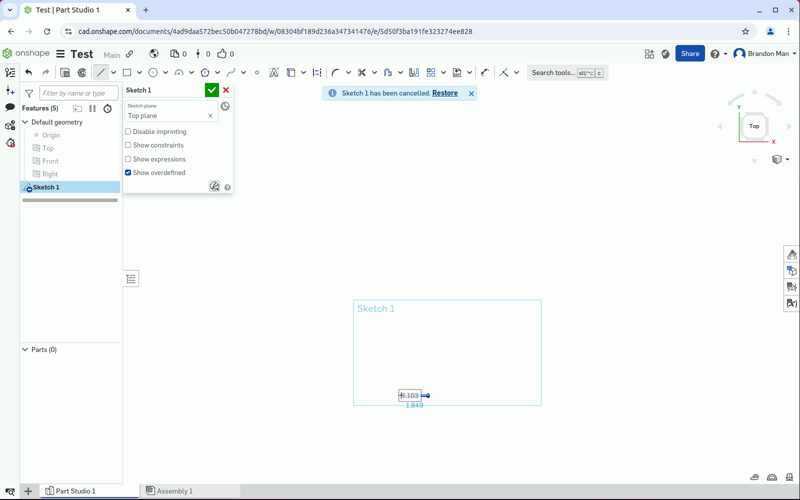
scroll(6)
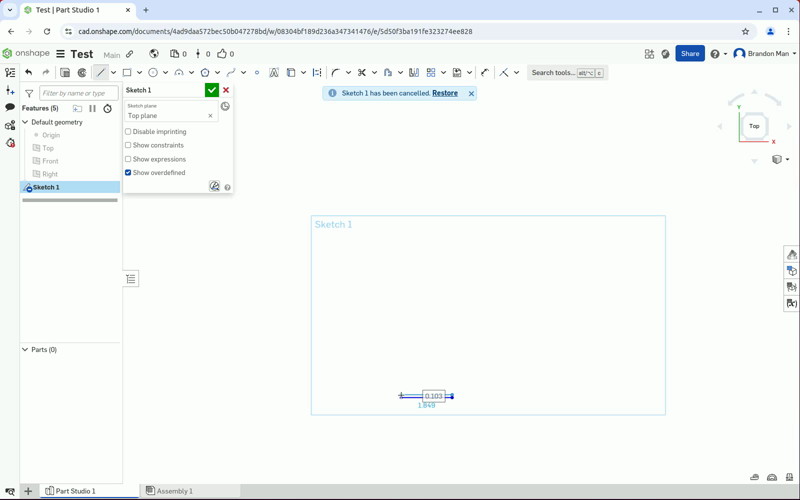
scroll(6)
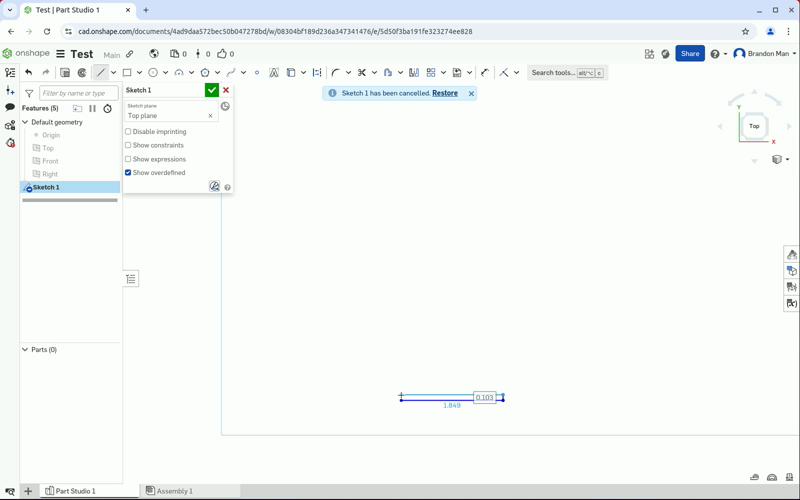
click(401, 394)
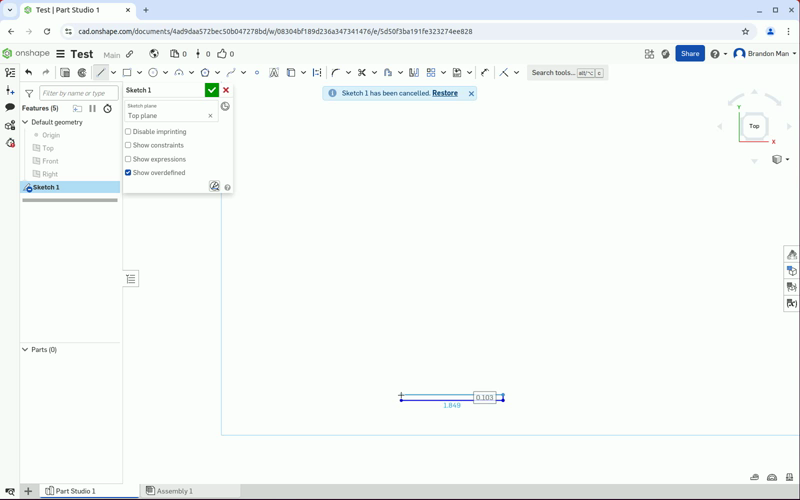
scroll(-6)
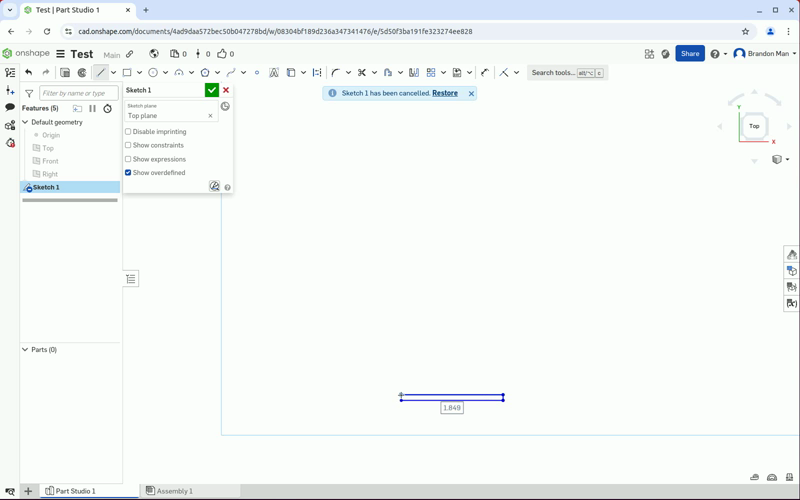
scroll(-6)
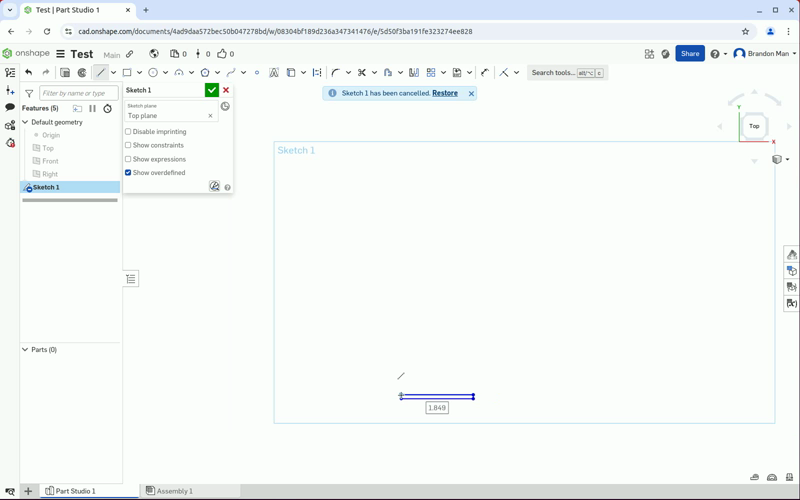
scroll(-6)
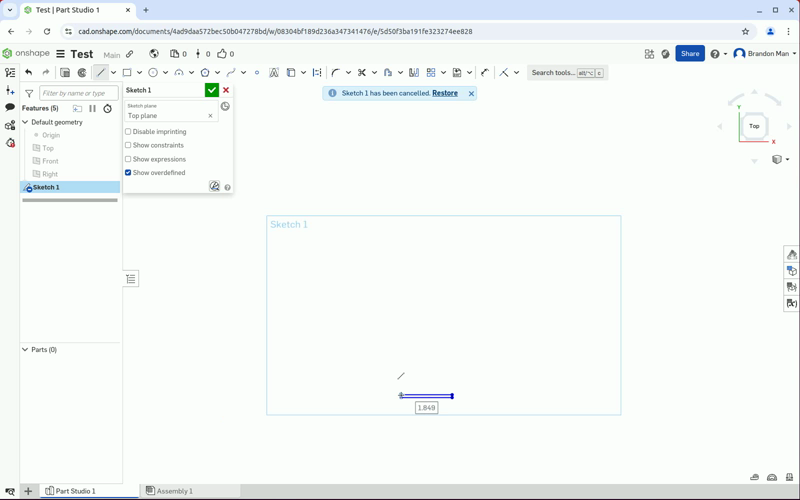
scroll(-6)
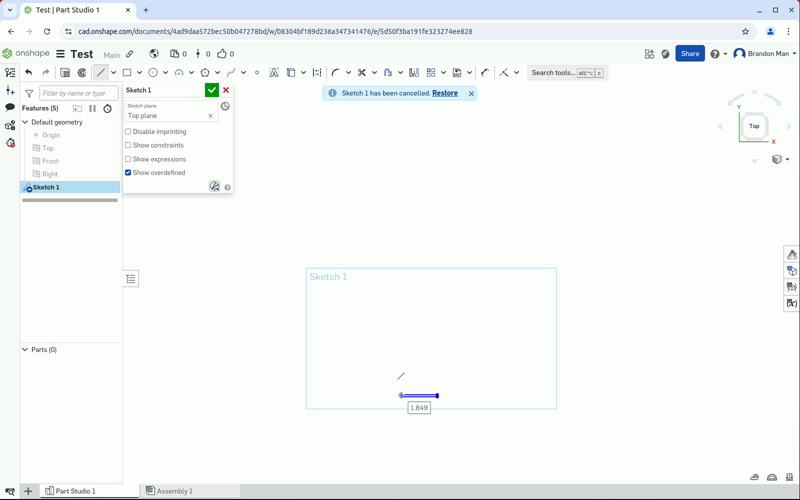
scroll(-6)
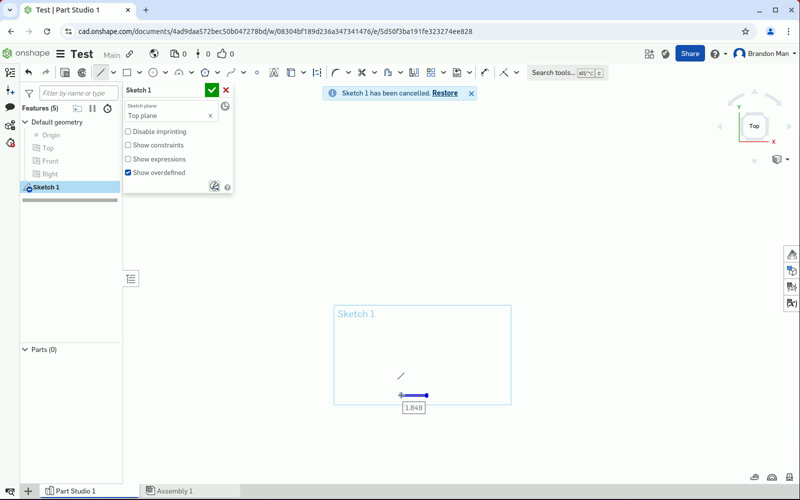
scroll(-6)
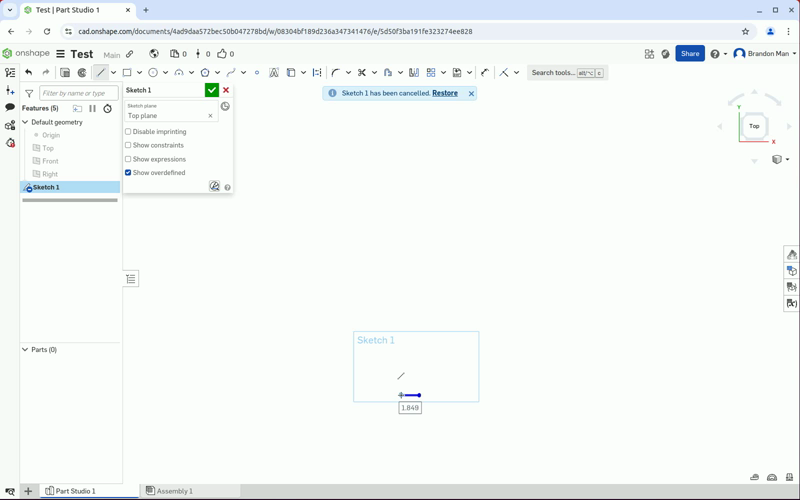
scroll(-6)
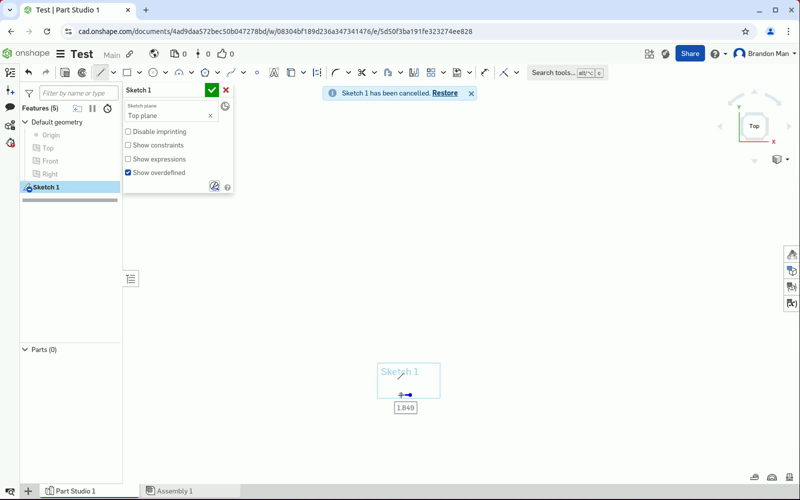
key_up(shift)
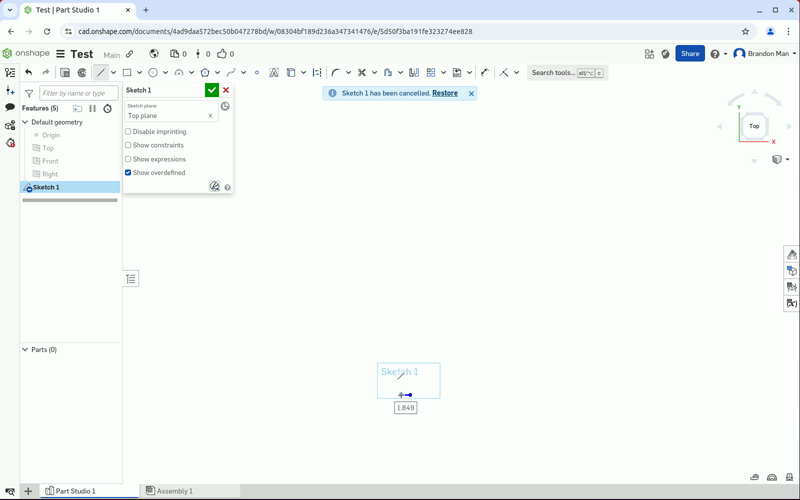
mouse_move(431, 394)
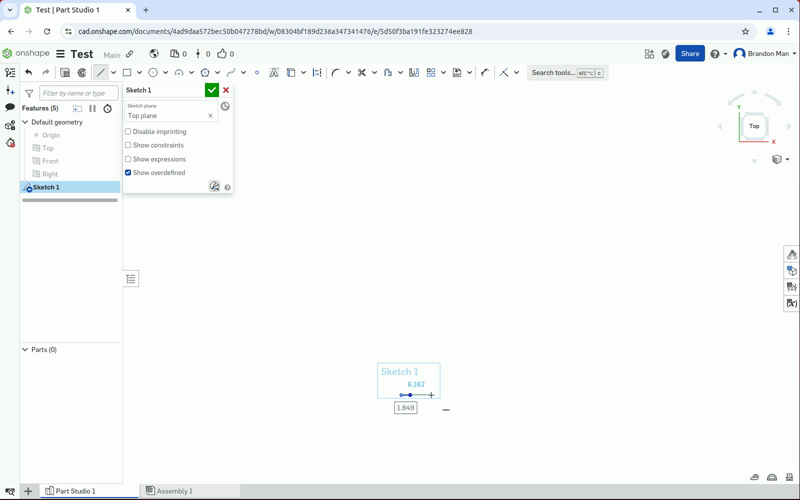
key_down(shift)
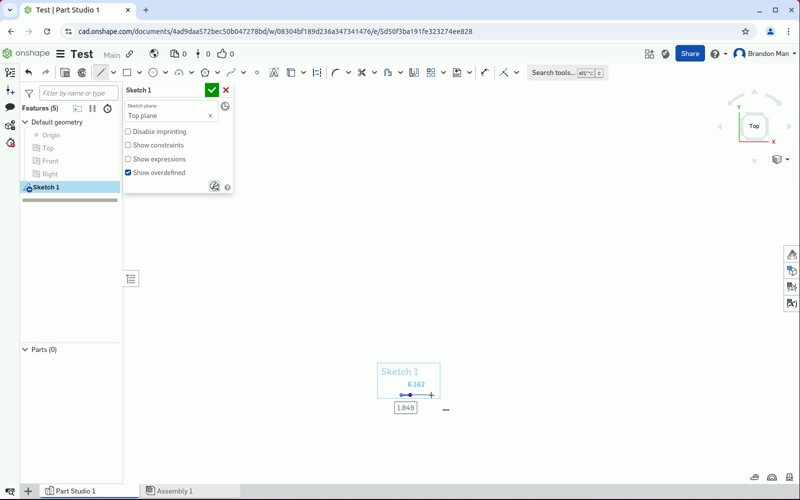
mouse_move(401, 395)
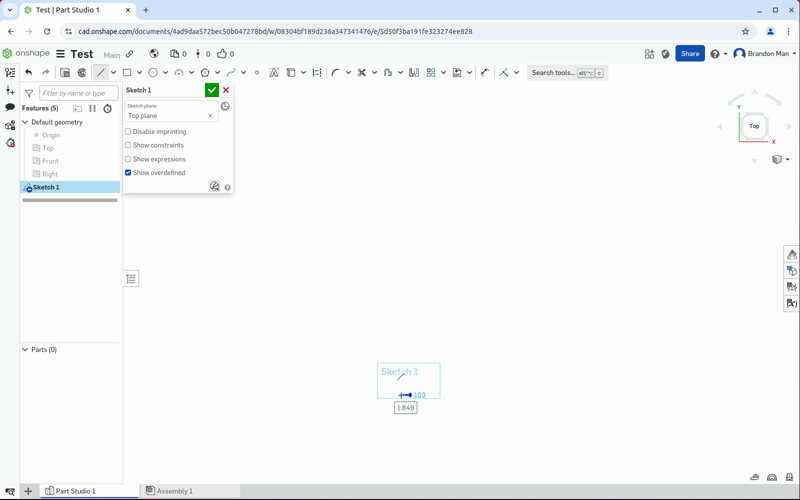
scroll(6)
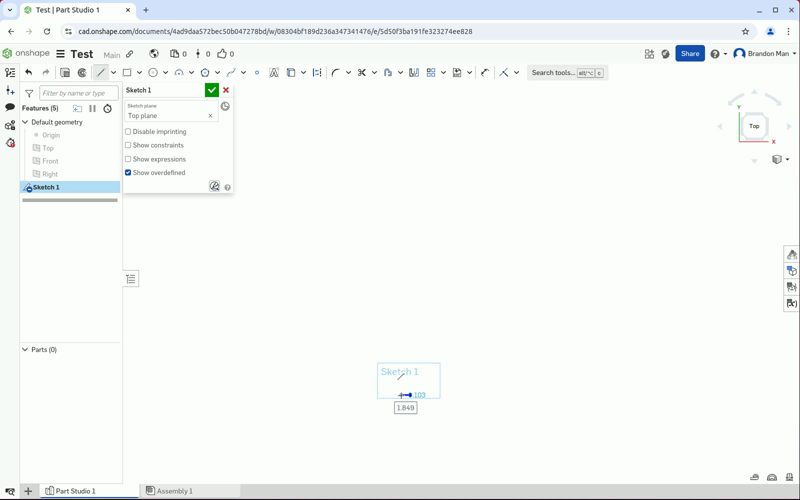
scroll(6)
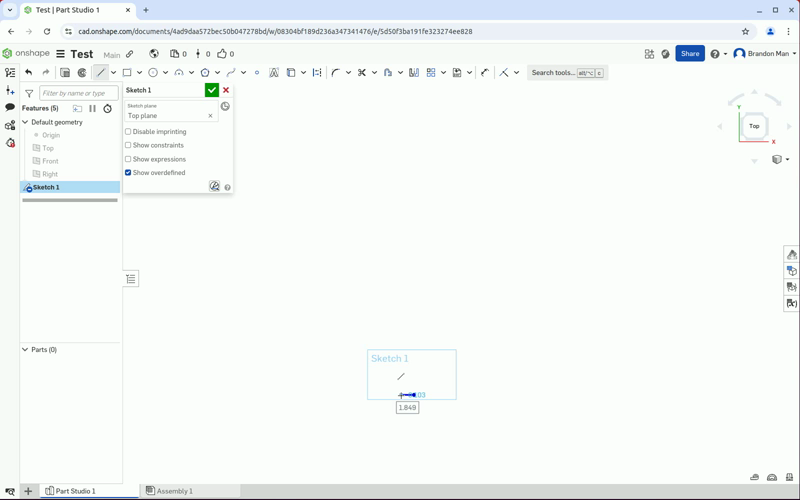
scroll(6)
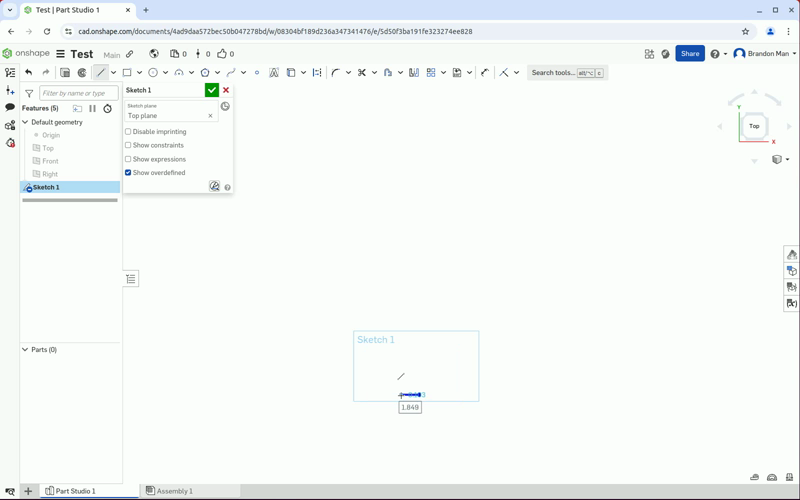
scroll(6)
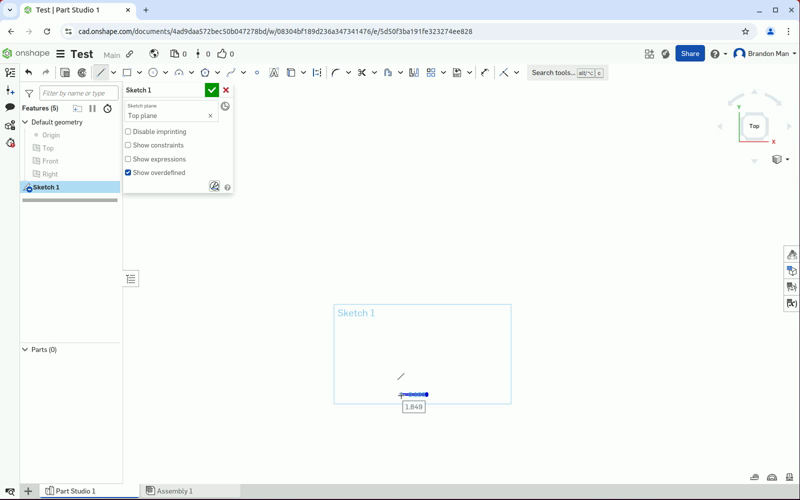
scroll(6)
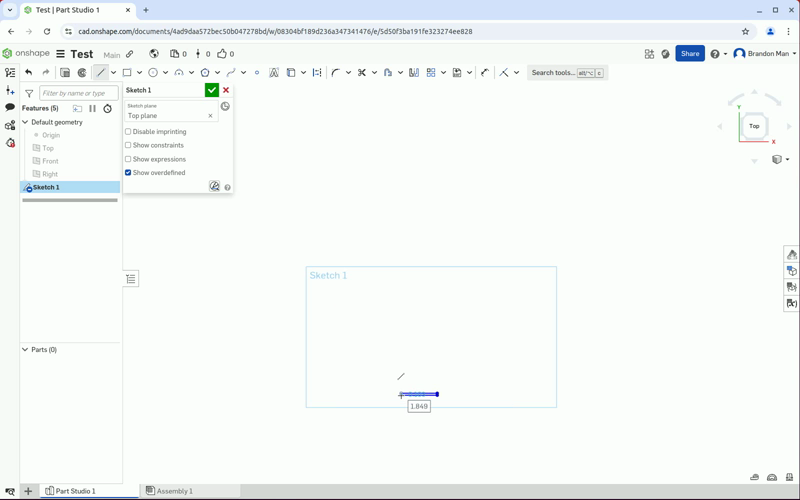
scroll(6)
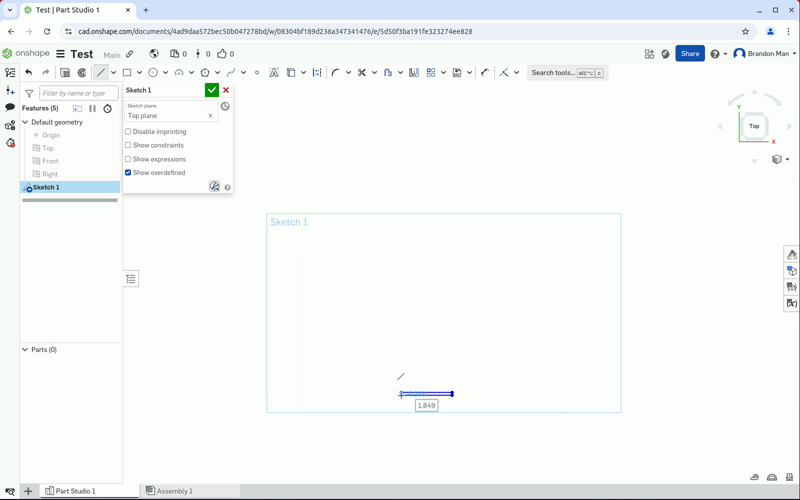
scroll(6)
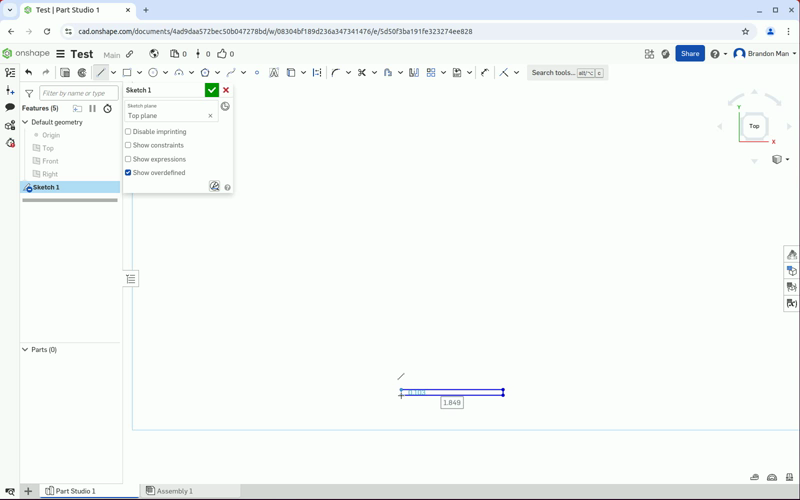
key_up(shift)
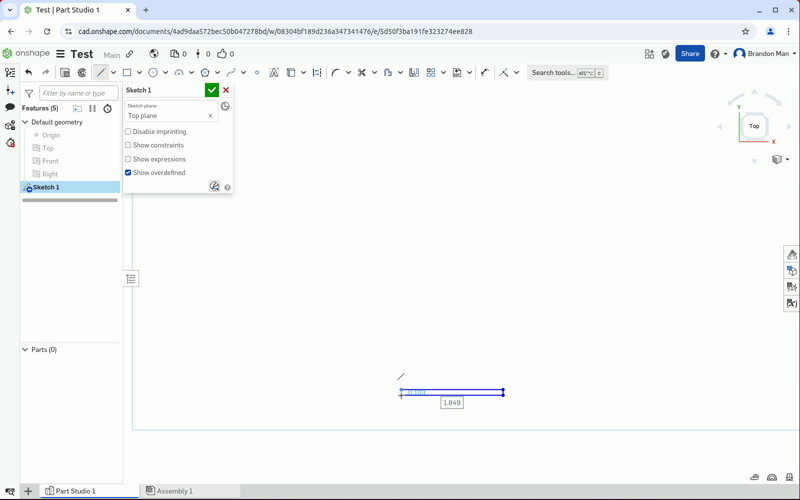
click(401, 395)
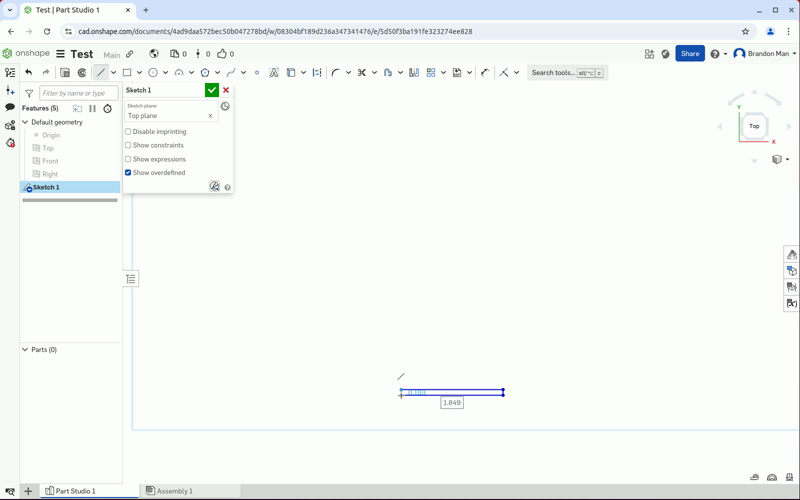
scroll(-6)
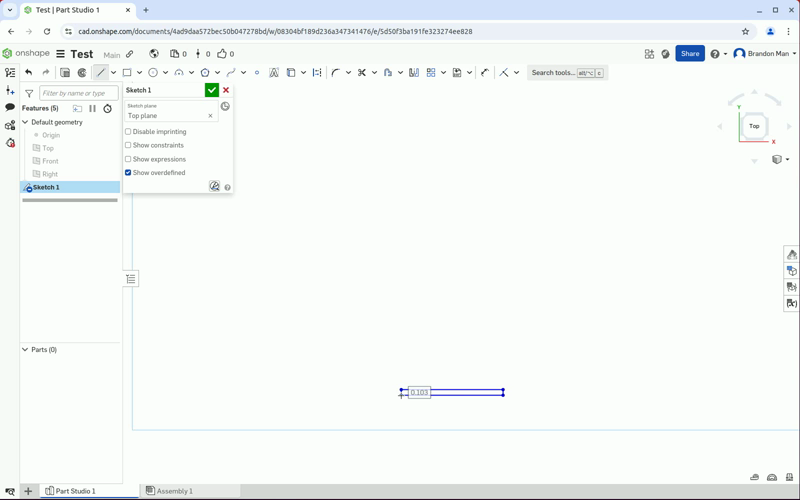
scroll(-6)
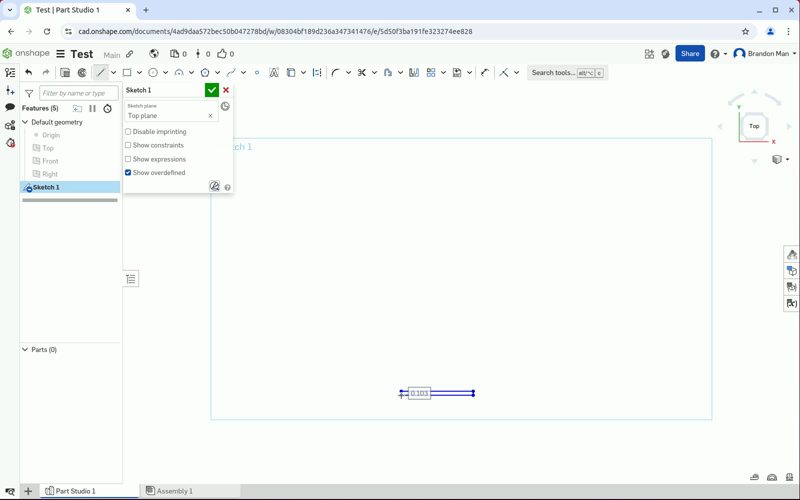
scroll(-6)
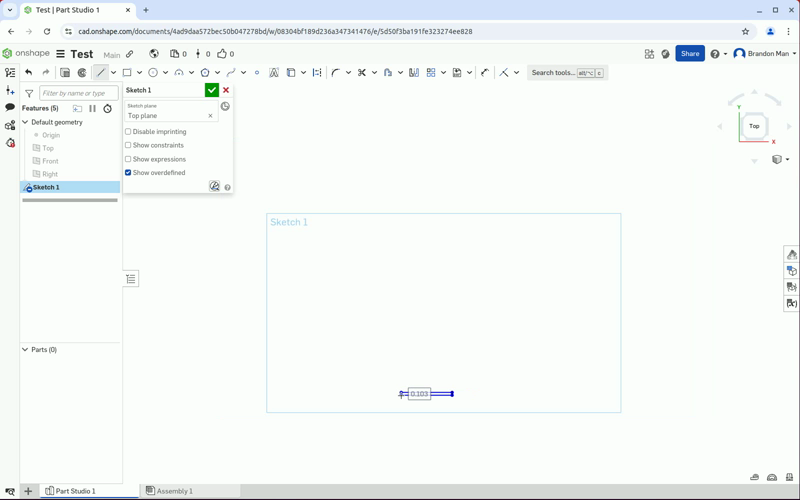
scroll(-6)
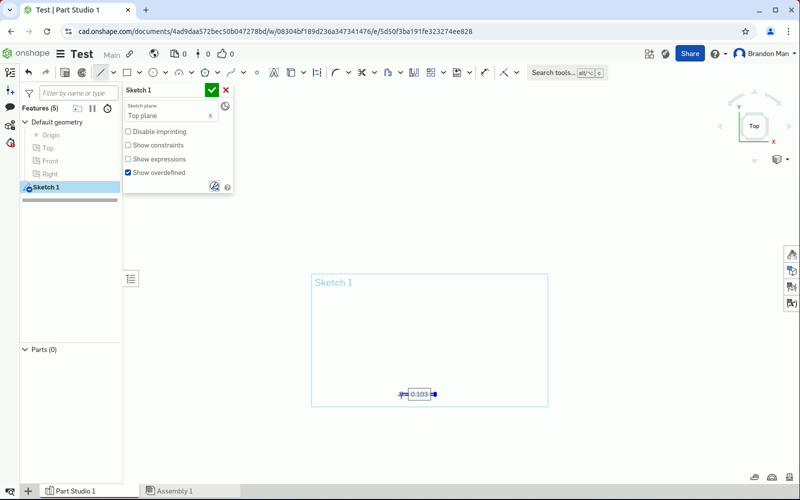
scroll(-6)
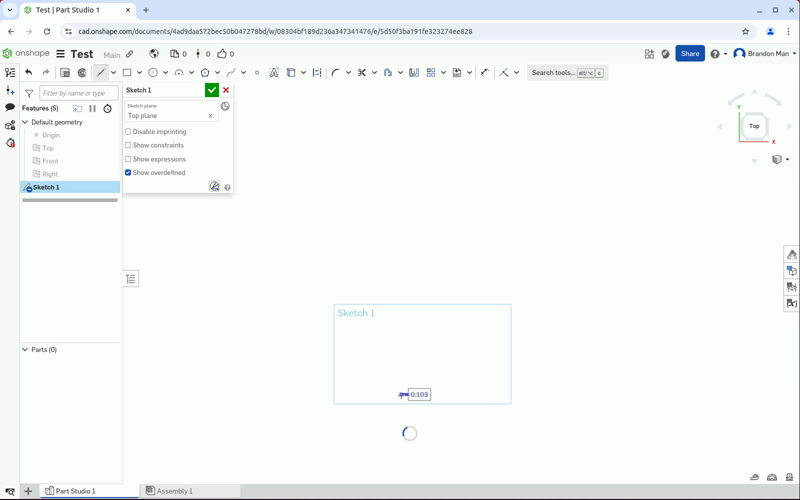
scroll(-6)
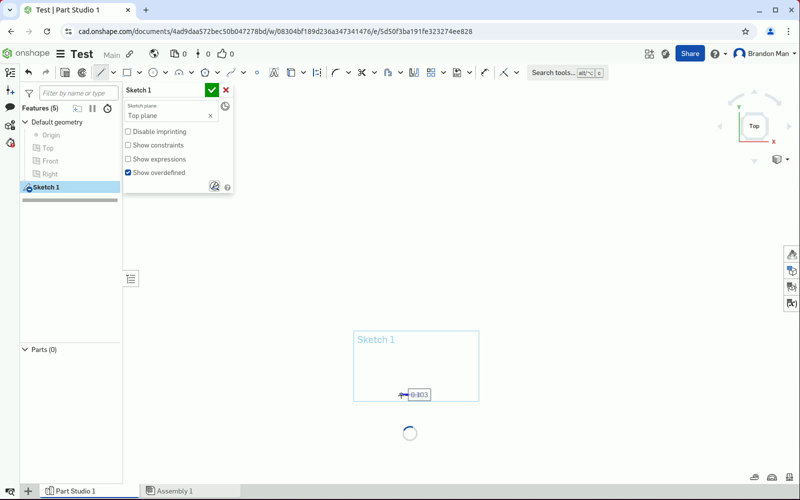
scroll(-6)
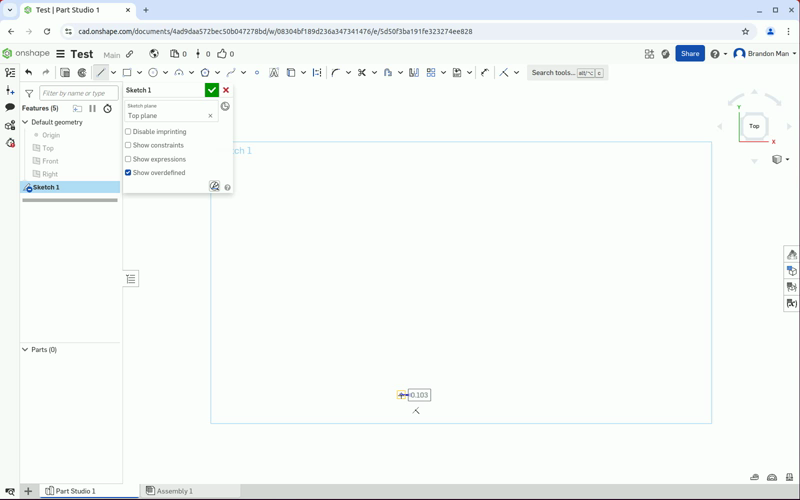
key(esc)
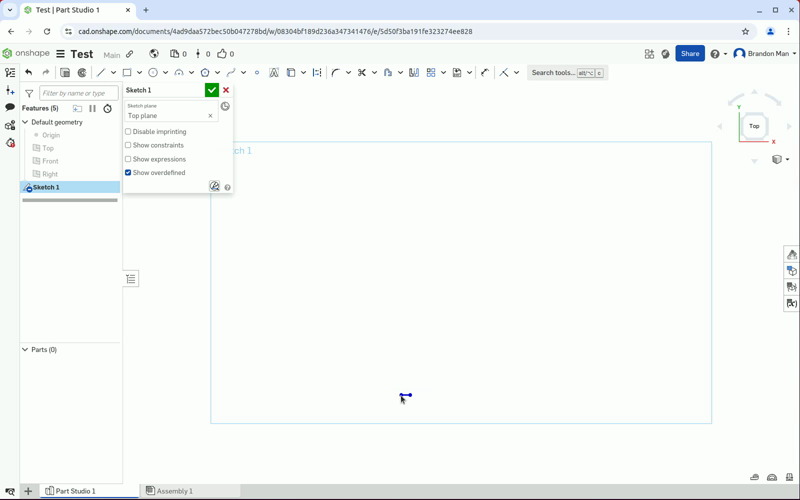
mouse_move(404, 394)
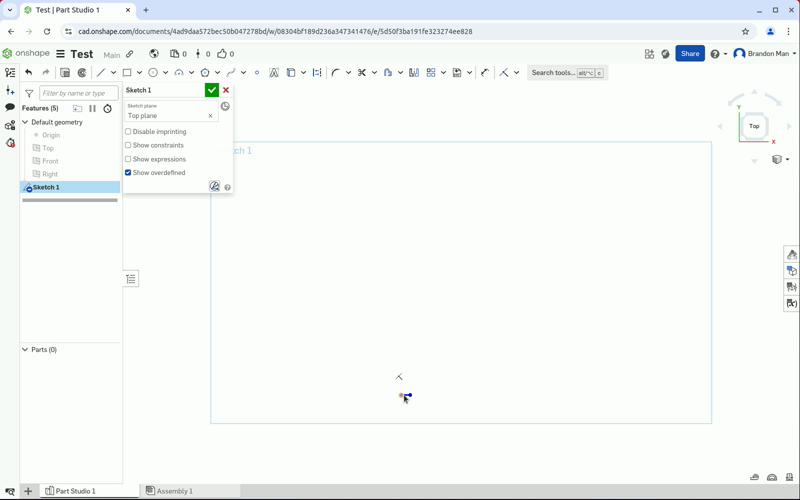
scroll(6)
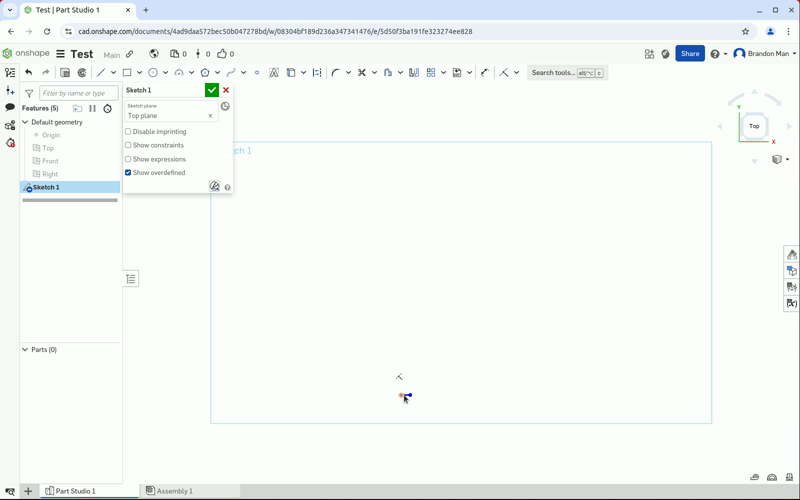
scroll(6)
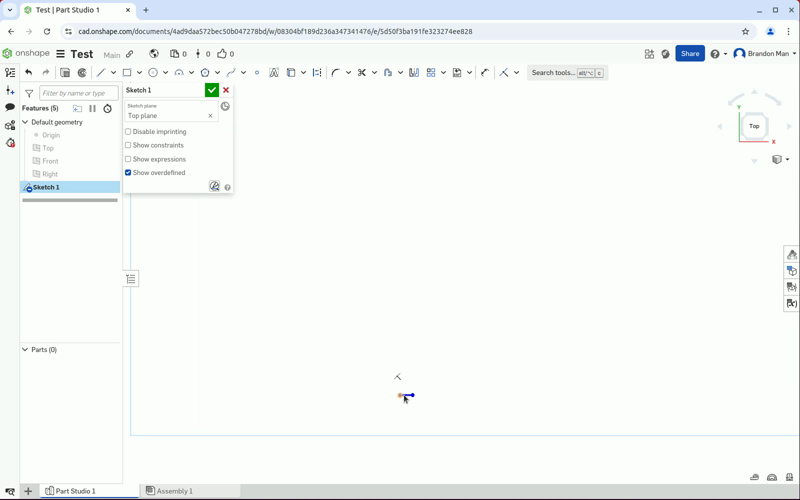
scroll(6)
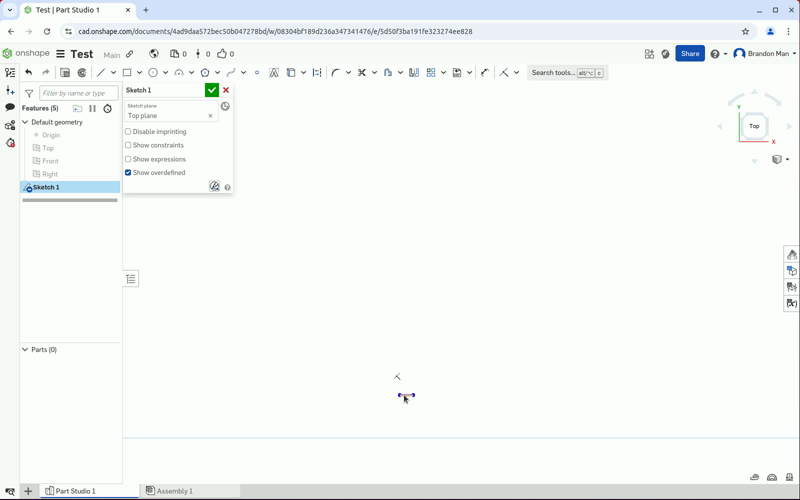
scroll(6)
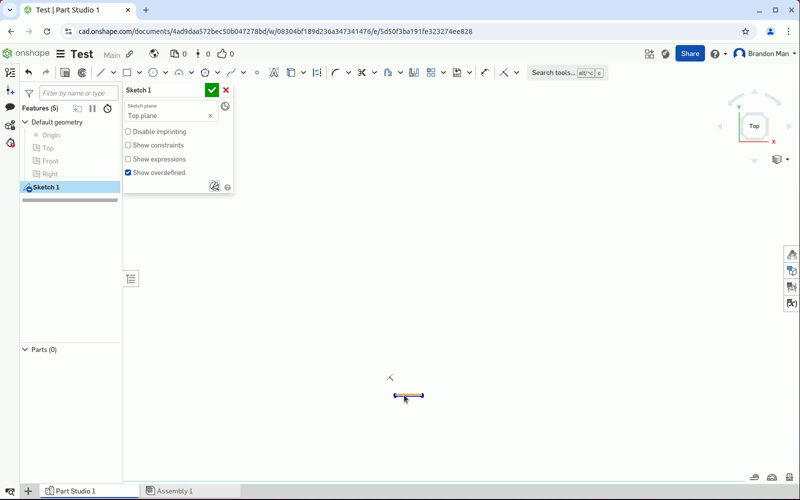
scroll(6)
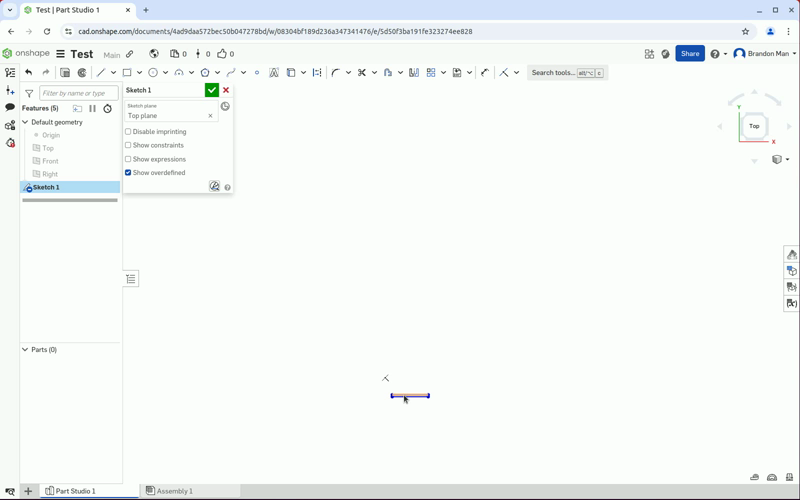
scroll(6)
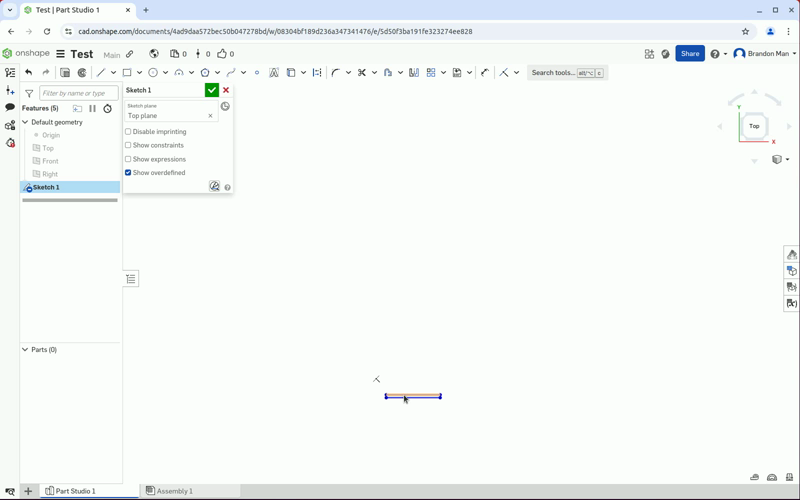
scroll(6)
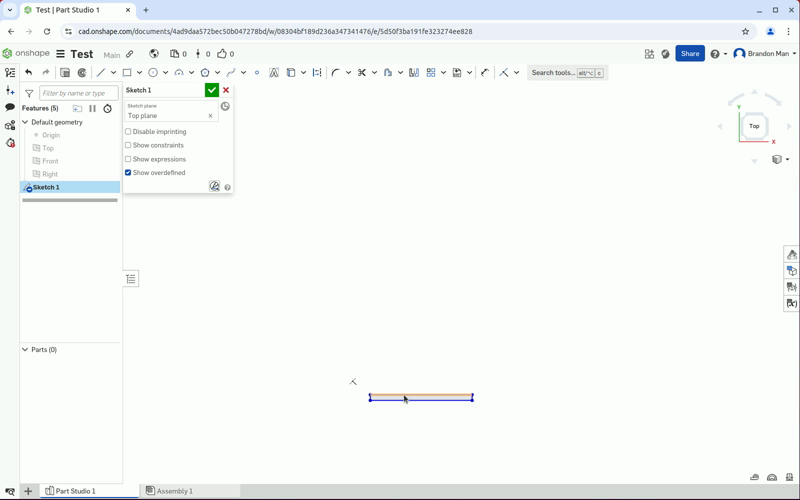
click(404, 394)
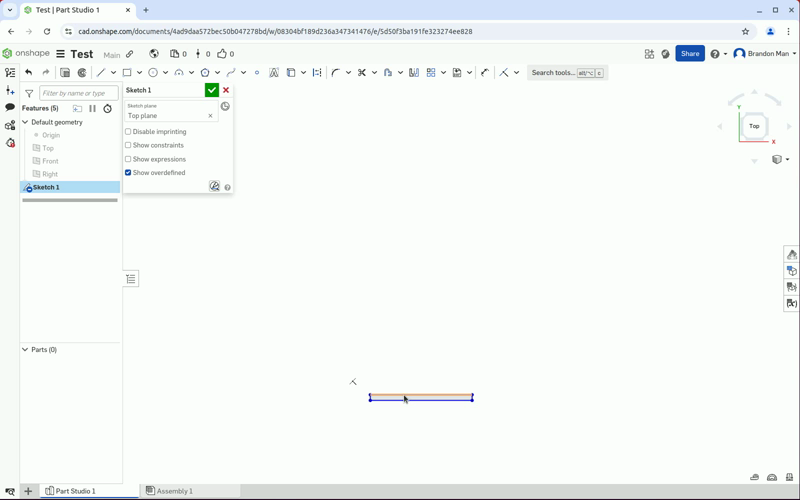
scroll(-6)
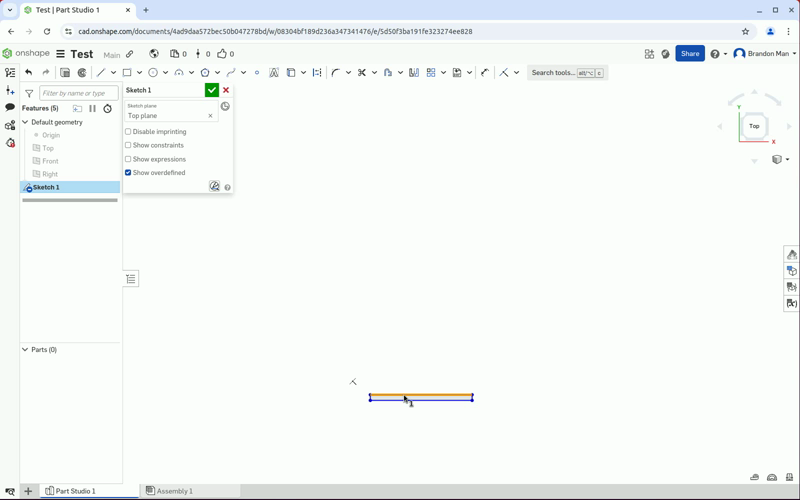
scroll(-6)
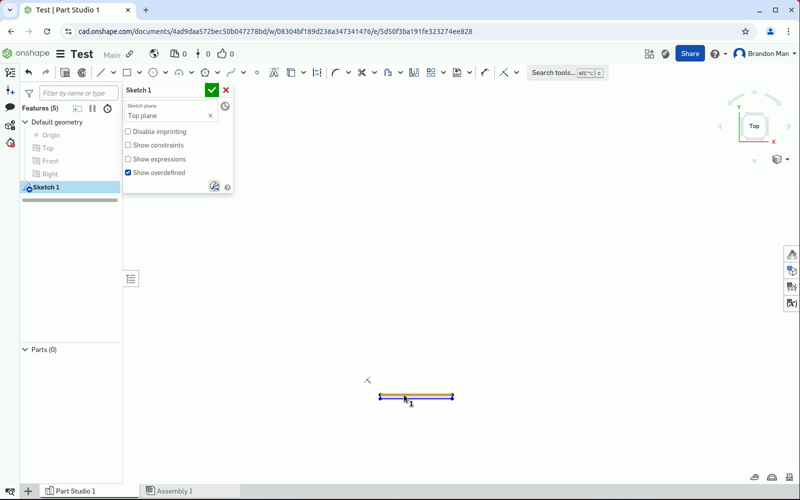
scroll(-6)
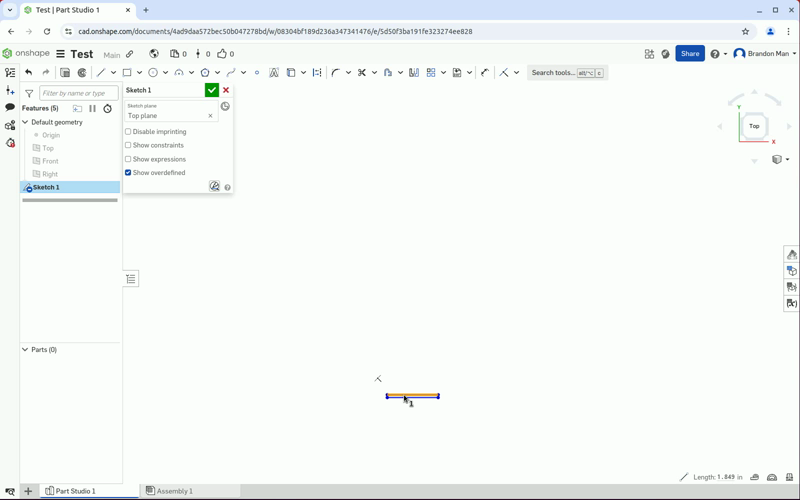
scroll(-6)
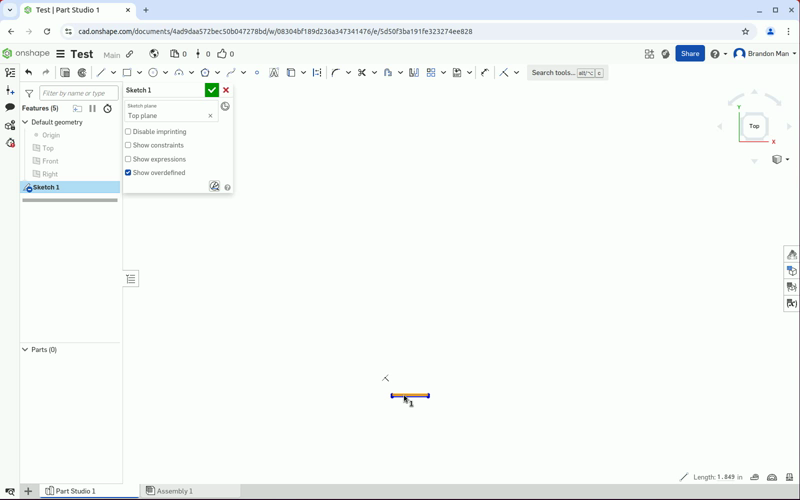
scroll(-6)
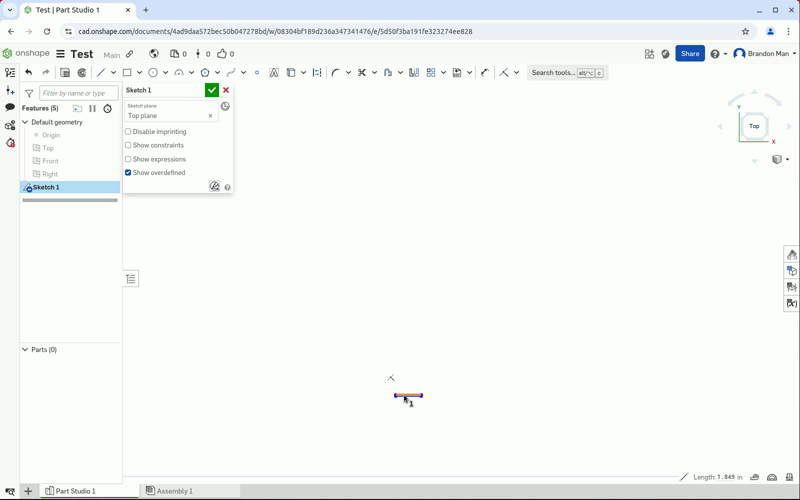
scroll(-6)
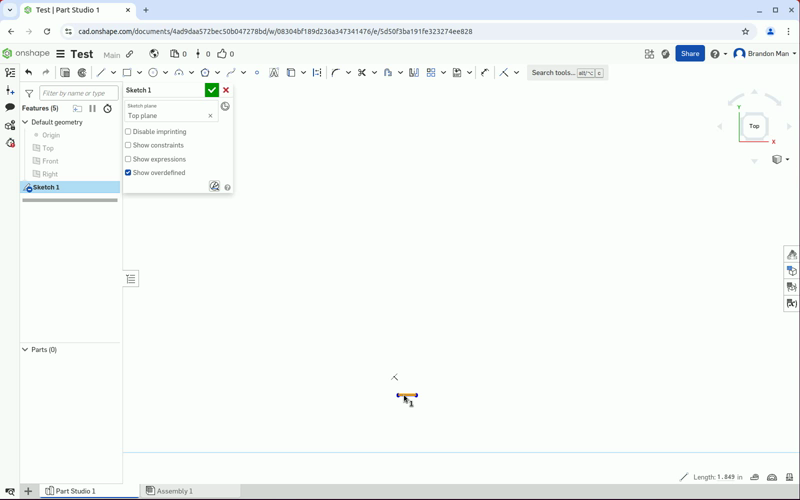
scroll(-6)
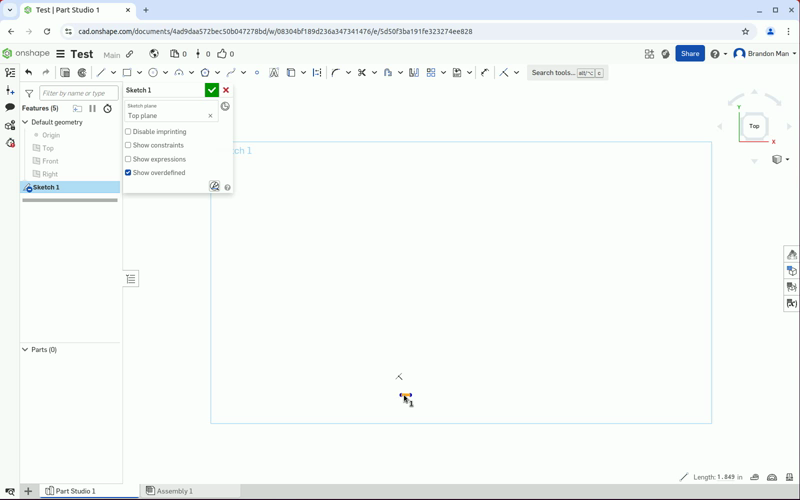
mouse_move(73, 352)
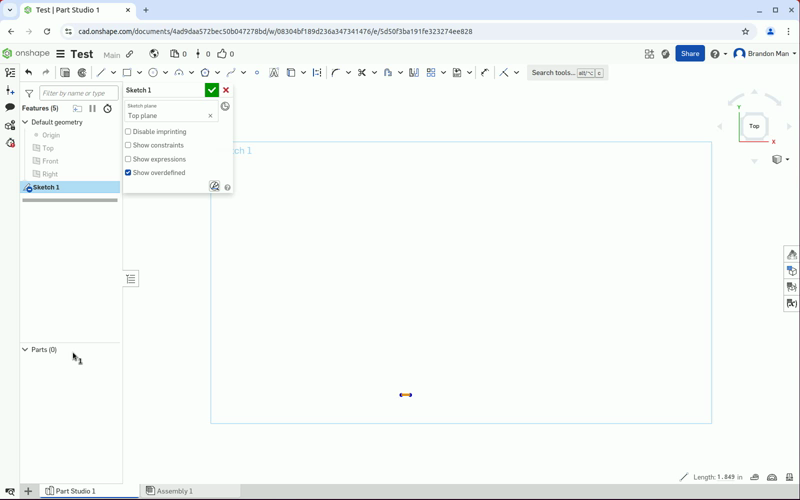
key(shift+y)
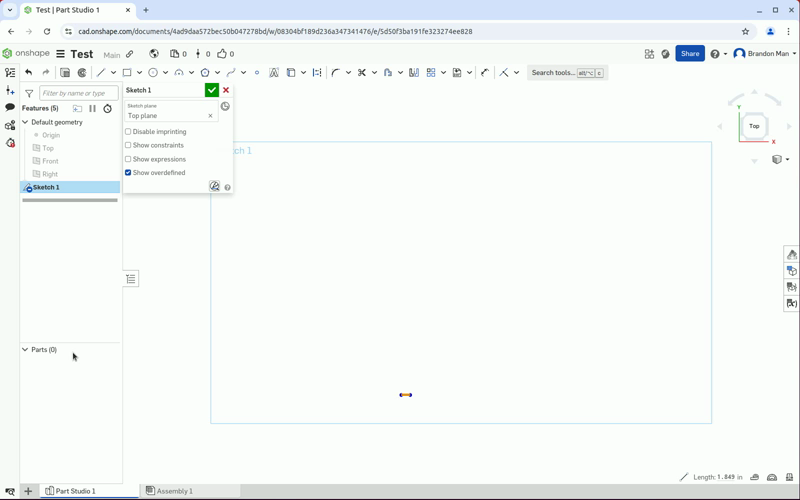
key(shift+e)
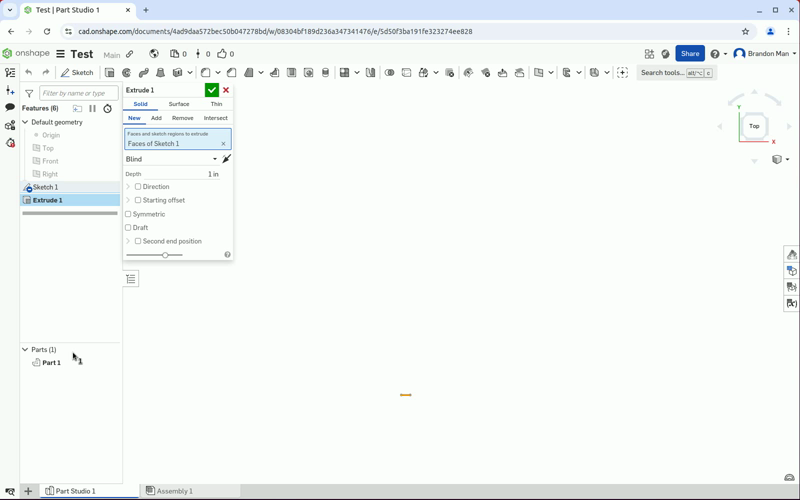
mouse_move(143, 106)
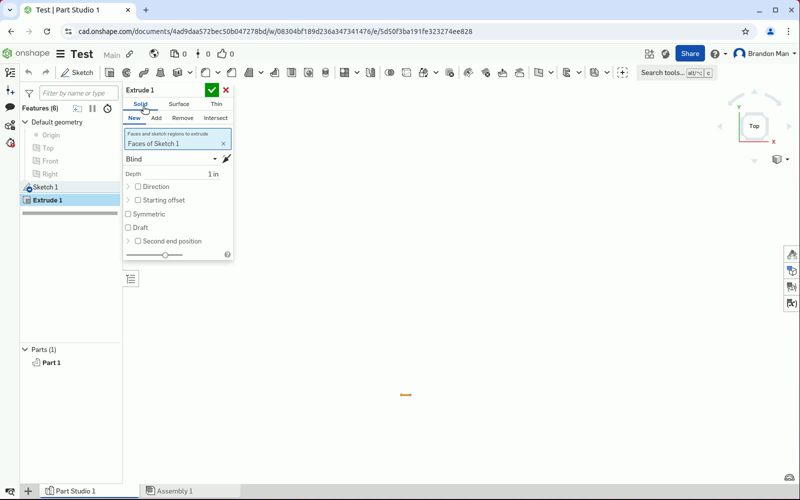
click(143, 106)
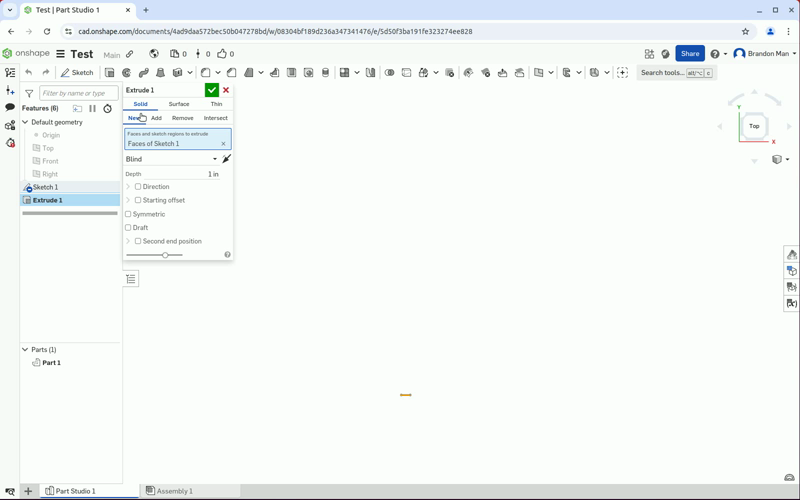
mouse_move(137, 120)
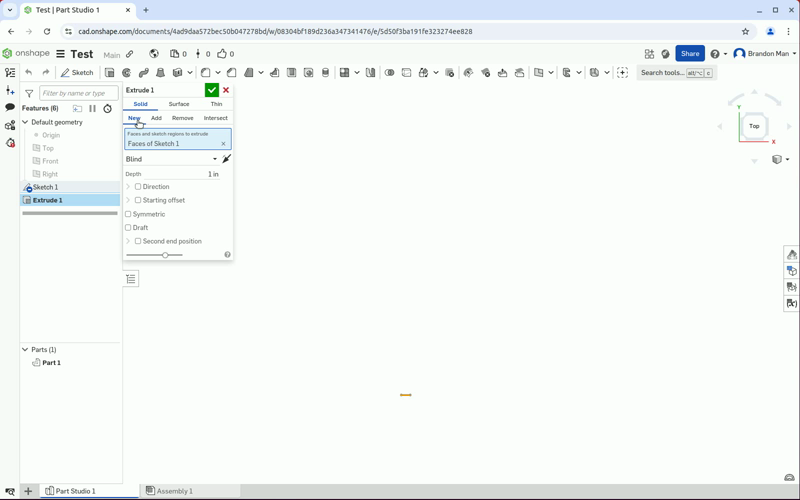
click(137, 120)
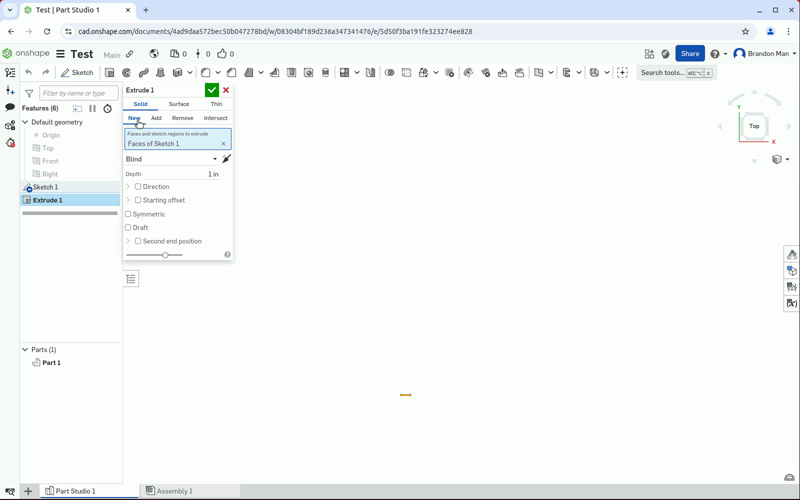
key(tab, 4)
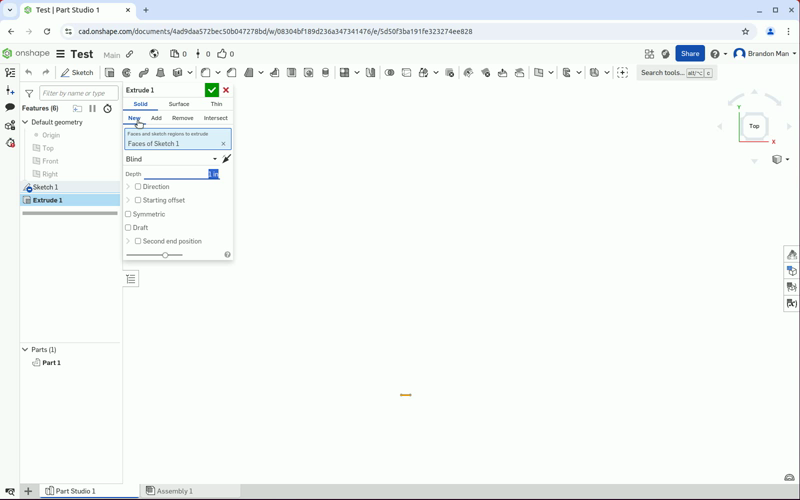
text(3.851)
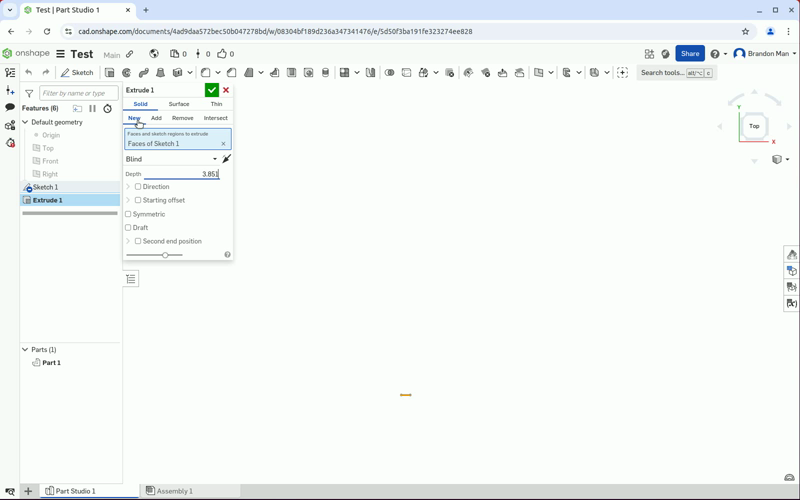
key(enter)
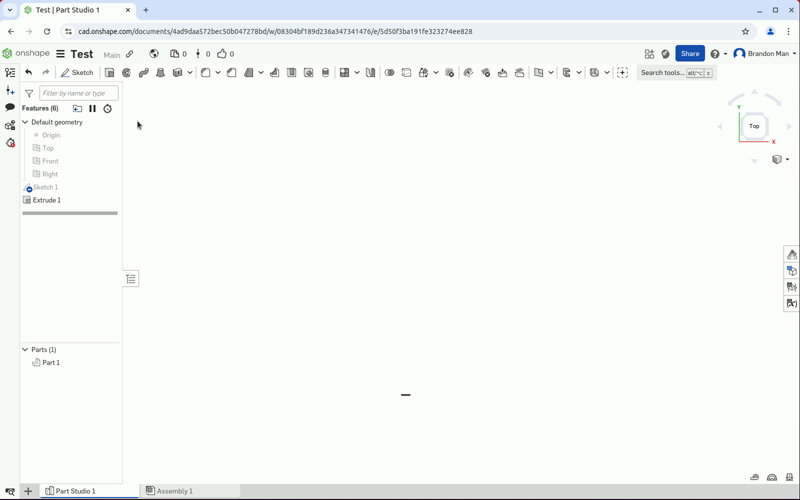
key(shift+h)
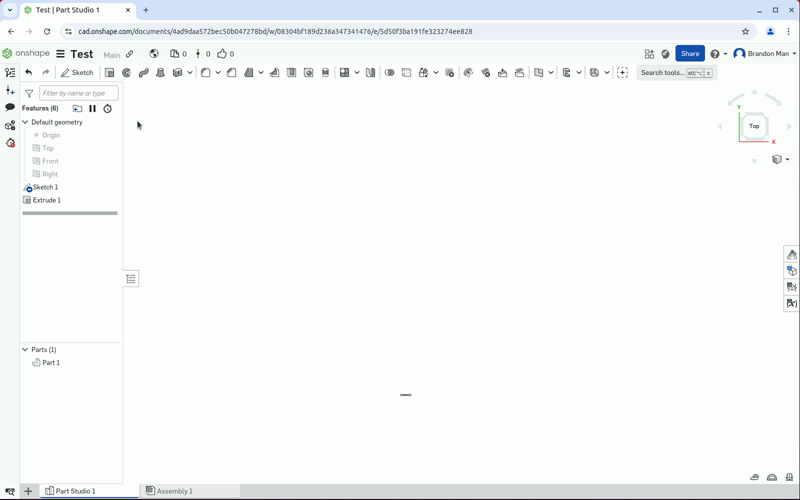
key(shift+h)
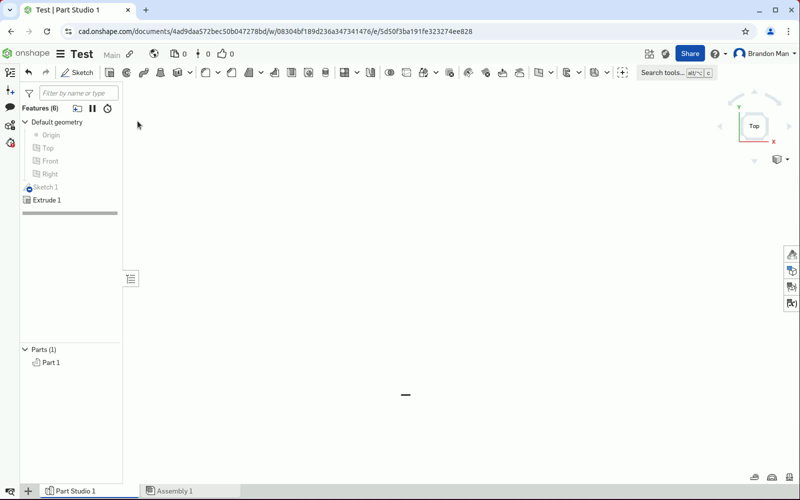
mouse_move(73, 189)
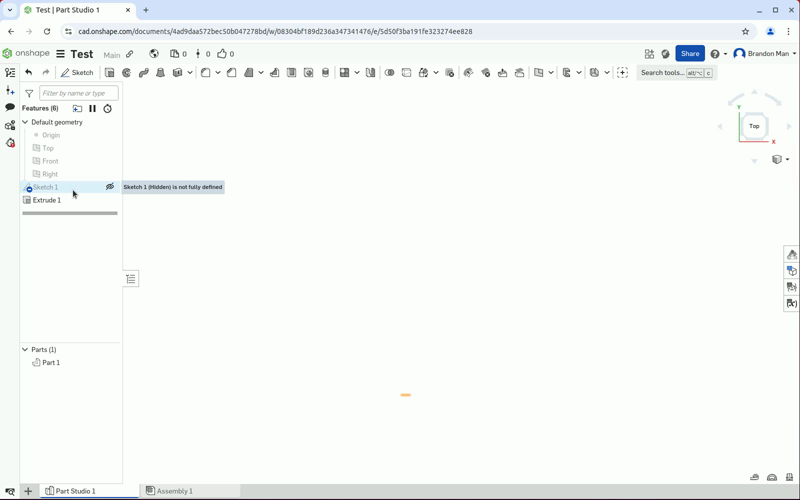
click(73, 189)
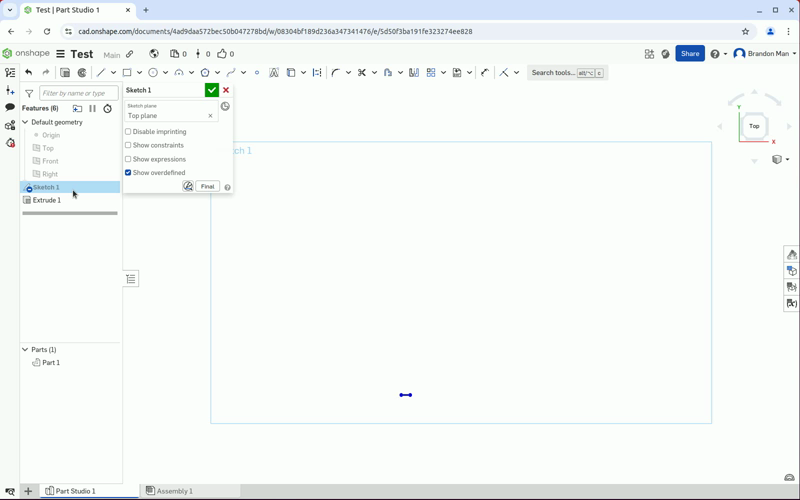
mouse_move(229, 92)
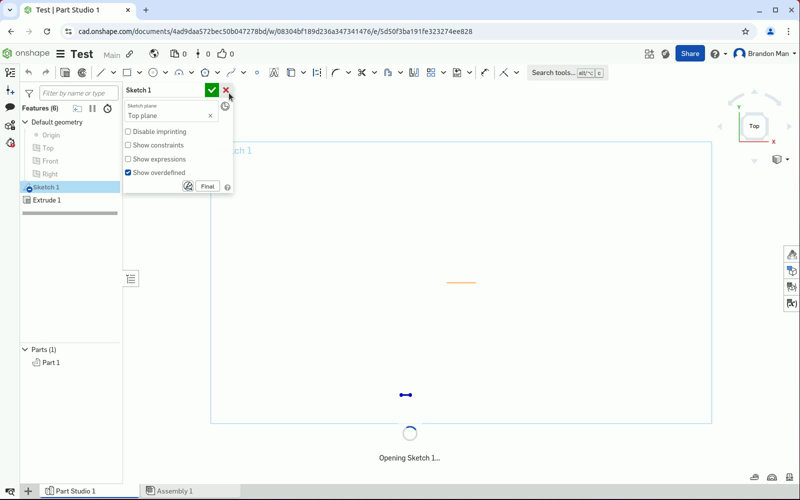
click(229, 92)
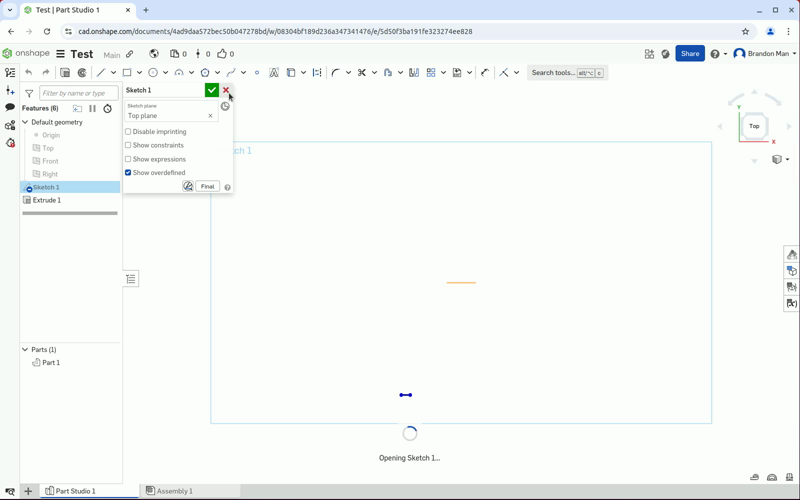
key(shift+s)
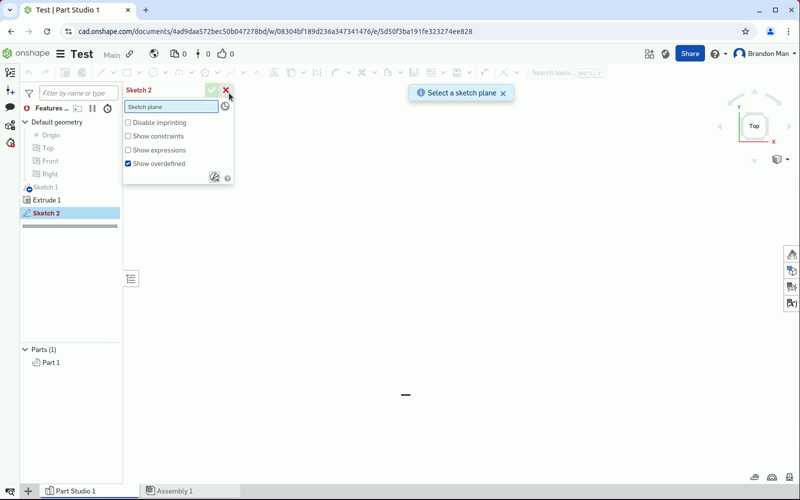
mouse_move(73, 150)
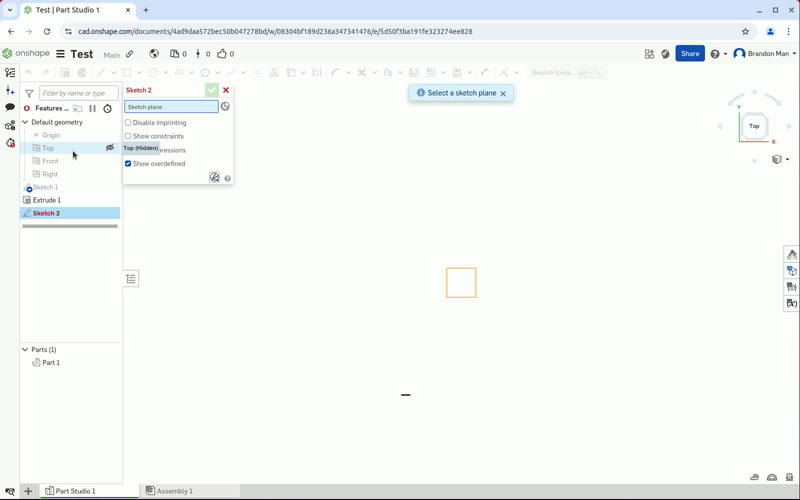
click(73, 150)
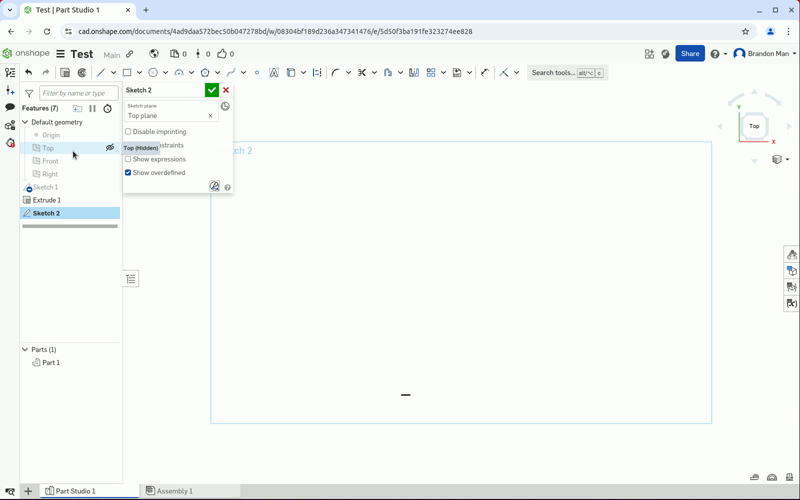
mouse_move(73, 352)
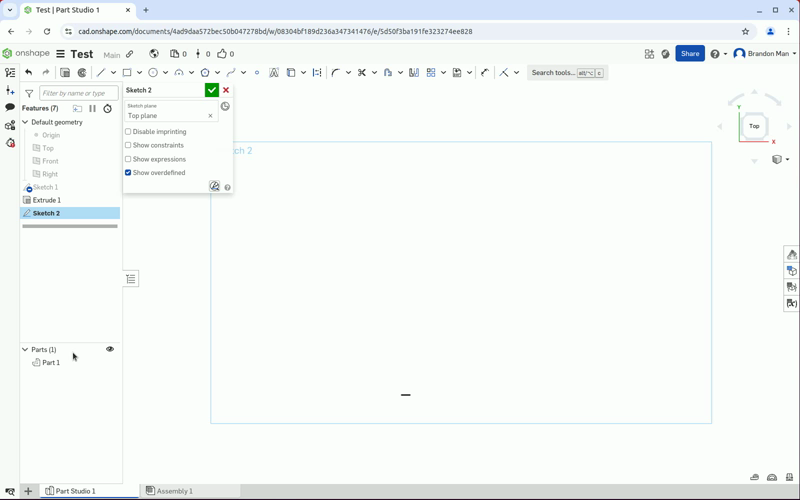
key(y)
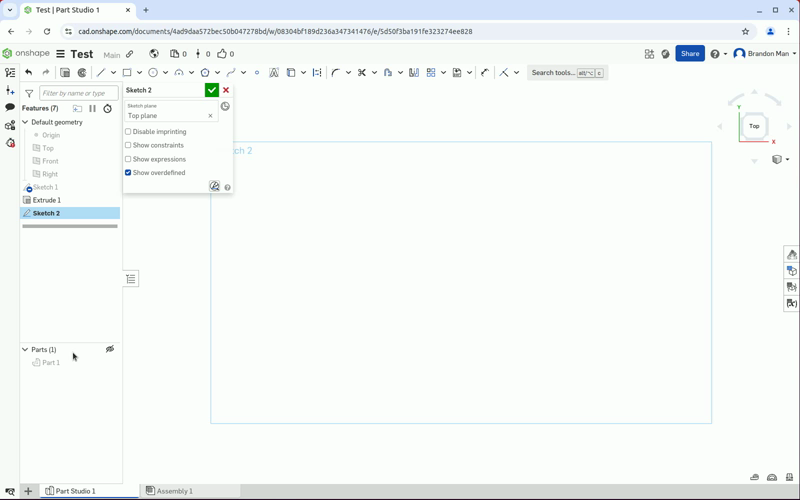
key(l)
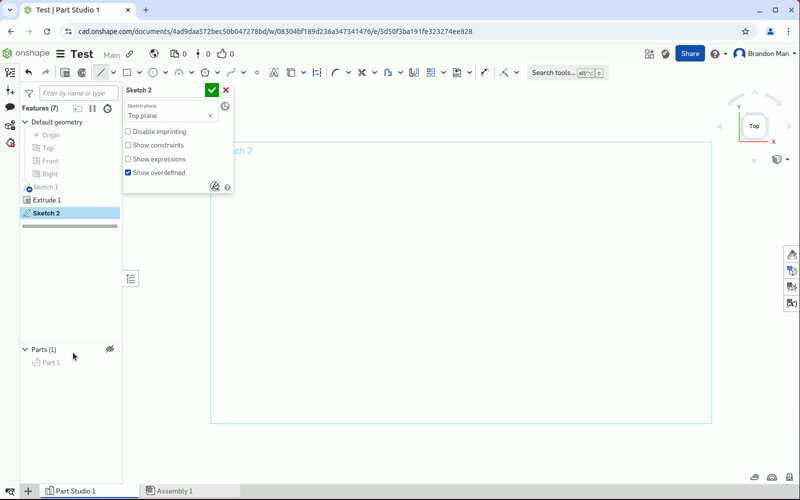
key_down(shift)
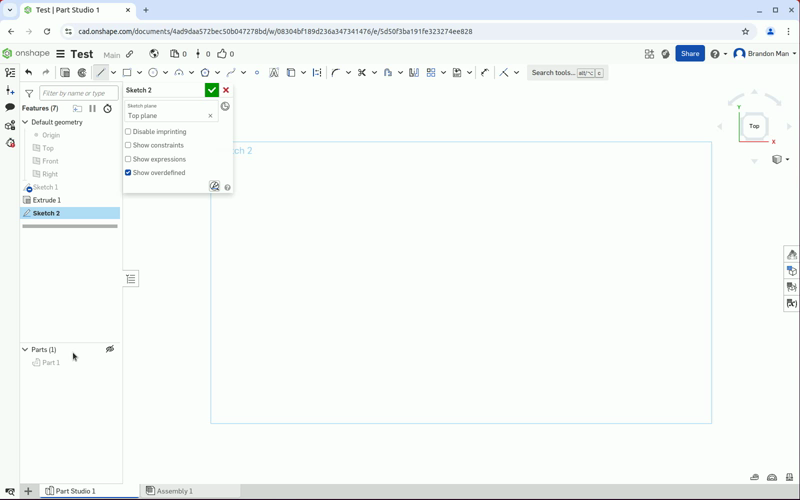
mouse_move(401, 376)
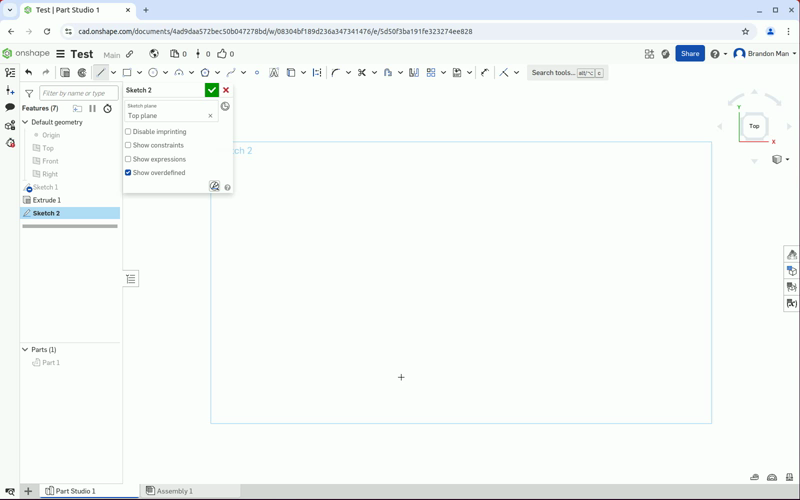
click(401, 376)
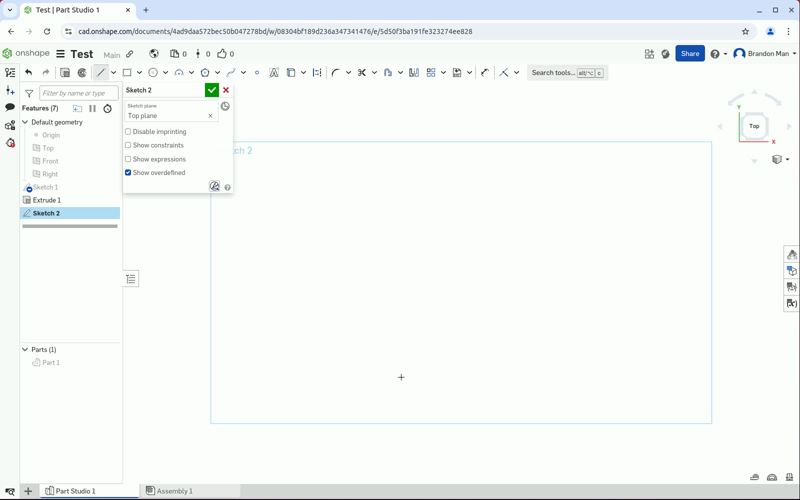
key_up(shift)
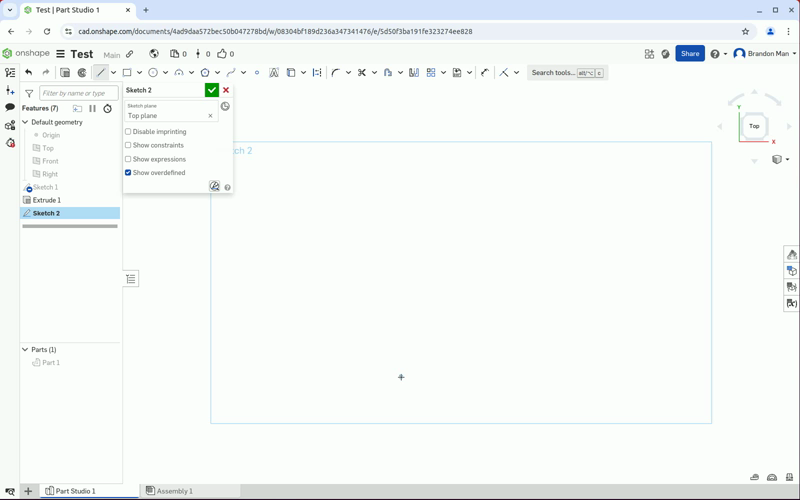
key_down(shift)
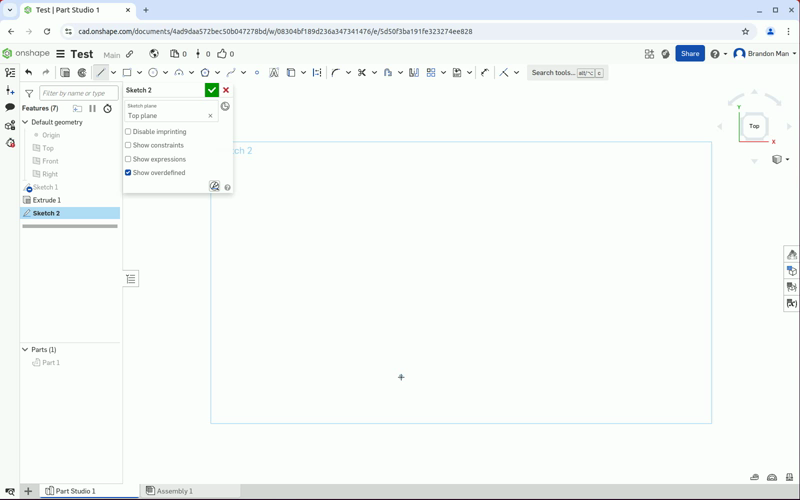
mouse_move(431, 376)
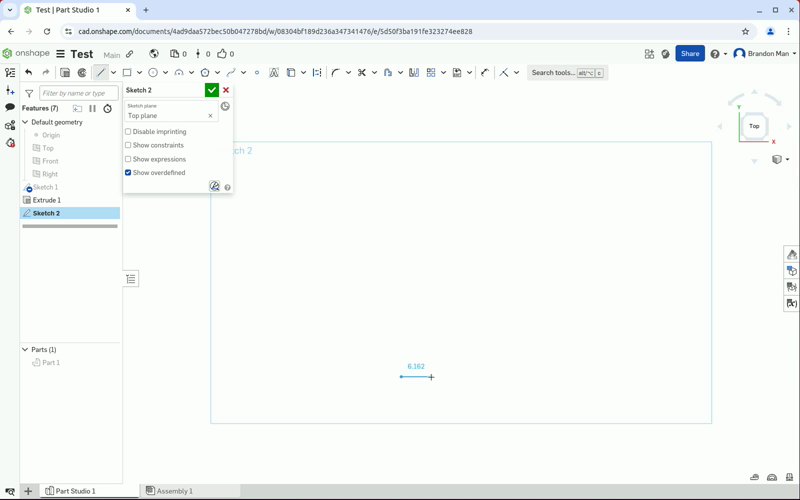
mouse_move(410, 376)
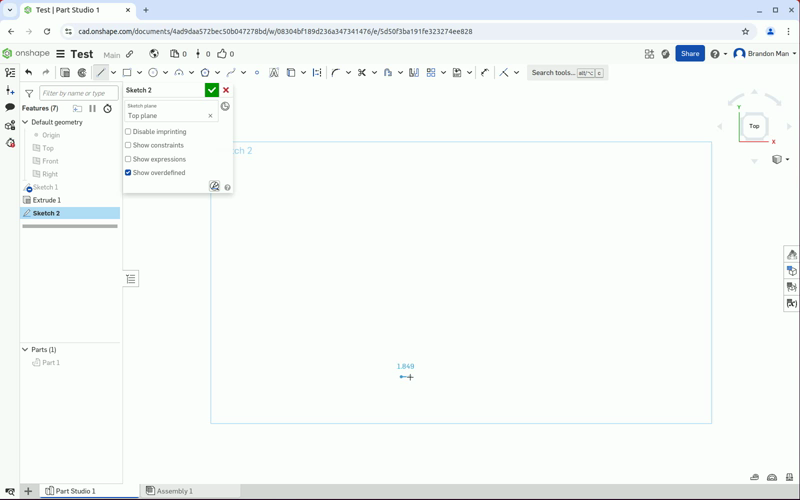
click(410, 376)
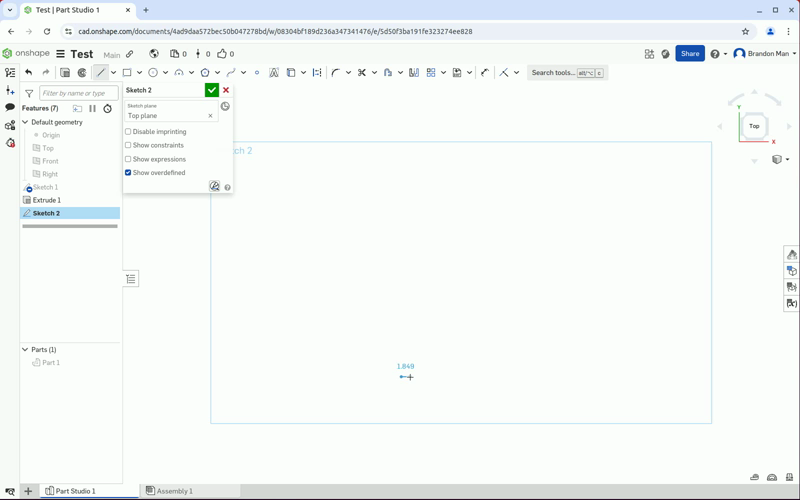
key_up(shift)
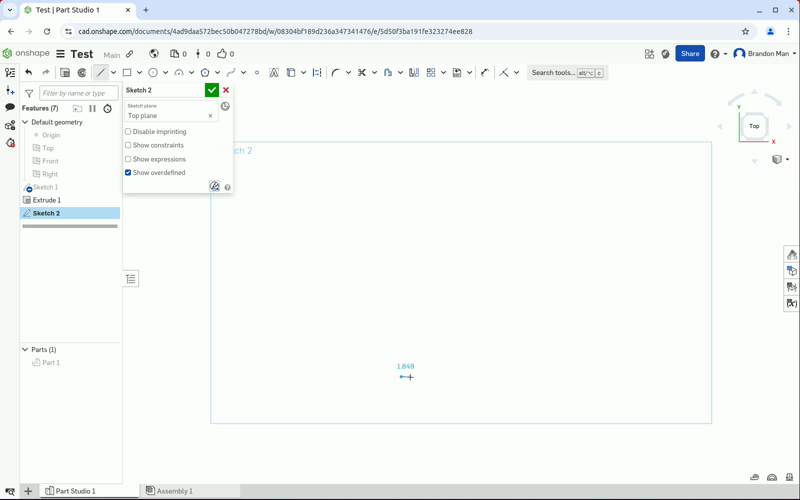
key_down(shift)
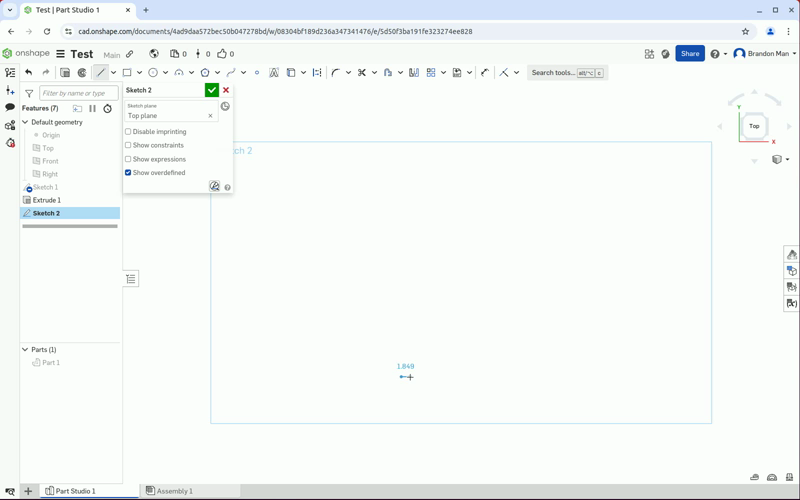
mouse_move(440, 376)
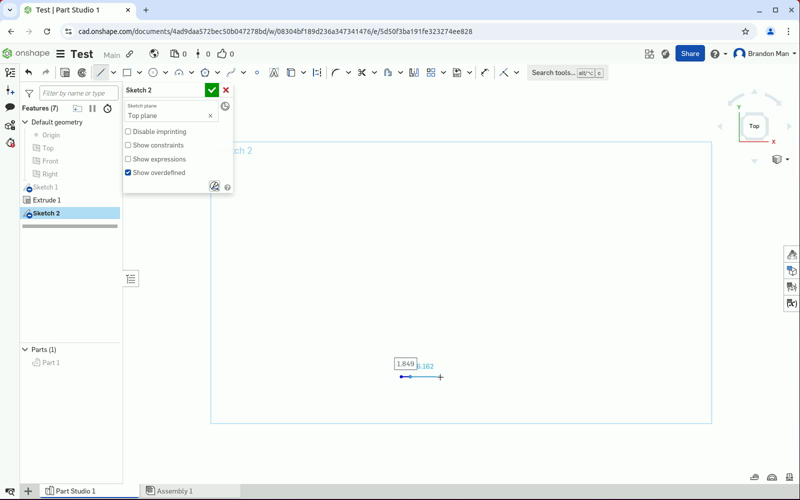
mouse_move(410, 375)
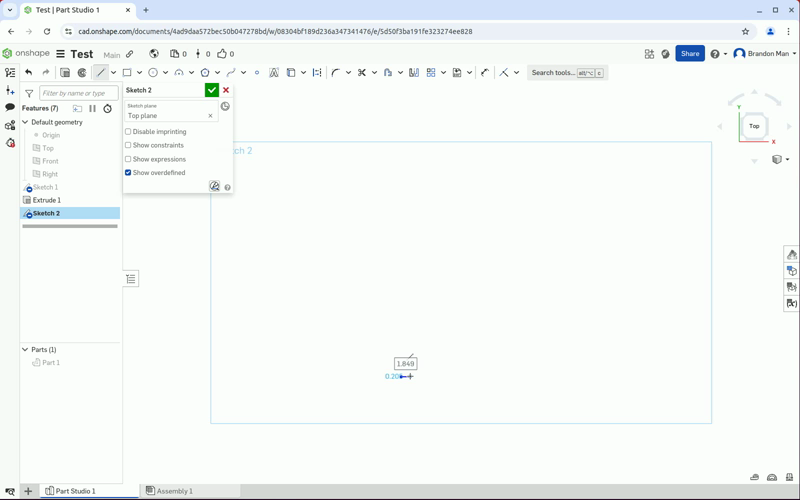
scroll(6)
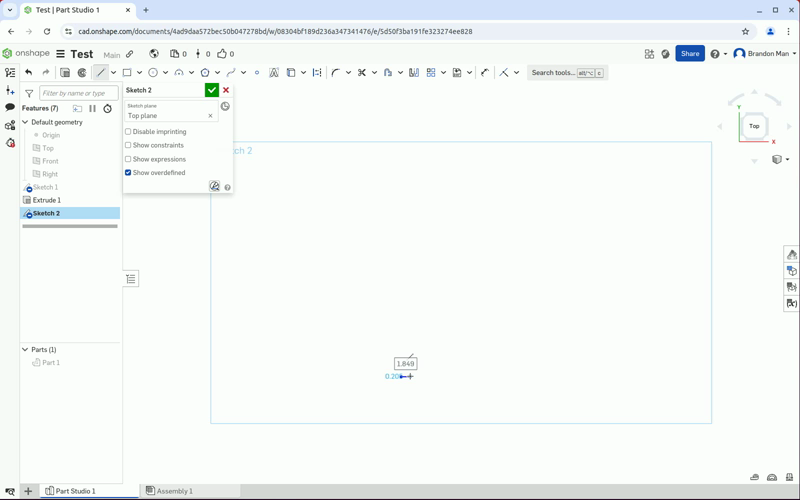
scroll(6)
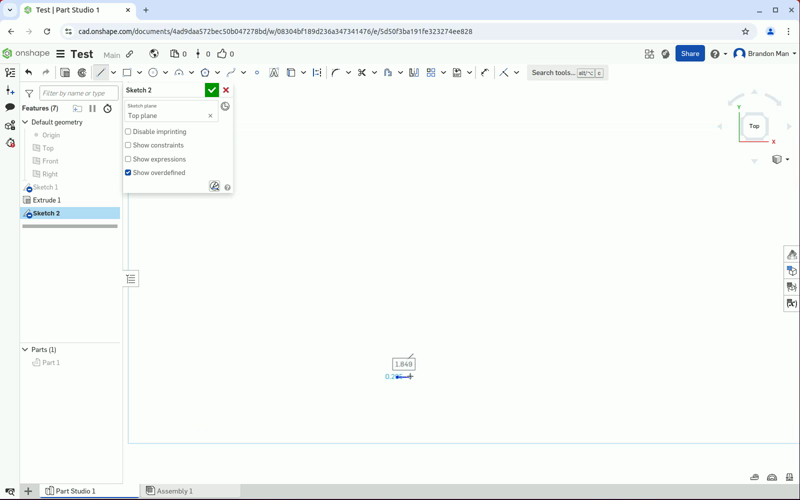
scroll(6)
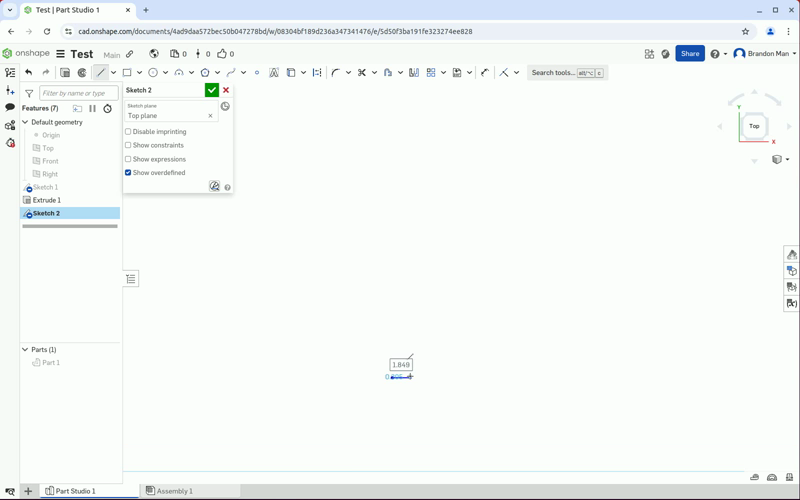
scroll(6)
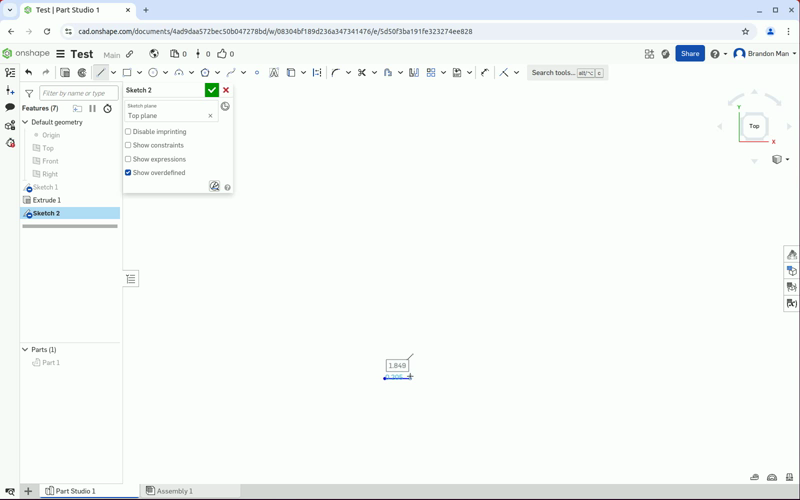
scroll(6)
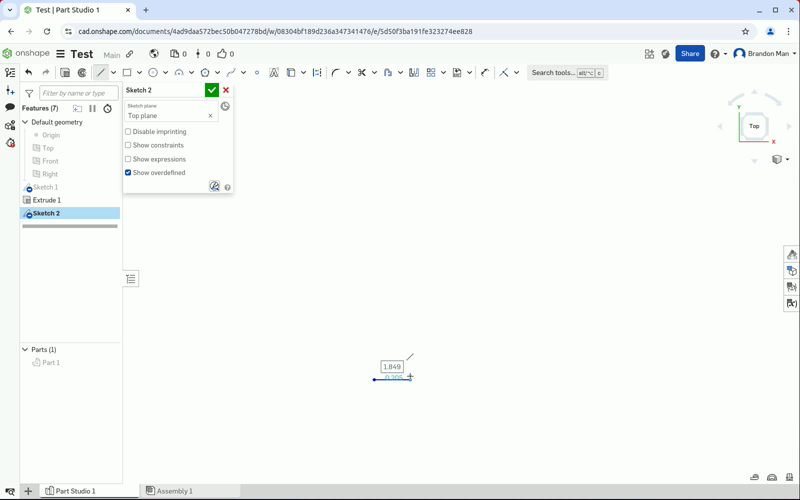
scroll(6)
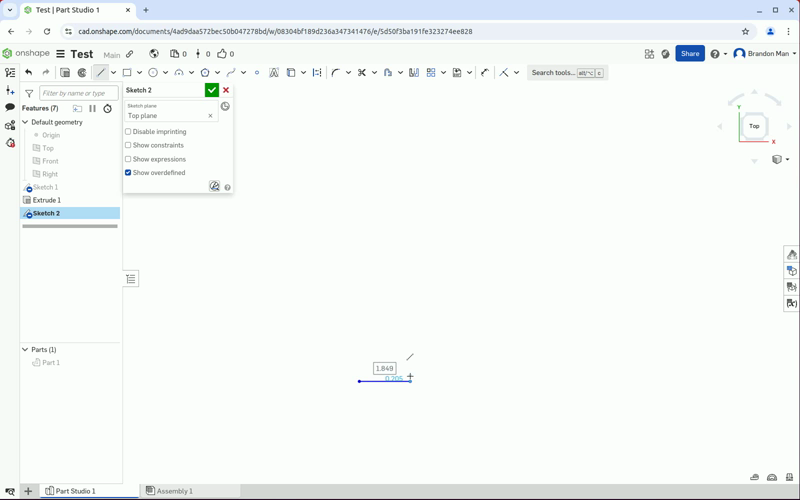
scroll(6)
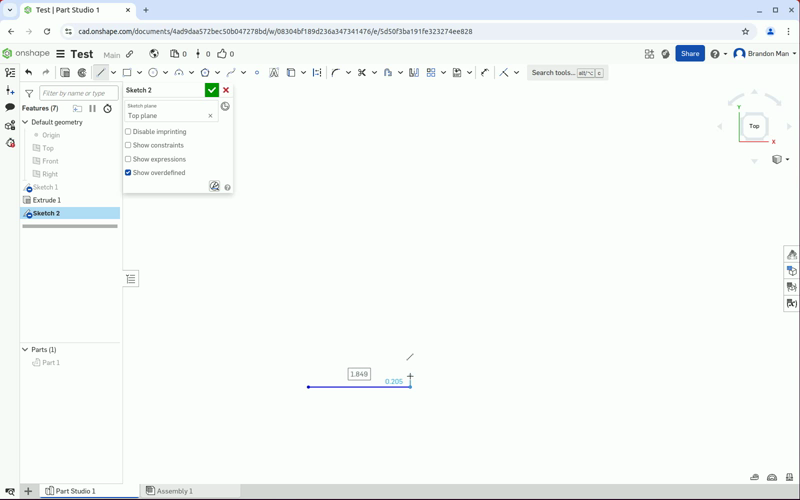
click(410, 375)
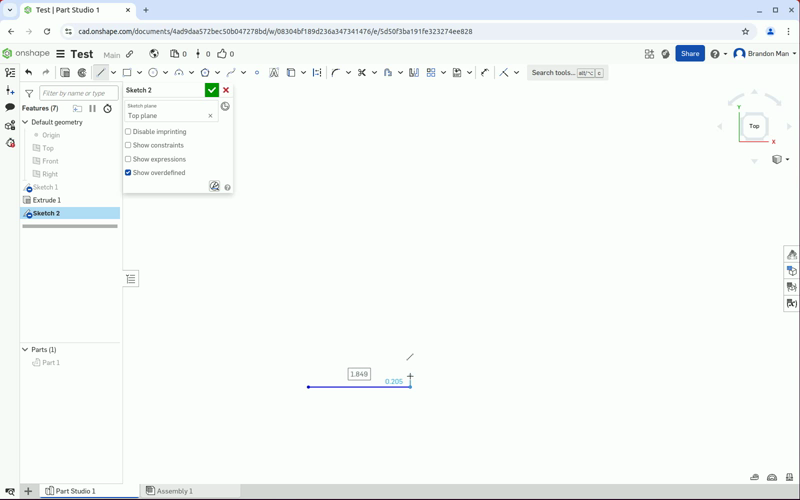
scroll(-6)
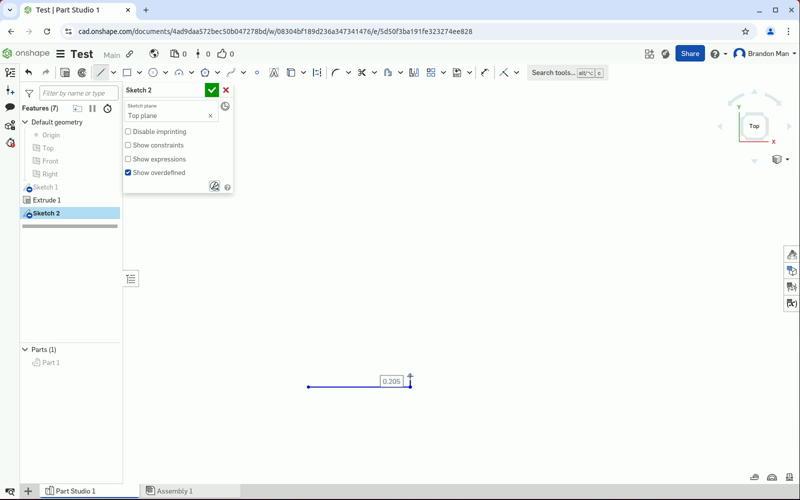
scroll(-6)
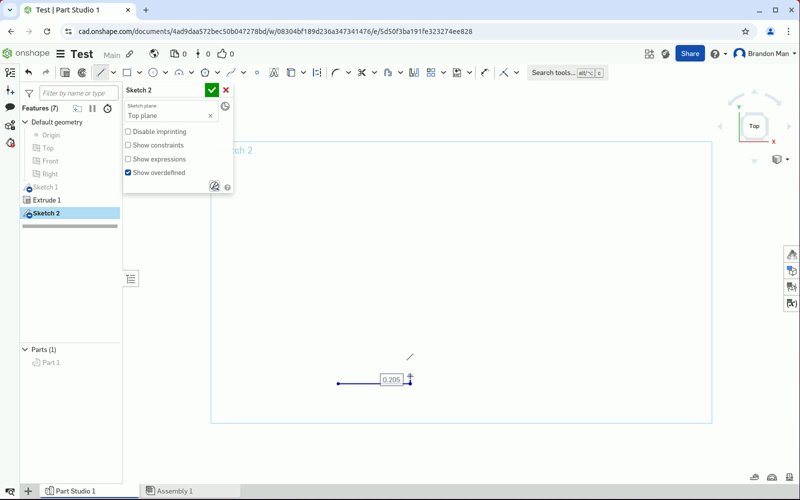
scroll(-6)
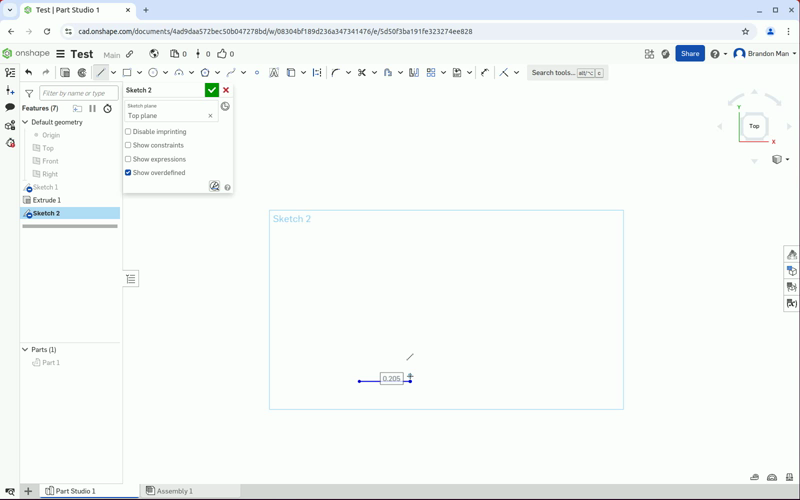
scroll(-6)
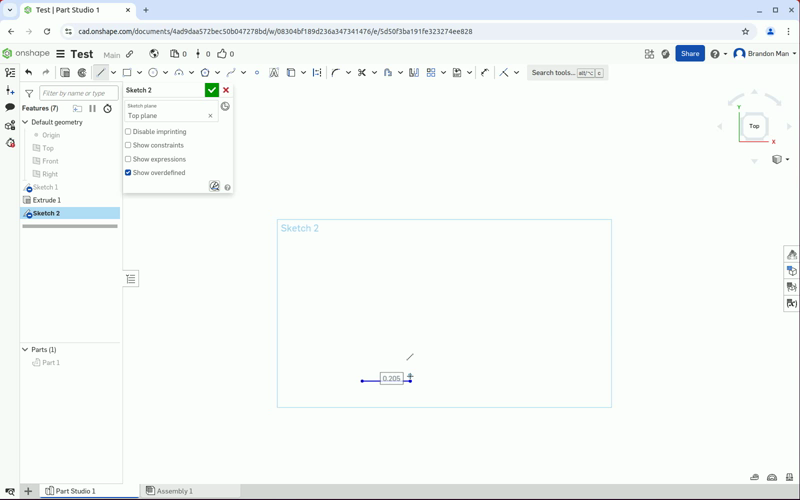
scroll(-6)
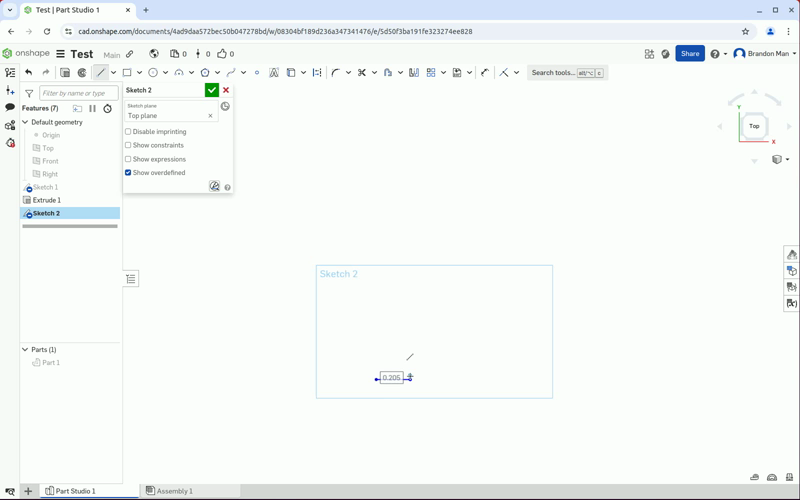
scroll(-6)
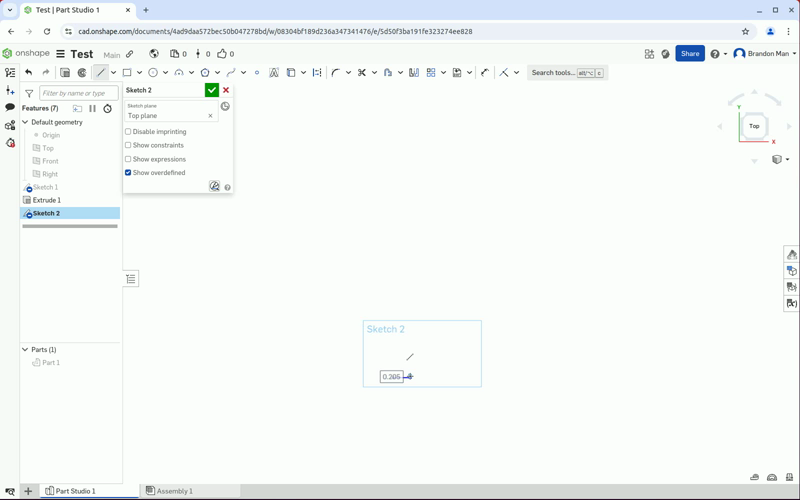
scroll(-6)
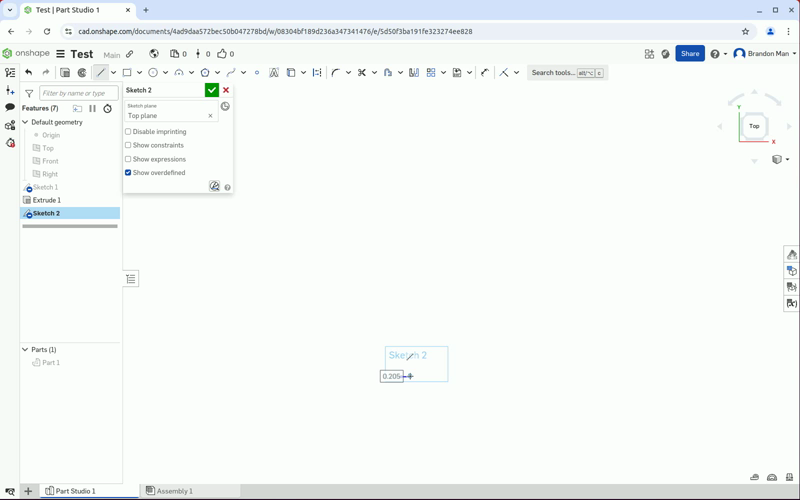
key_up(shift)
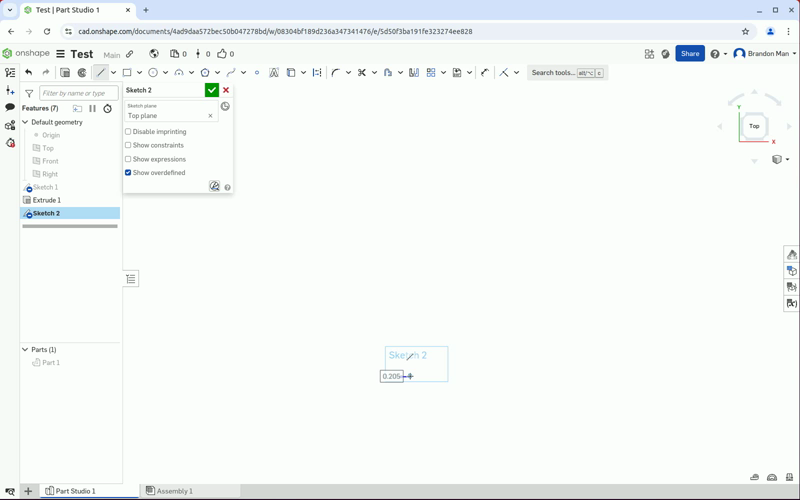
key_down(shift)
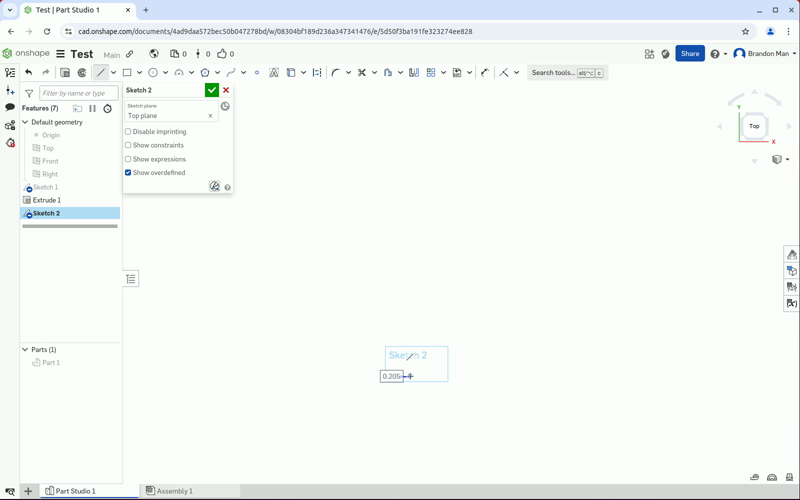
mouse_move(440, 375)
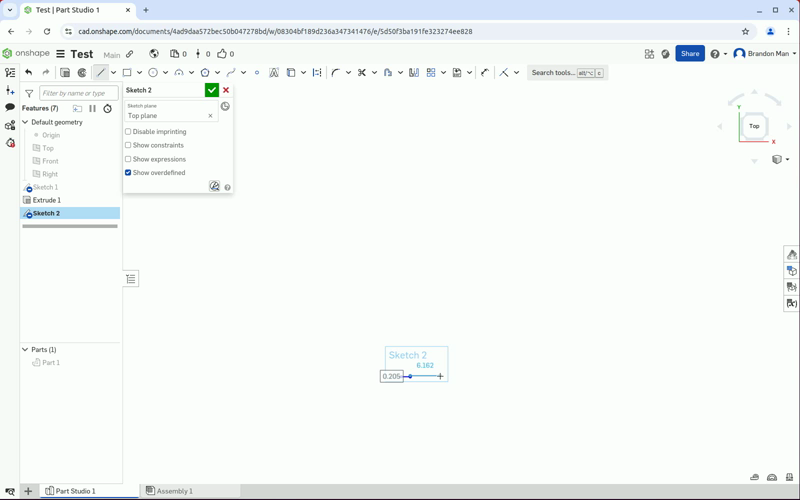
mouse_move(401, 375)
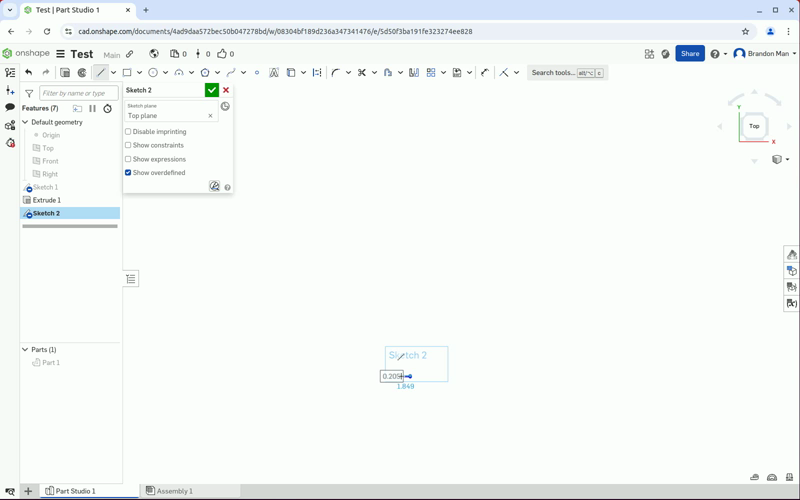
scroll(6)
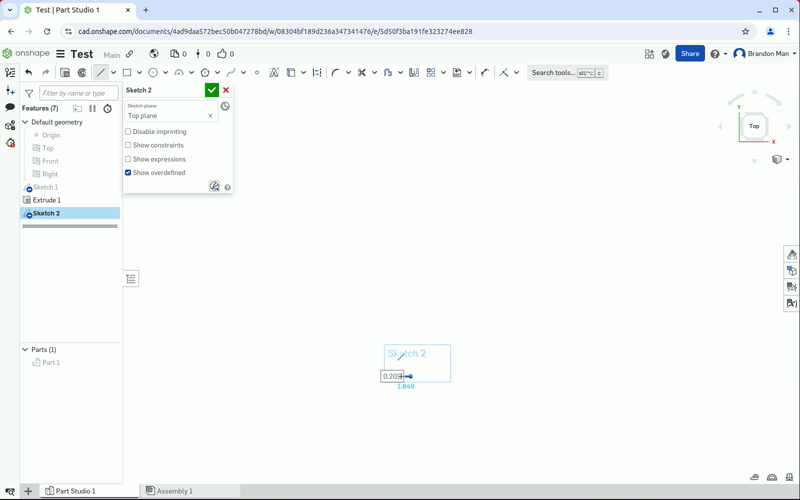
scroll(6)
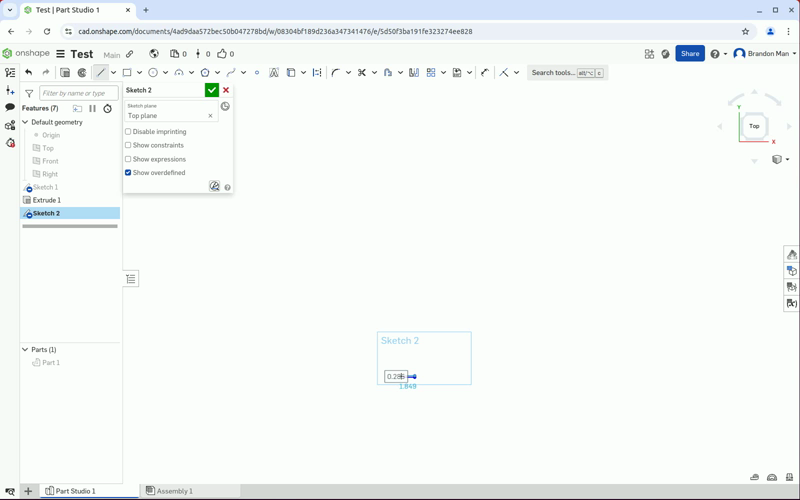
scroll(6)
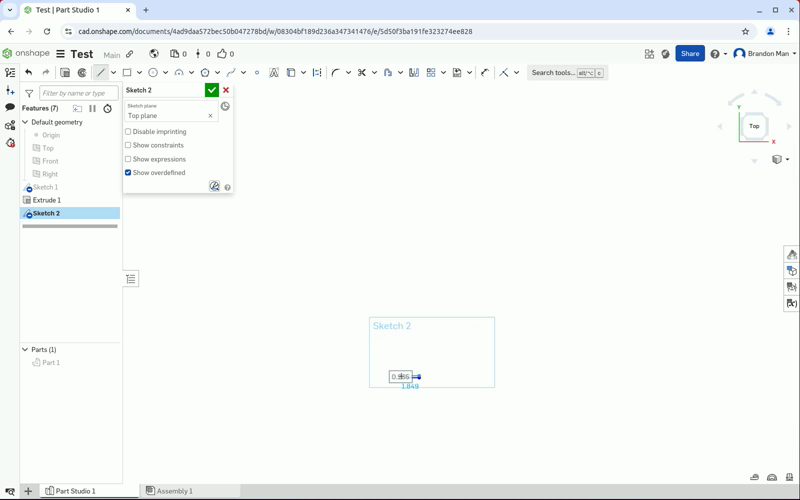
scroll(6)
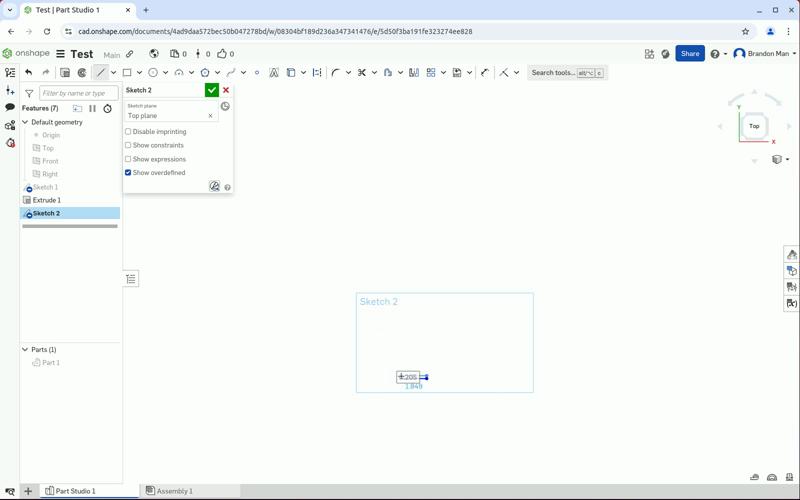
scroll(6)
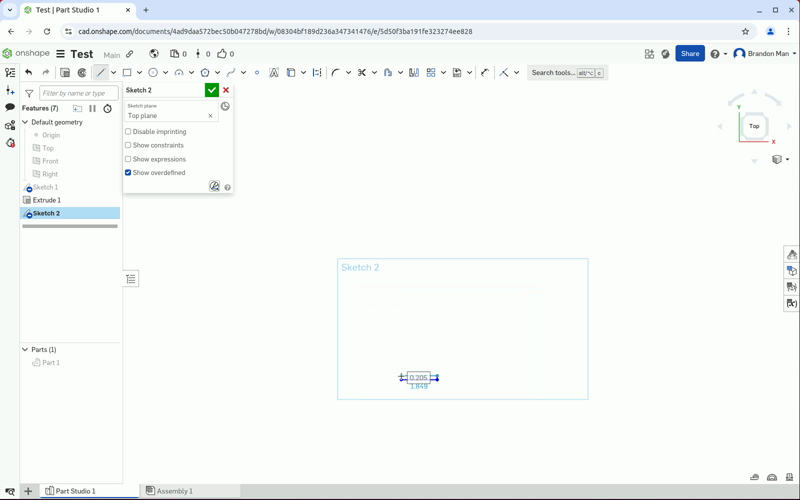
scroll(6)
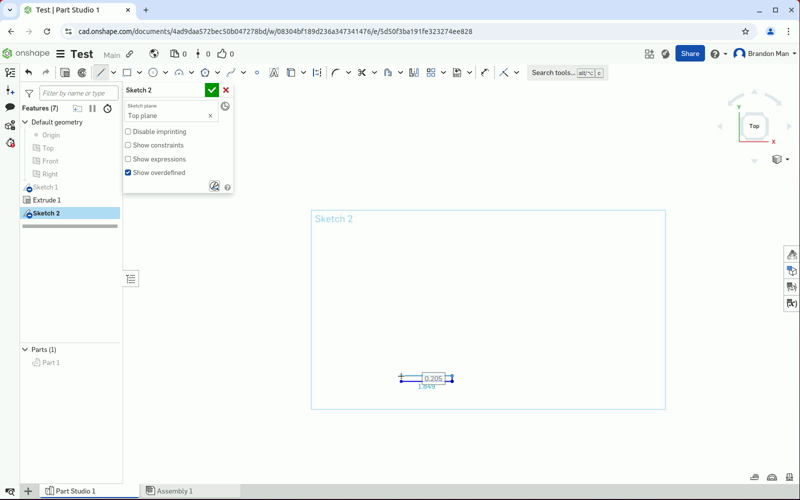
scroll(6)
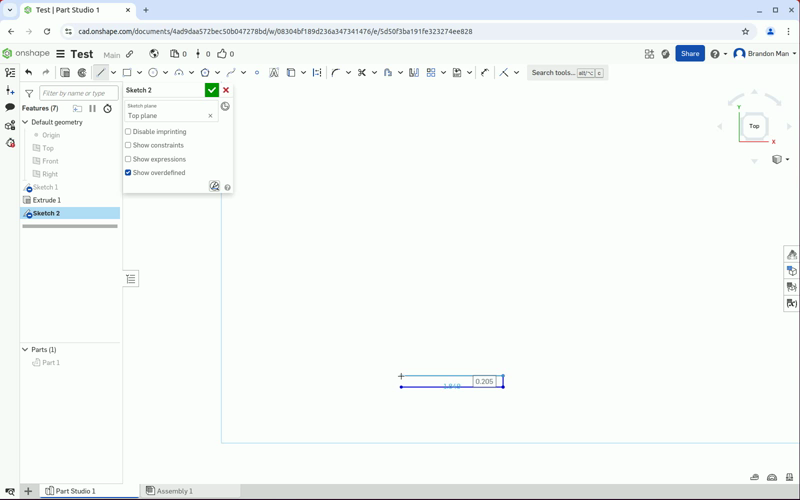
click(401, 375)
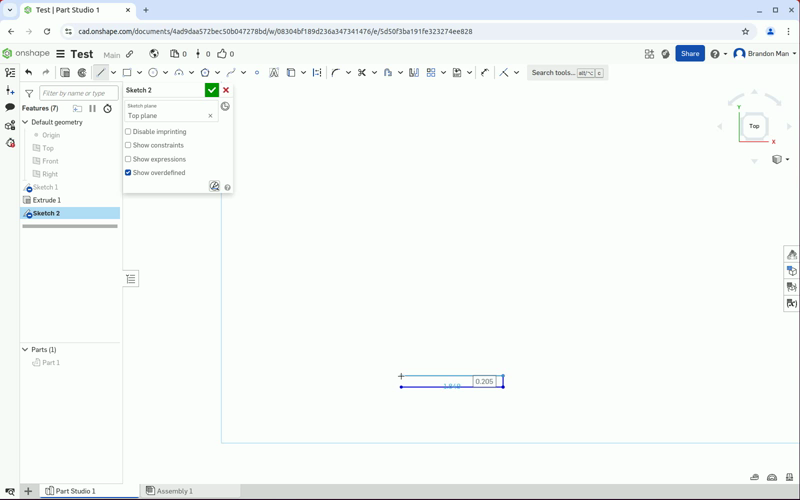
scroll(-6)
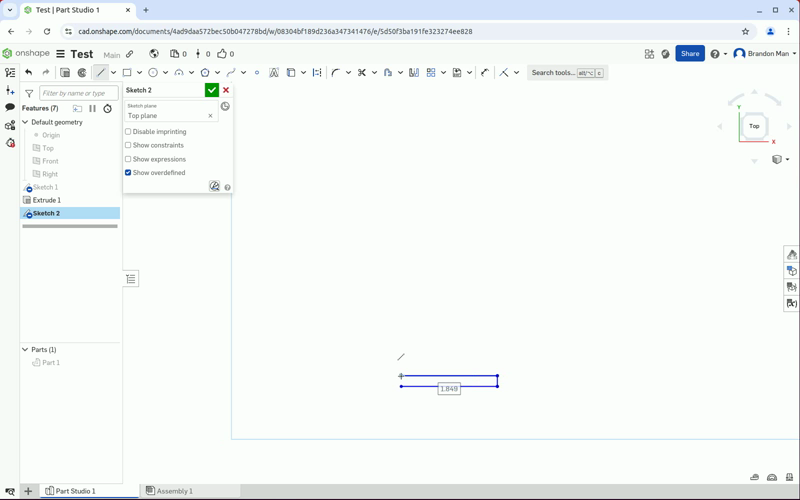
scroll(-6)
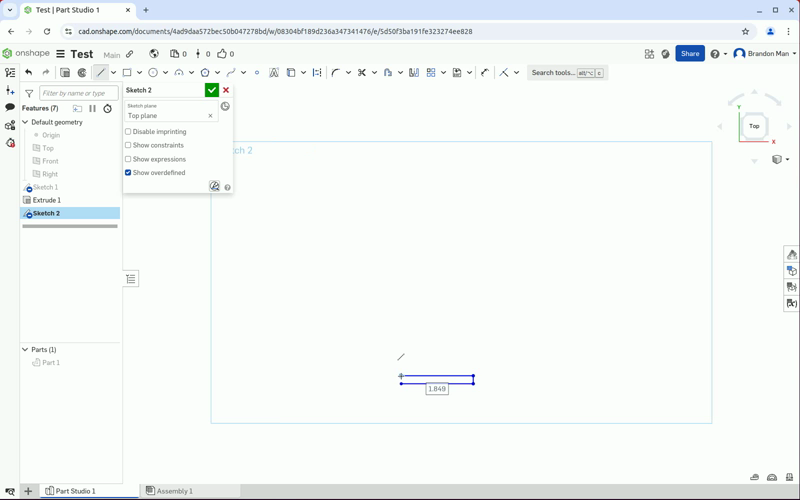
scroll(-6)
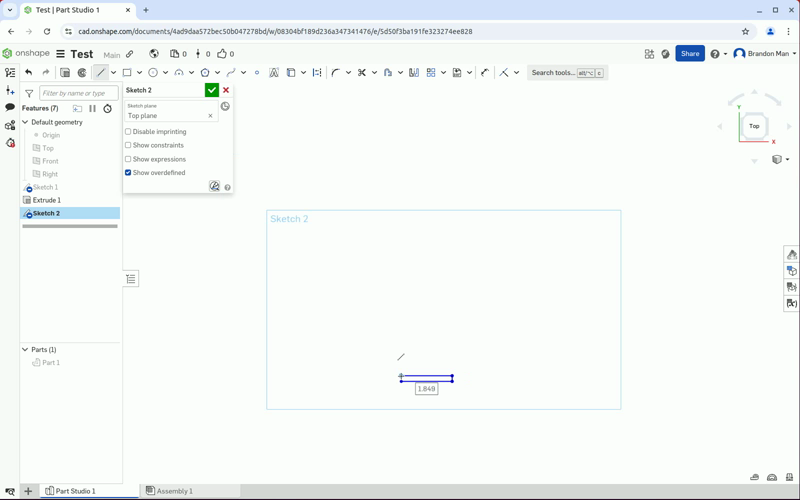
scroll(-6)
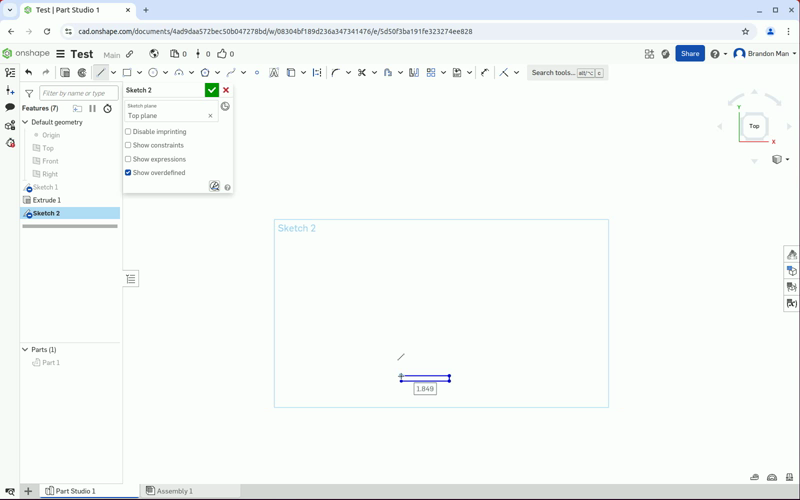
scroll(-6)
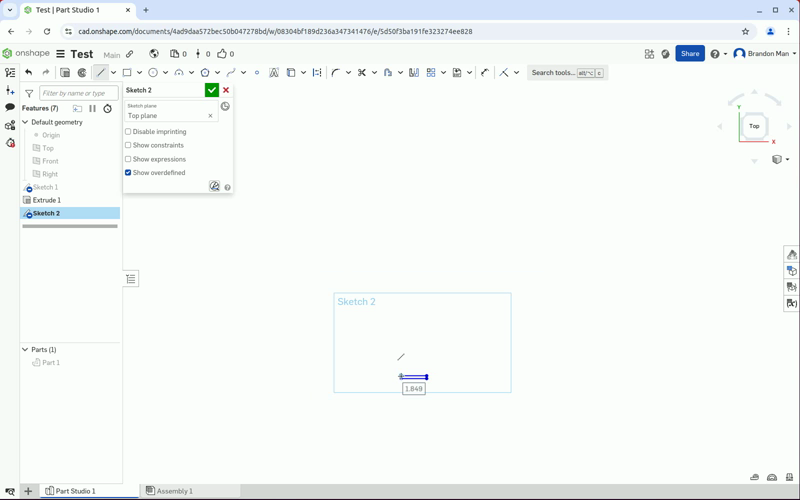
scroll(-6)
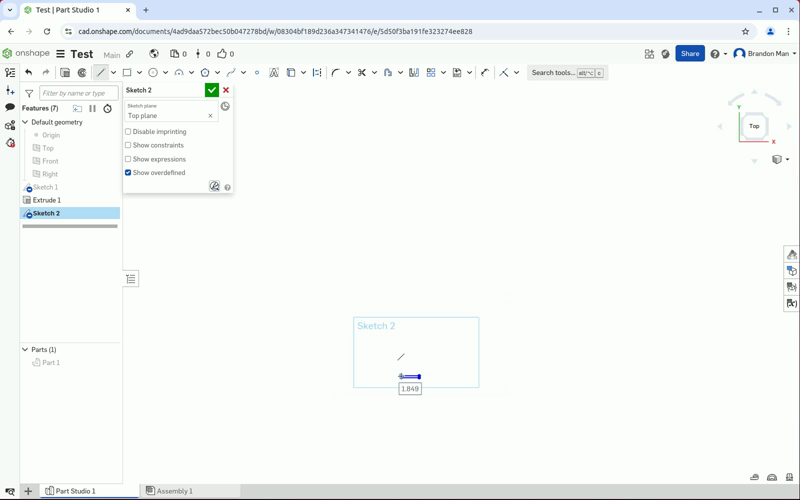
scroll(-6)
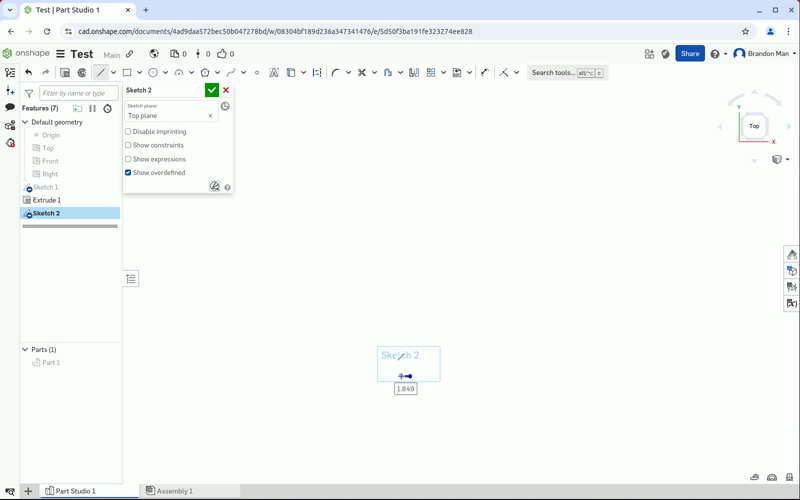
key_up(shift)
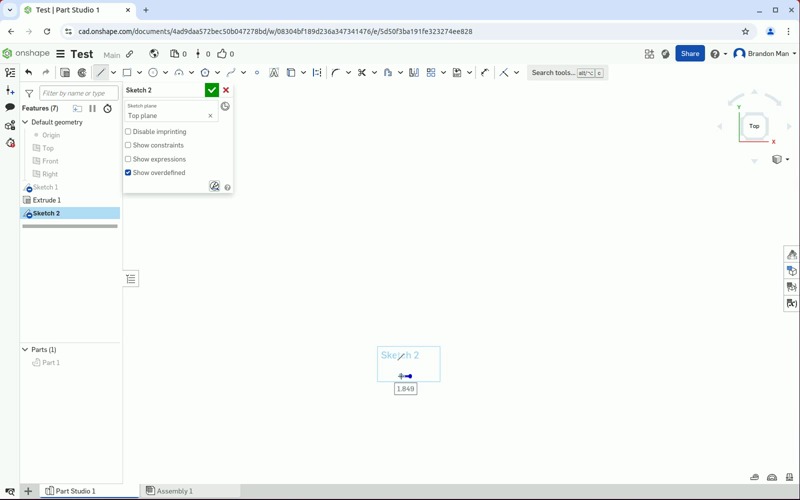
mouse_move(431, 375)
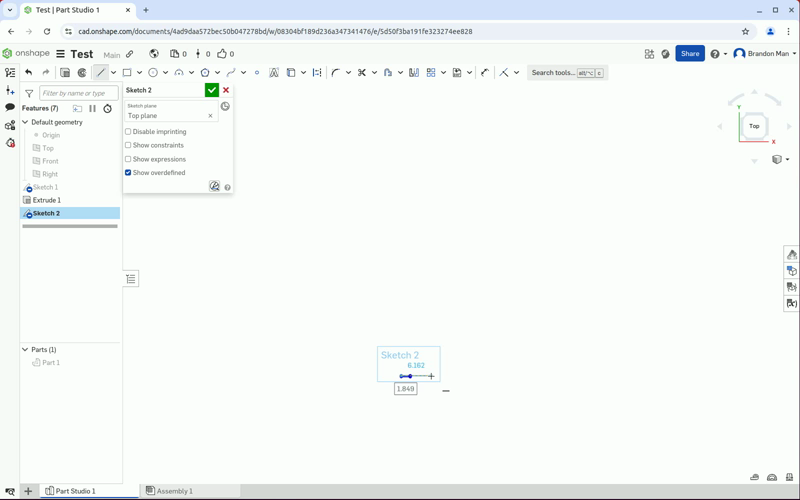
key_down(shift)
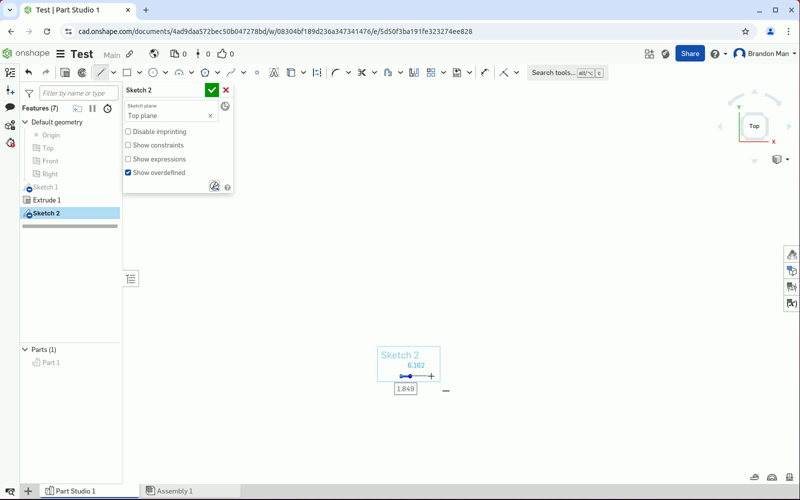
mouse_move(401, 376)
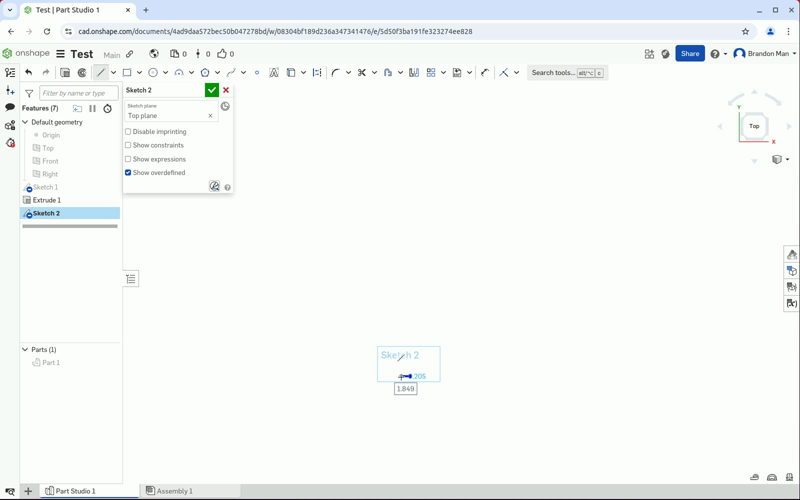
scroll(6)
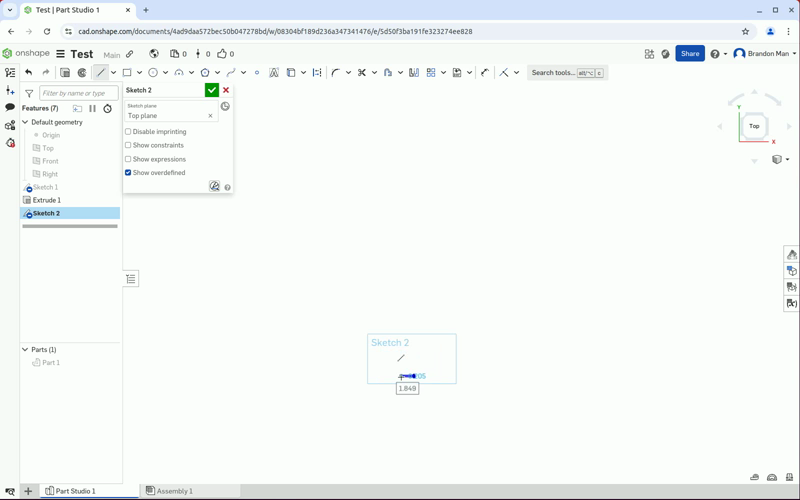
scroll(6)
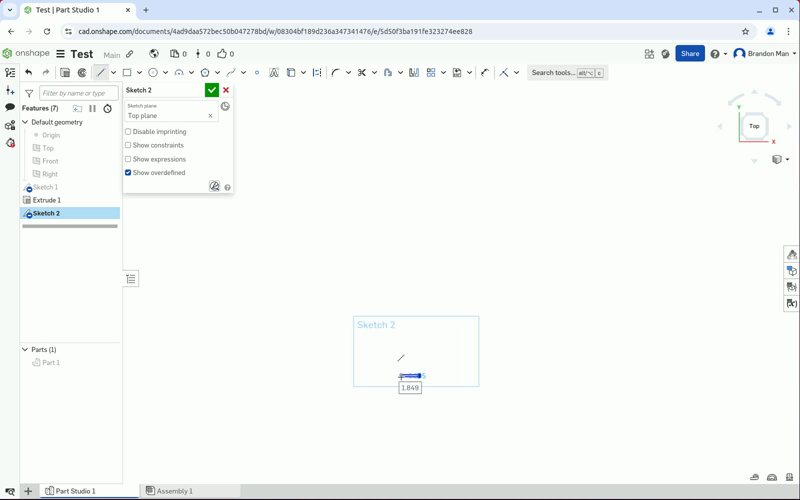
scroll(6)
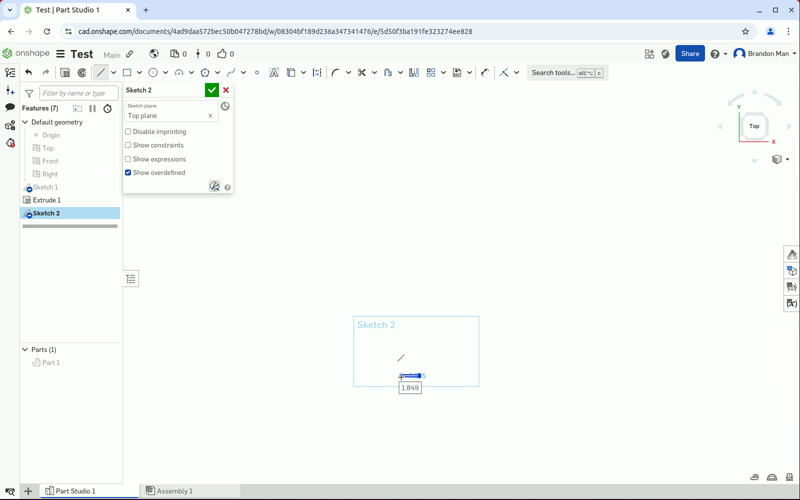
scroll(6)
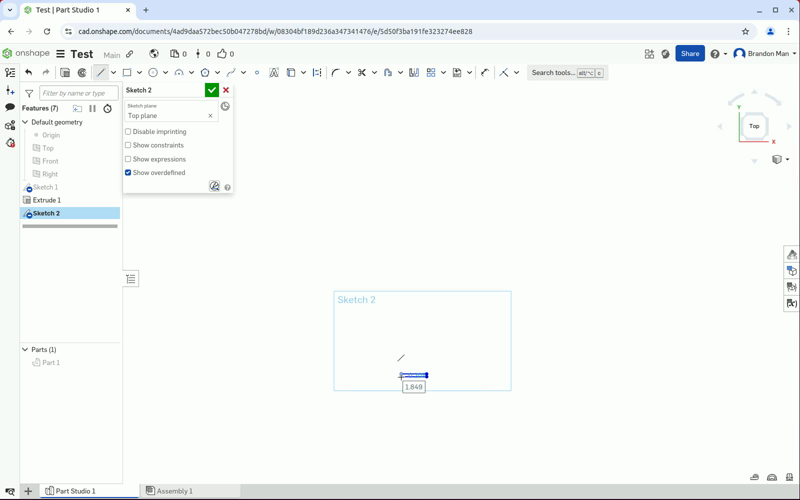
scroll(6)
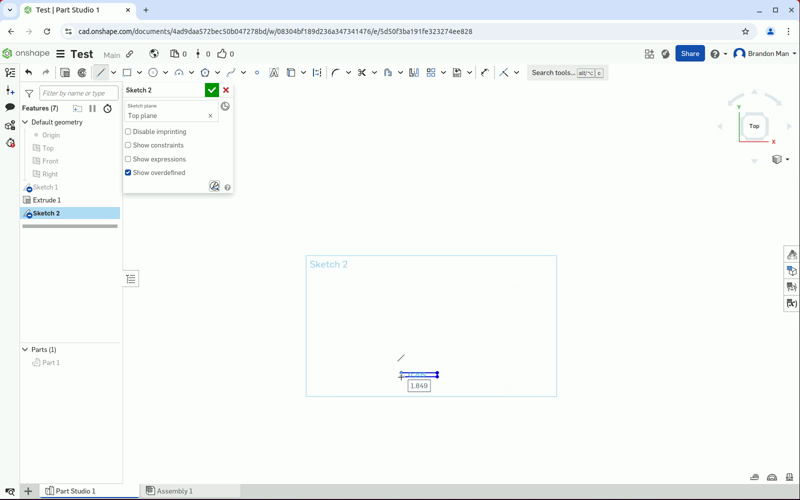
scroll(6)
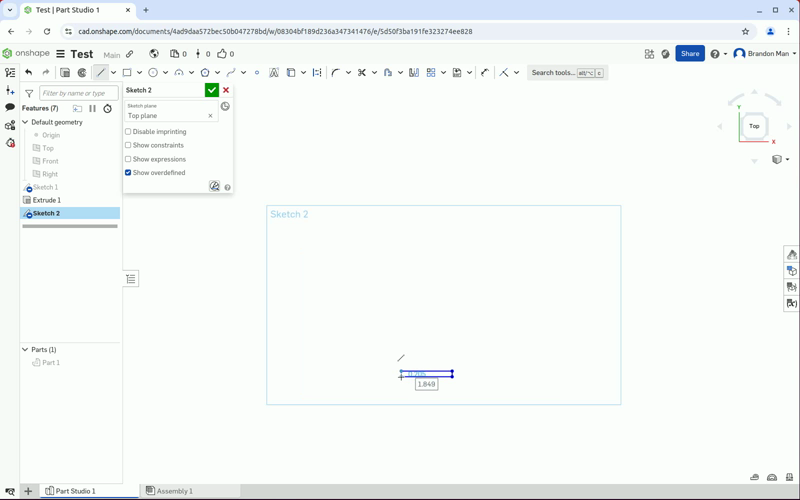
scroll(6)
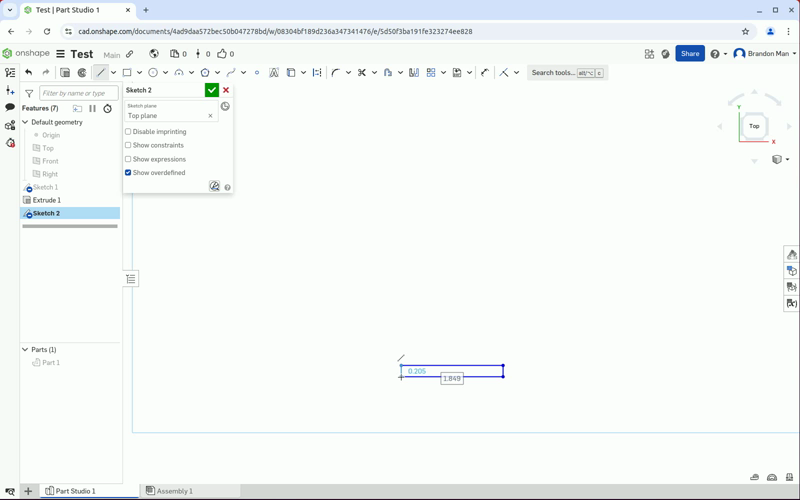
key_up(shift)
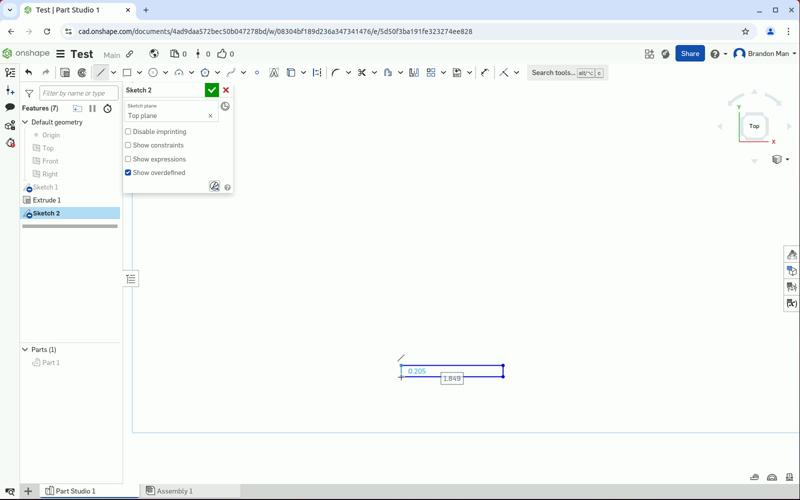
click(401, 376)
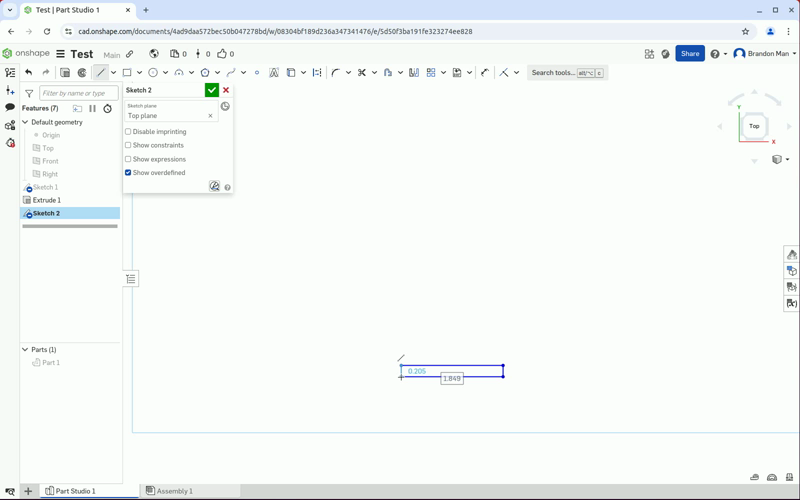
scroll(-6)
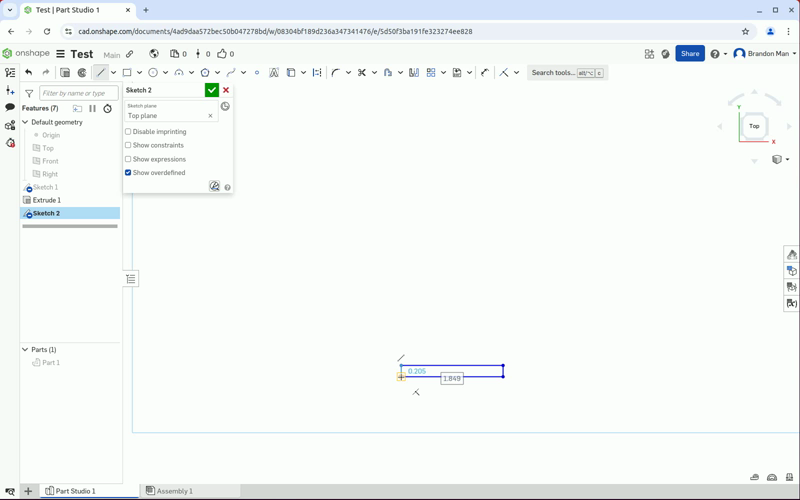
scroll(-6)
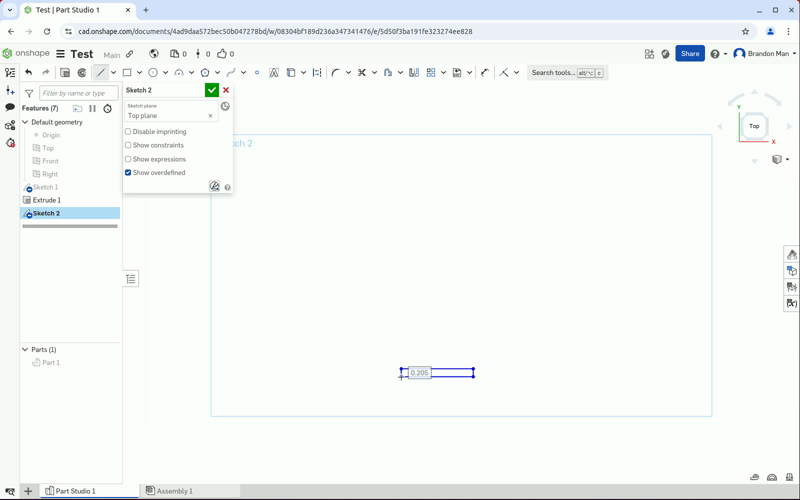
scroll(-6)
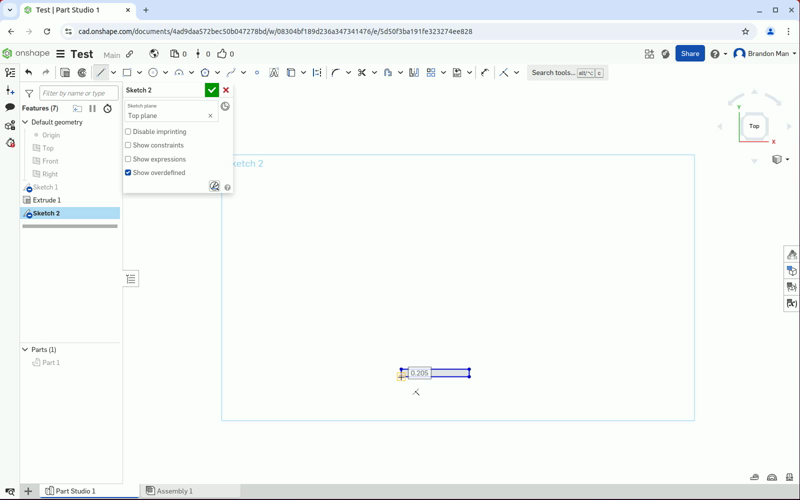
scroll(-6)
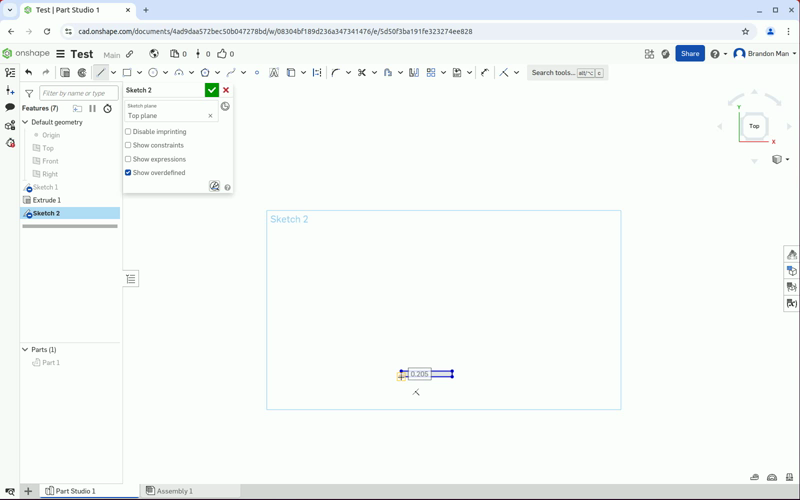
scroll(-6)
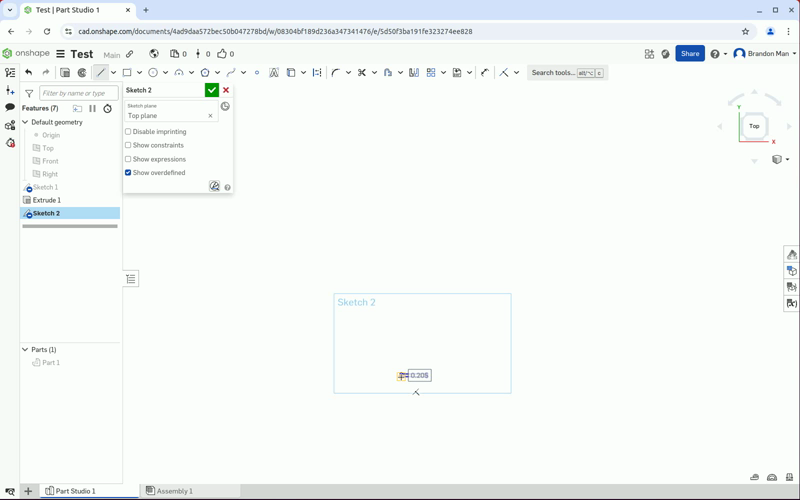
scroll(-6)
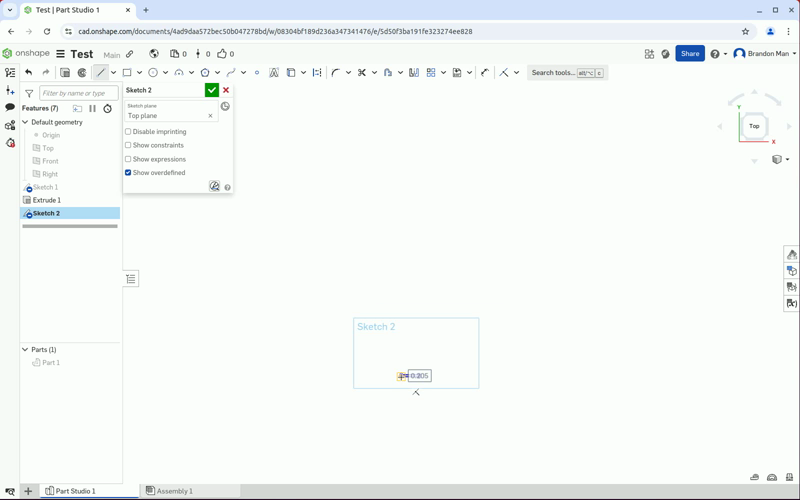
scroll(-6)
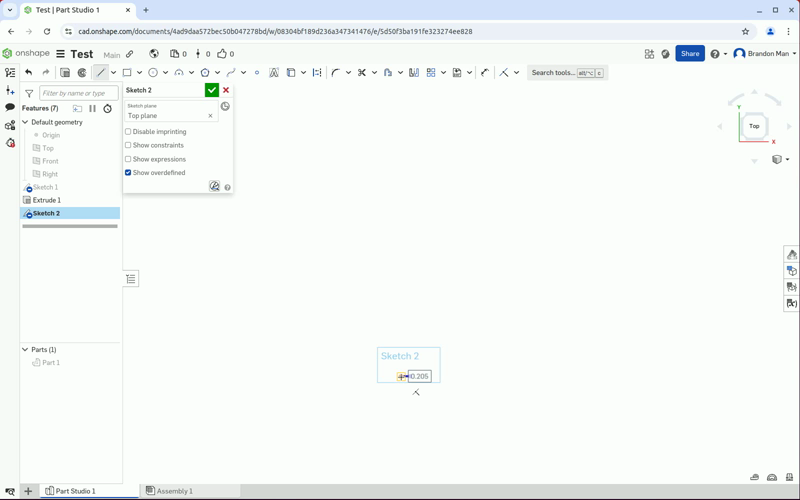
key(esc)
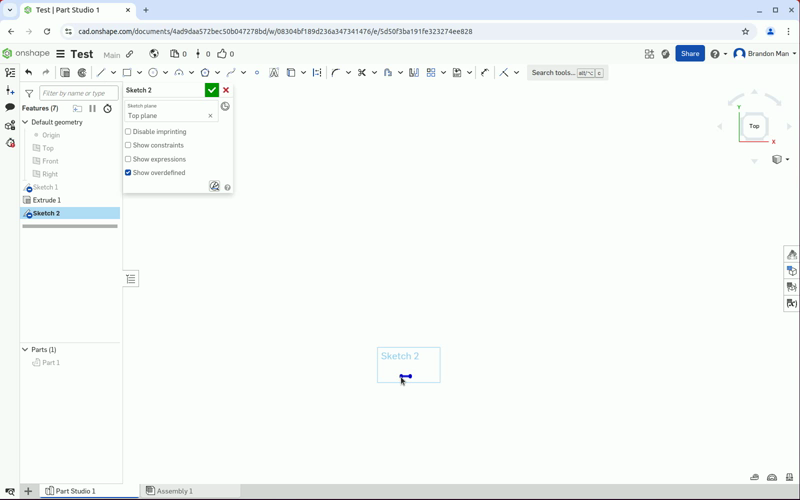
mouse_move(408, 376)
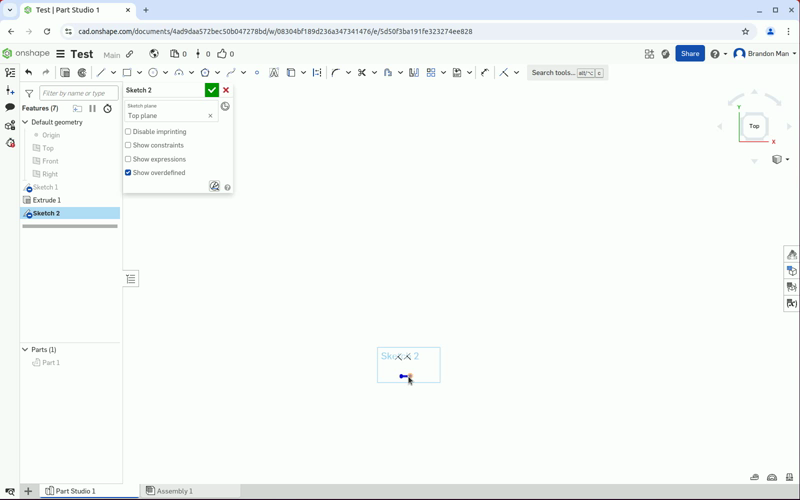
scroll(6)
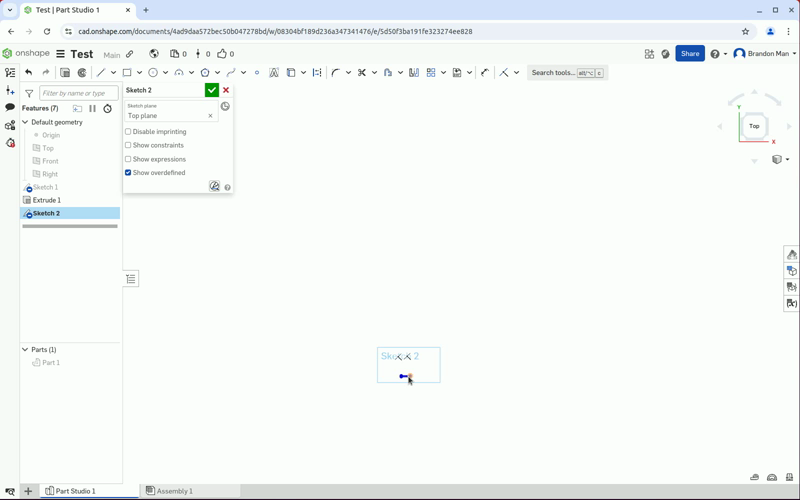
scroll(6)
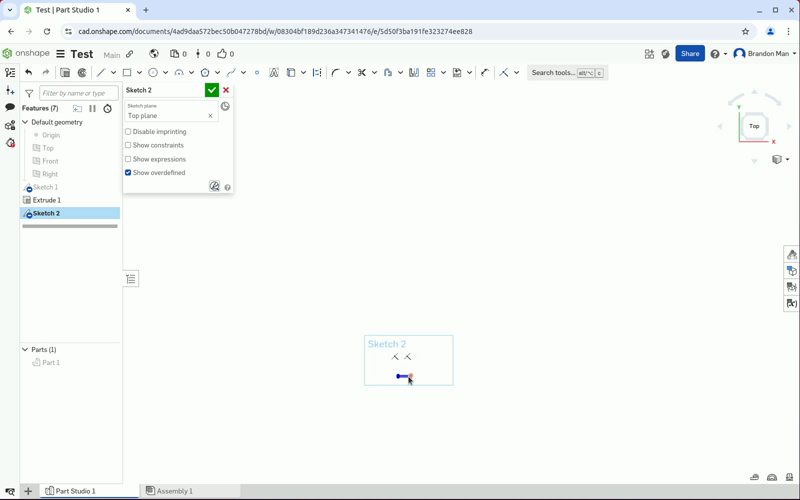
scroll(6)
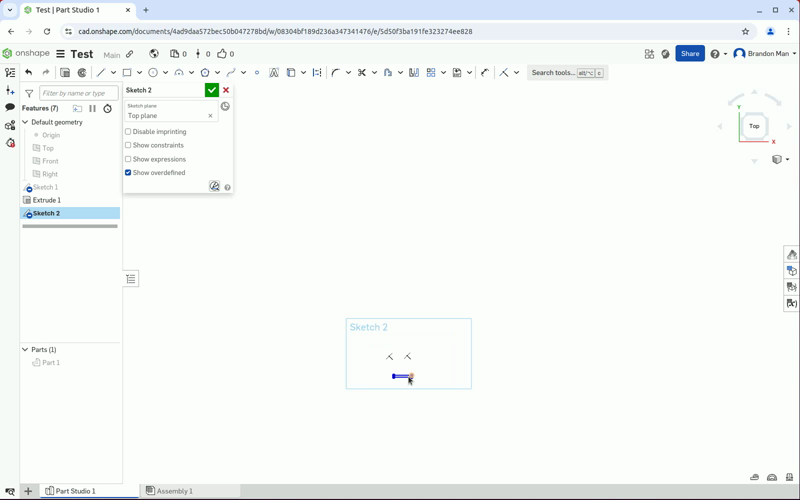
scroll(6)
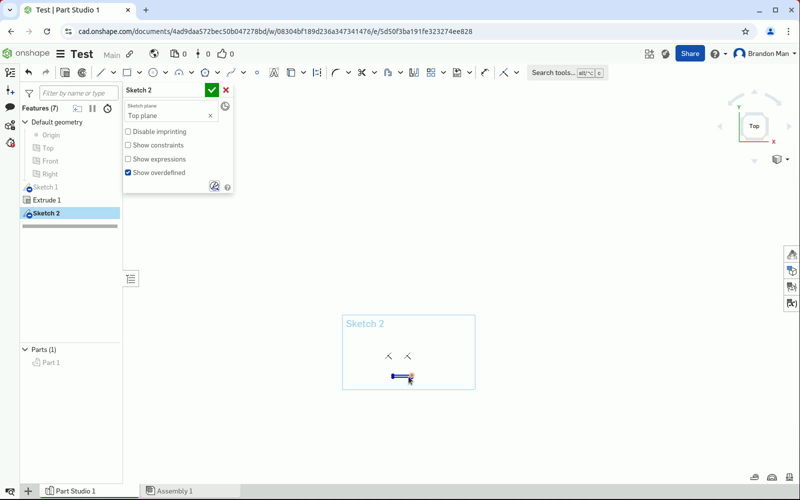
scroll(6)
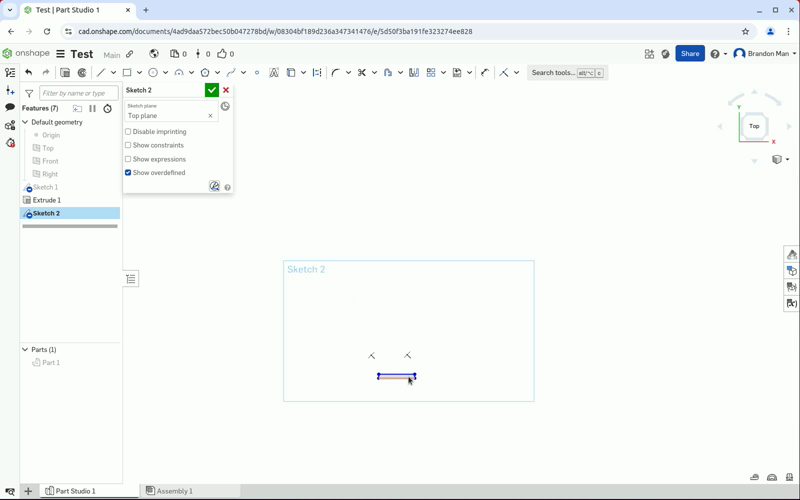
scroll(6)
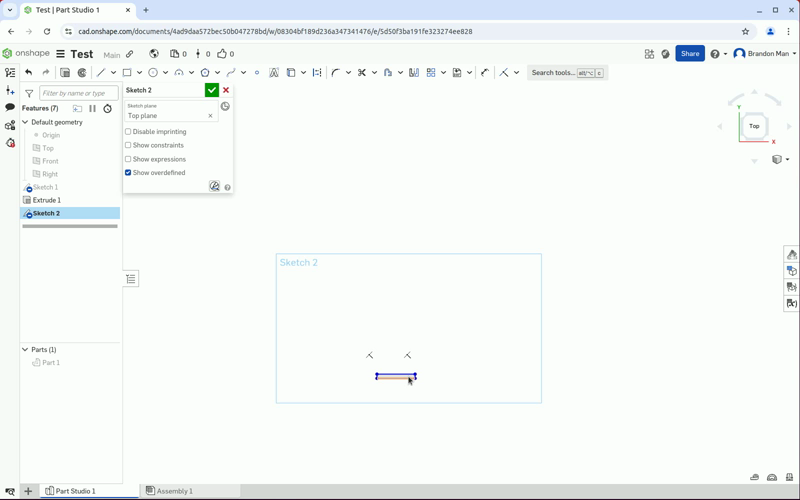
scroll(6)
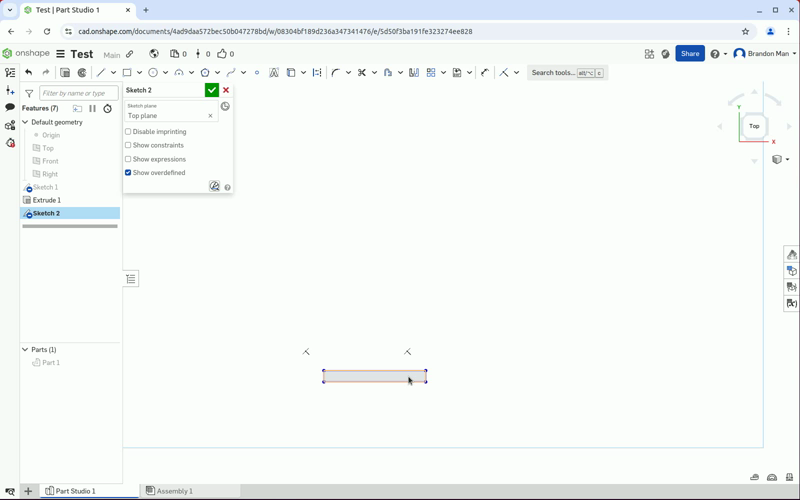
click(408, 376)
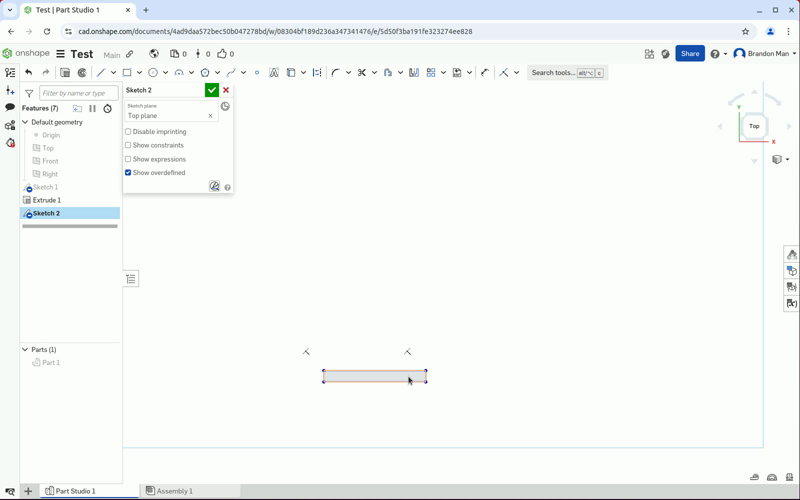
scroll(-6)
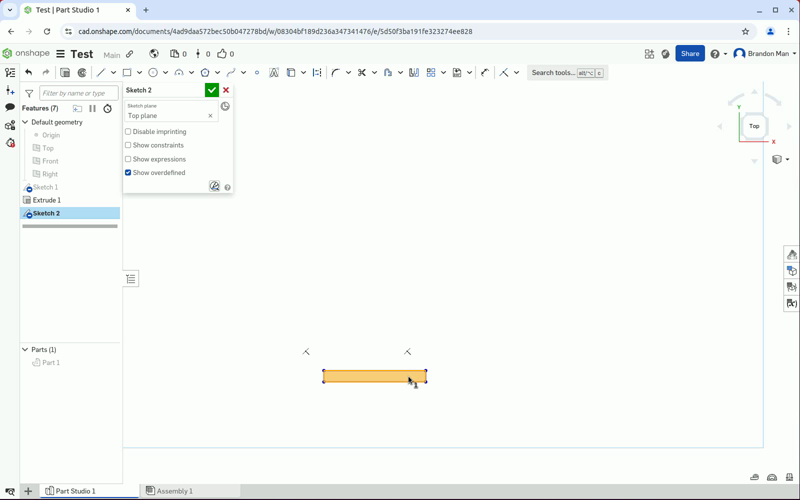
scroll(-6)
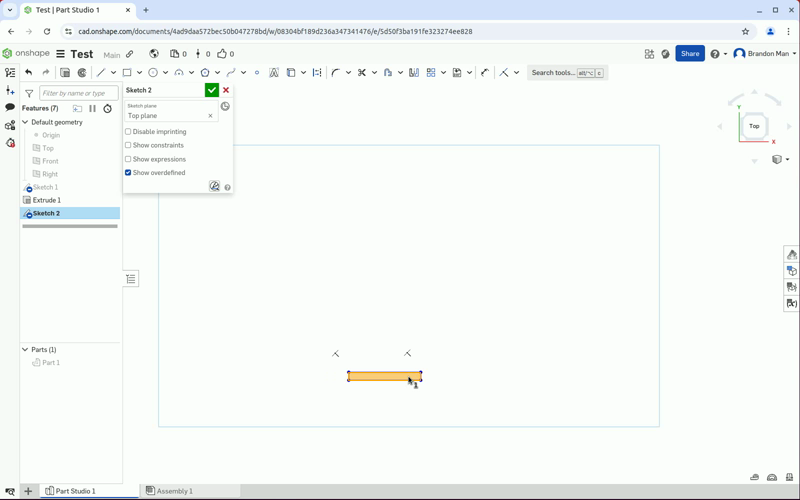
scroll(-6)
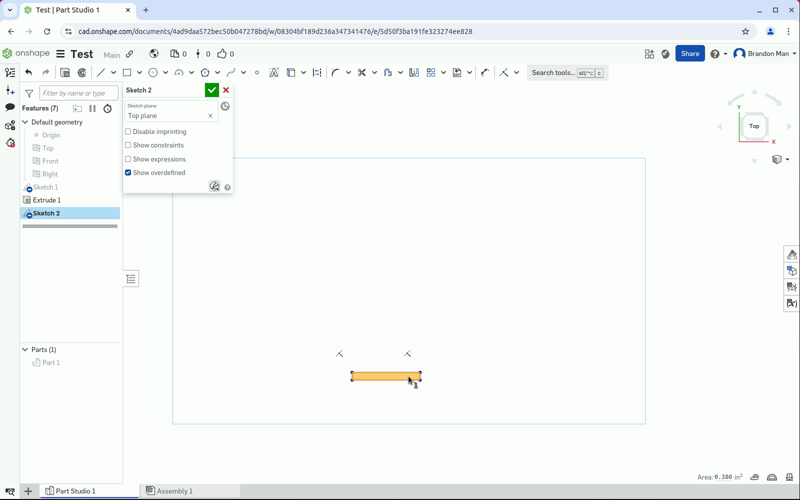
scroll(-6)
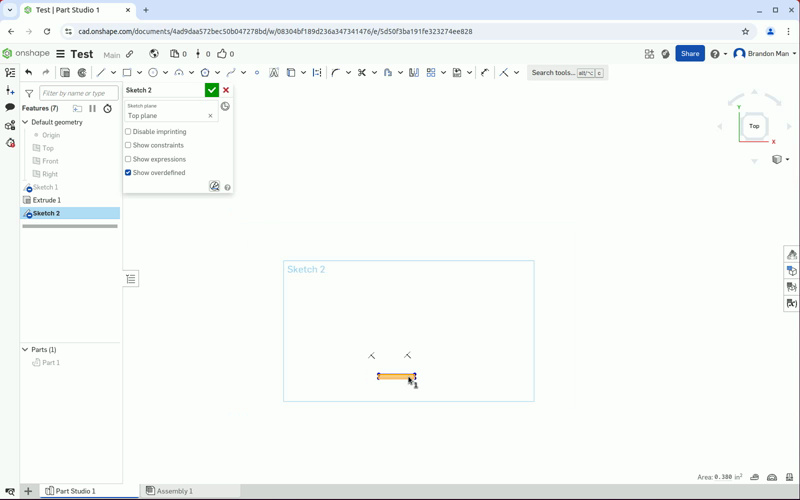
scroll(-6)
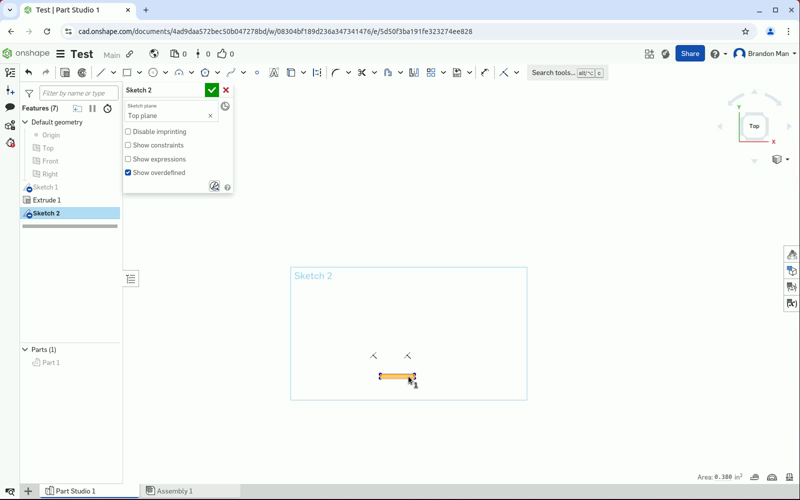
scroll(-6)
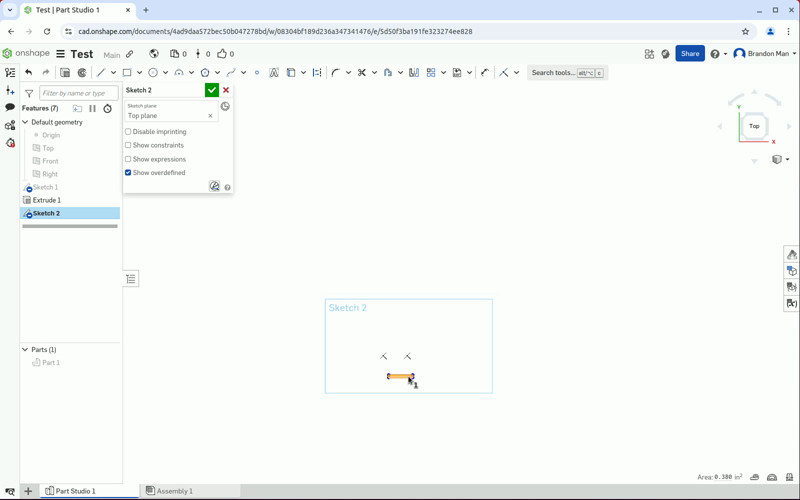
scroll(-6)
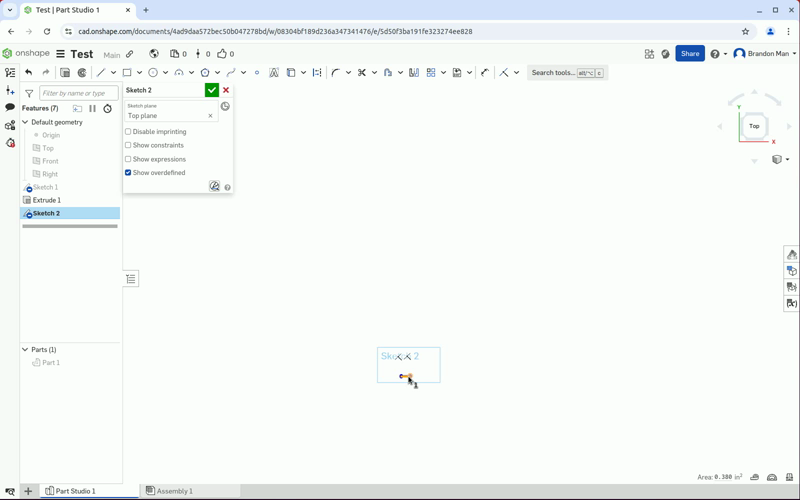
mouse_move(73, 352)
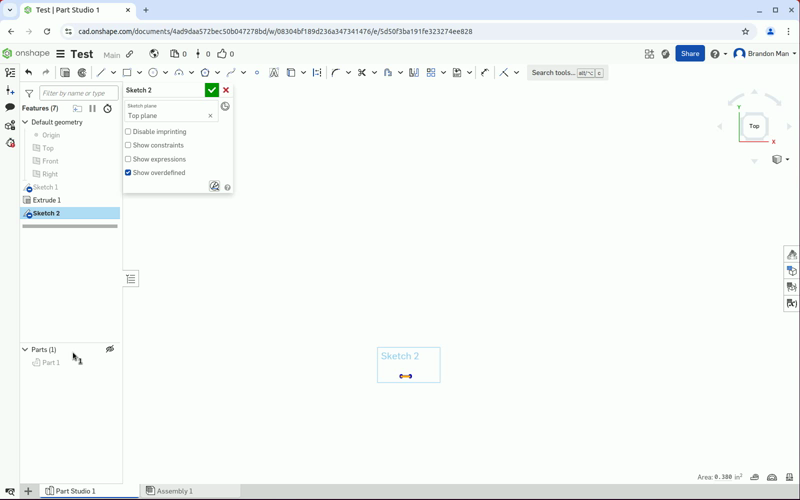
key(shift+y)
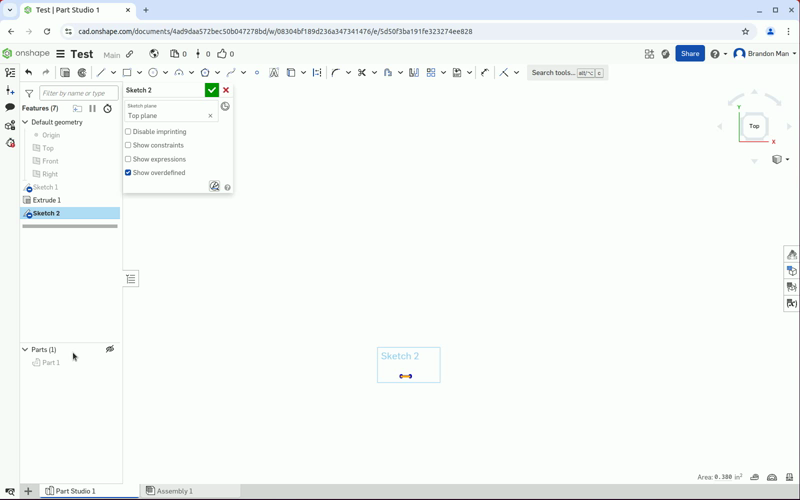
key(shift+e)
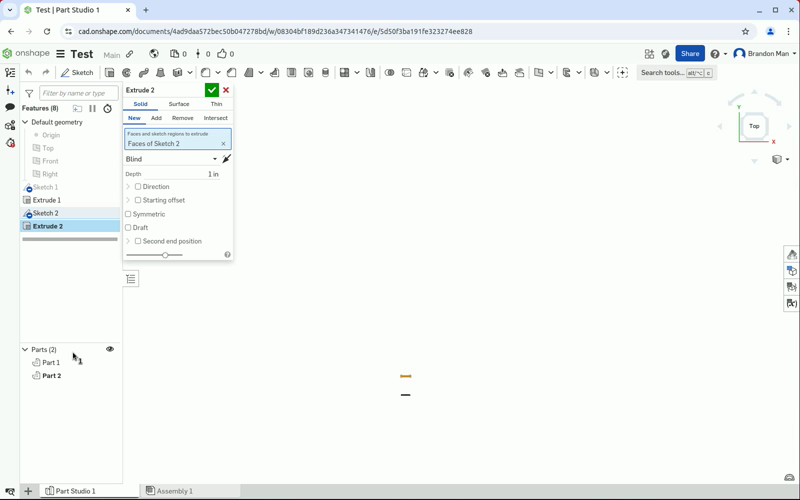
mouse_move(143, 106)
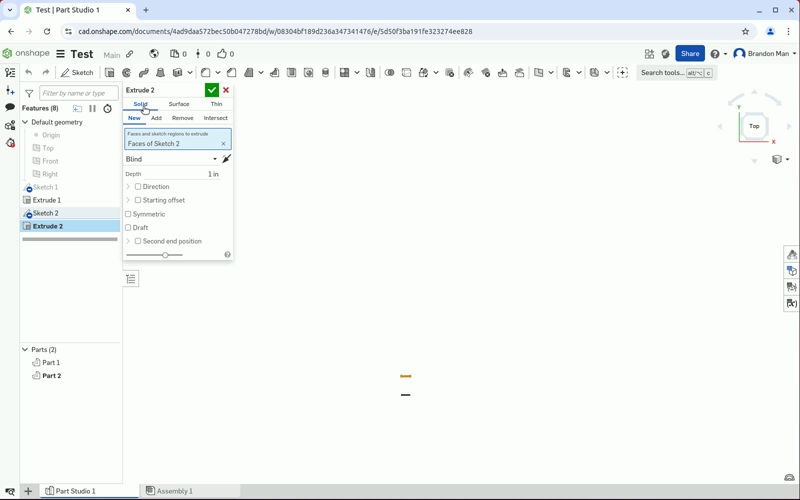
click(143, 106)
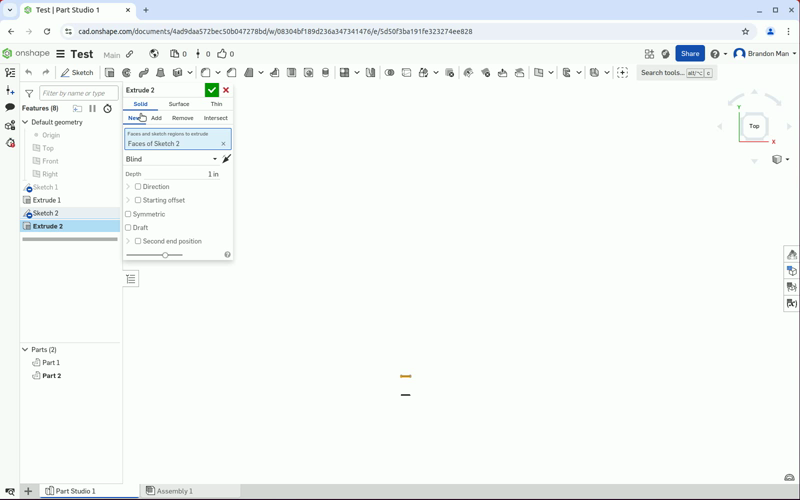
mouse_move(137, 120)
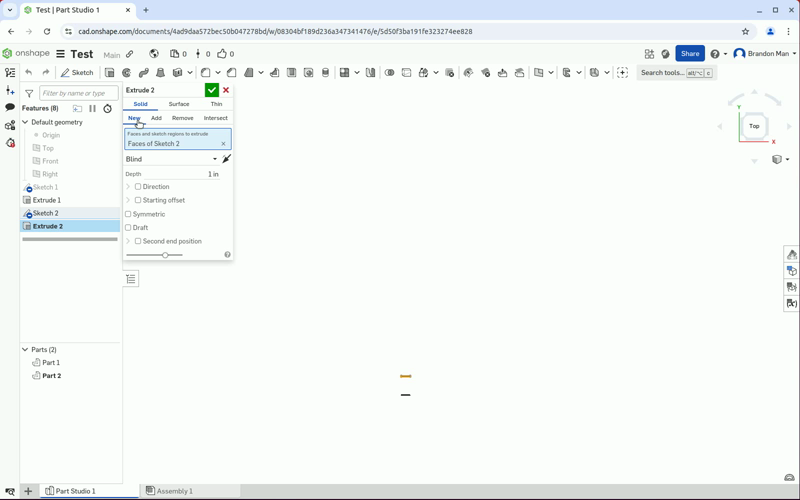
click(137, 120)
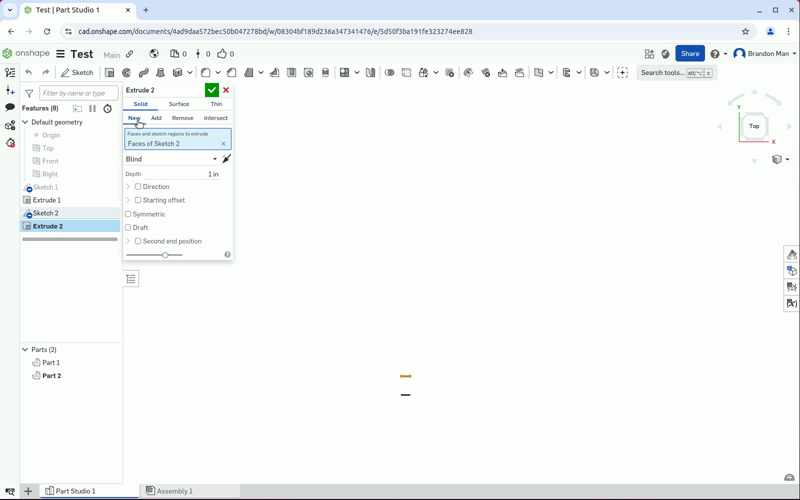
key(tab, 4)
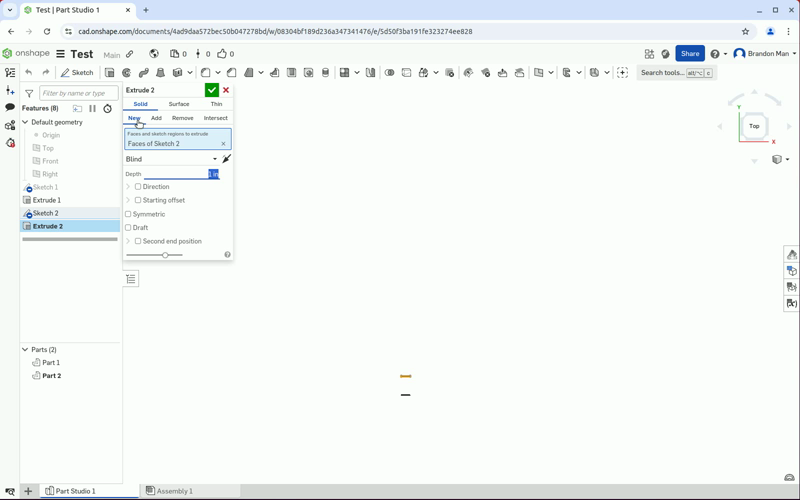
text(3.851)
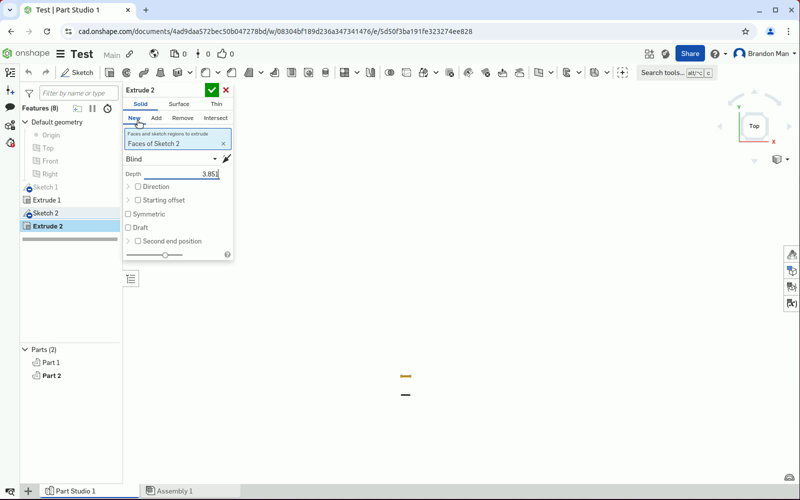
key(enter)
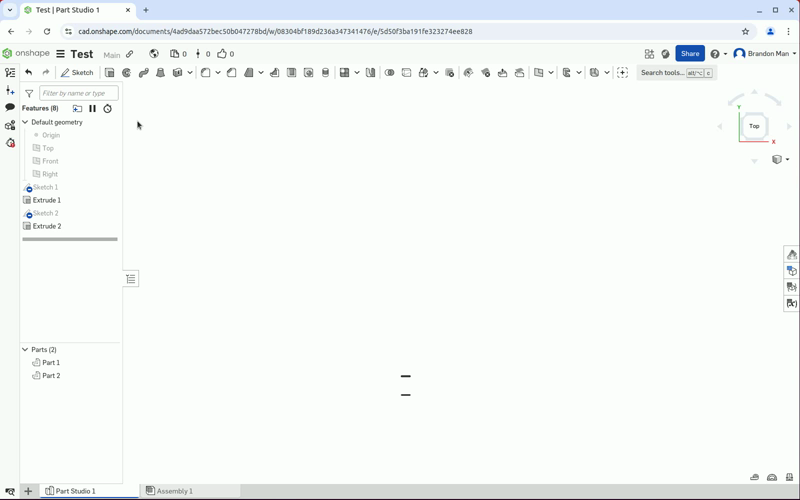
key(shift+h)
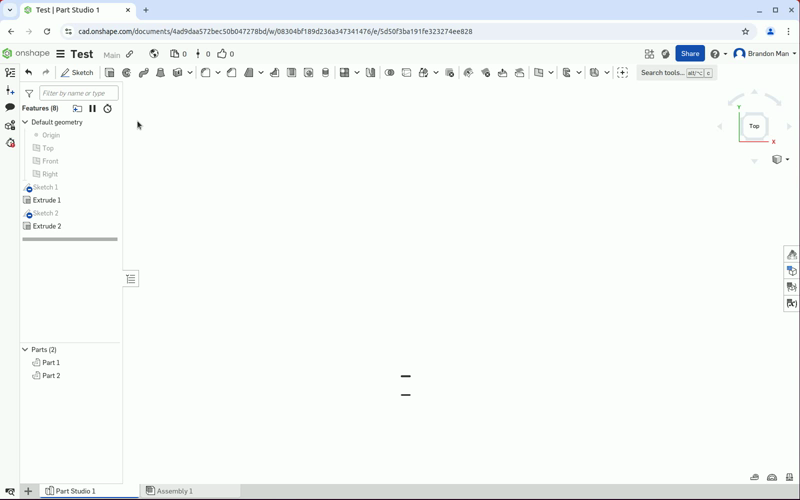
key(shift+h)
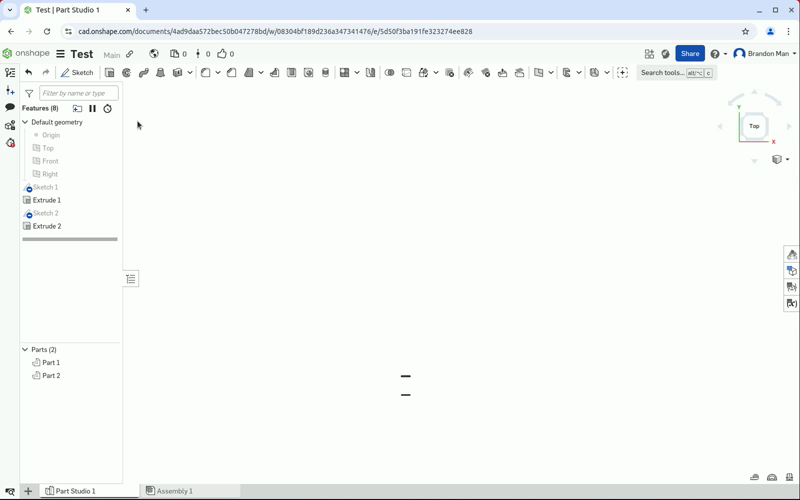
mouse_move(73, 189)
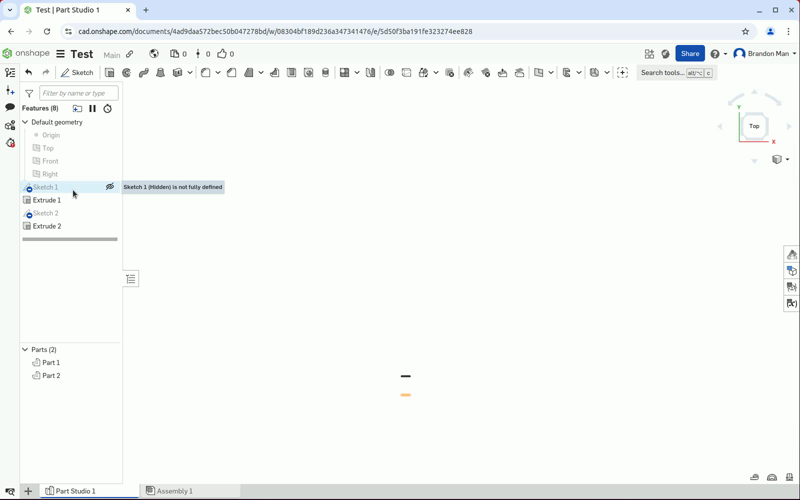
click(73, 189)
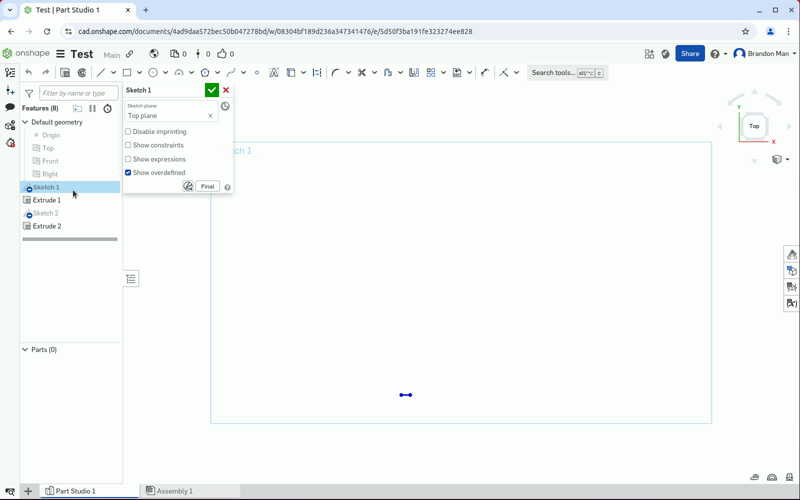
mouse_move(229, 92)
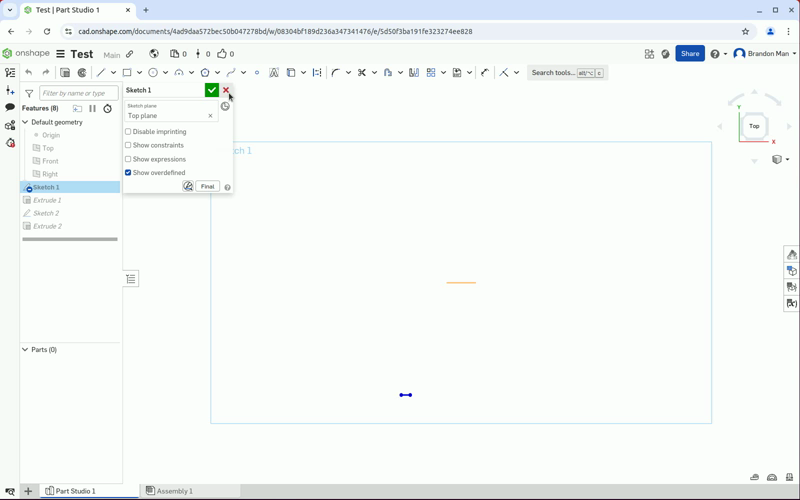
click(229, 92)
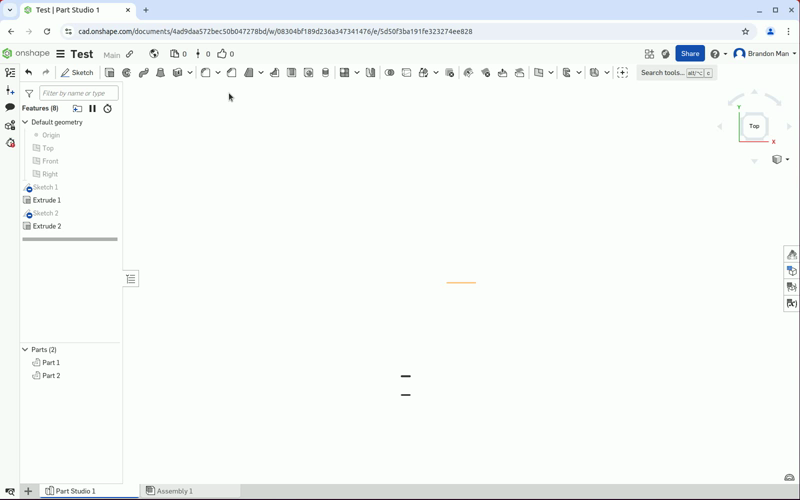
mouse_move(73, 352)
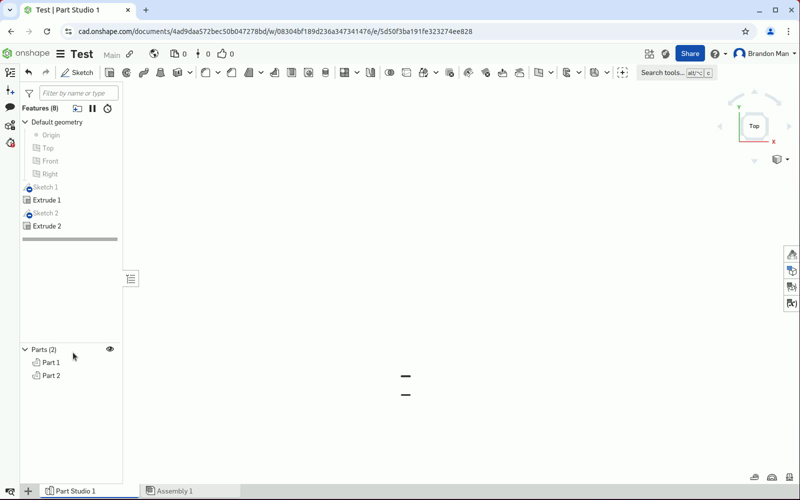
key(y)
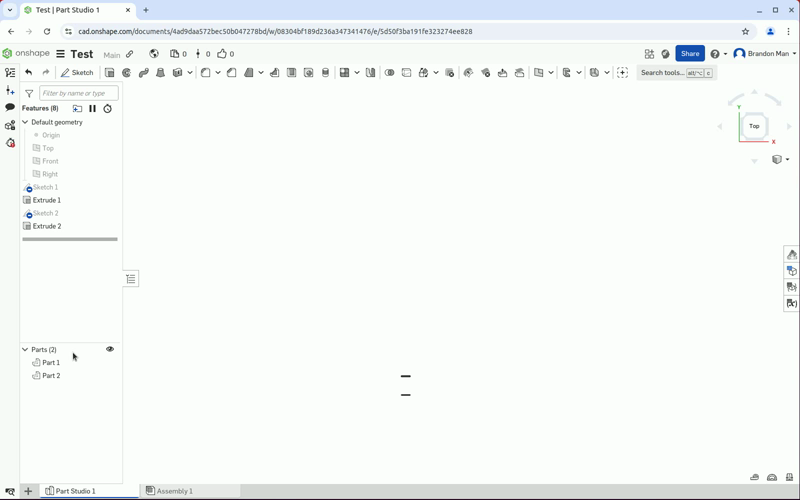
key(shift+p)
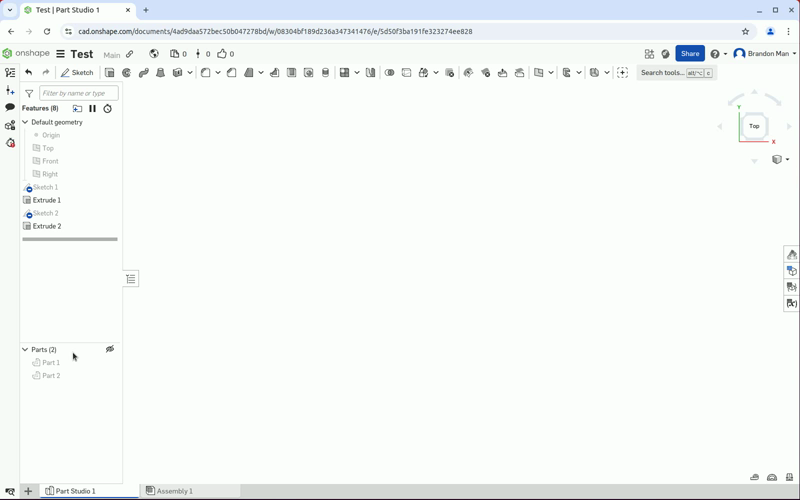
key(space)
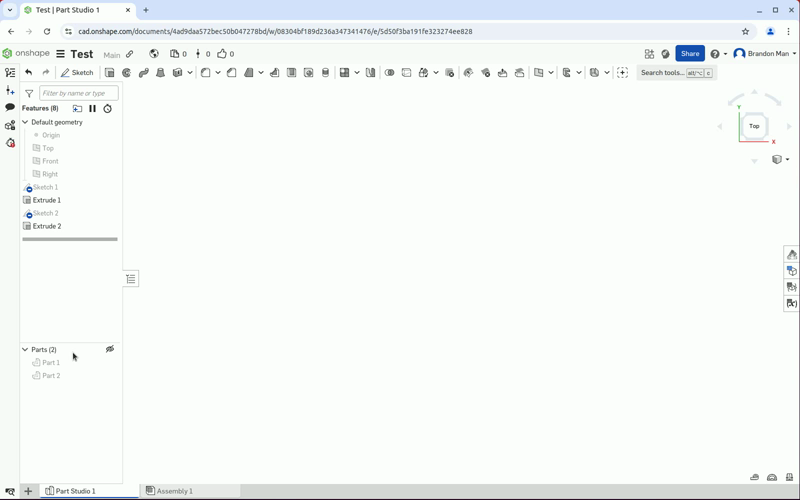
key_down(shift)
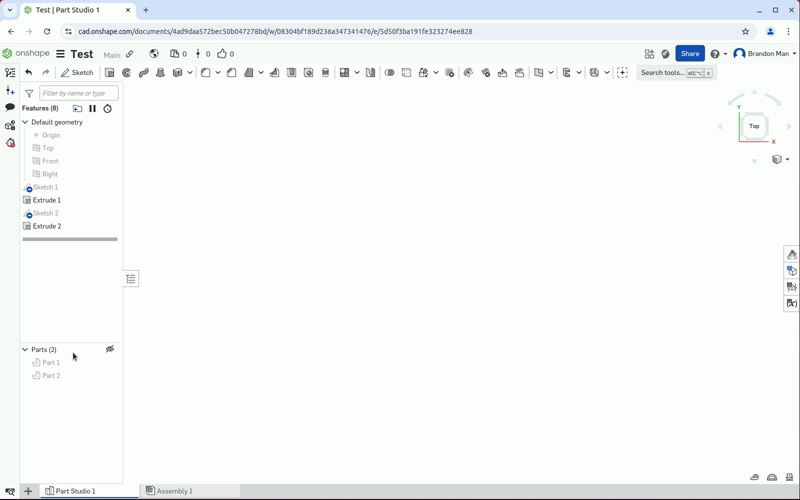
key(up)
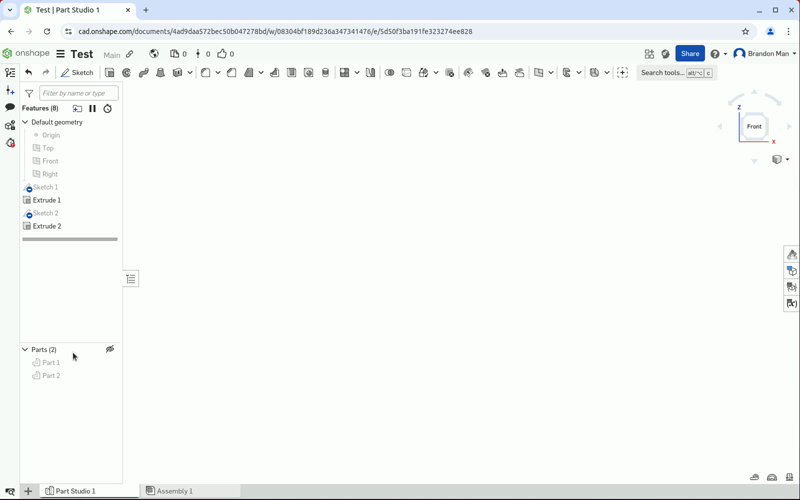
key_up(shift)
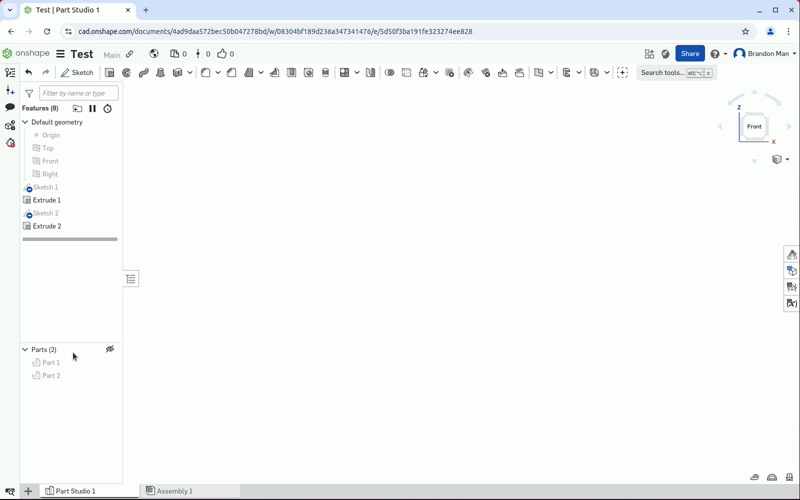
mouse_move(73, 352)
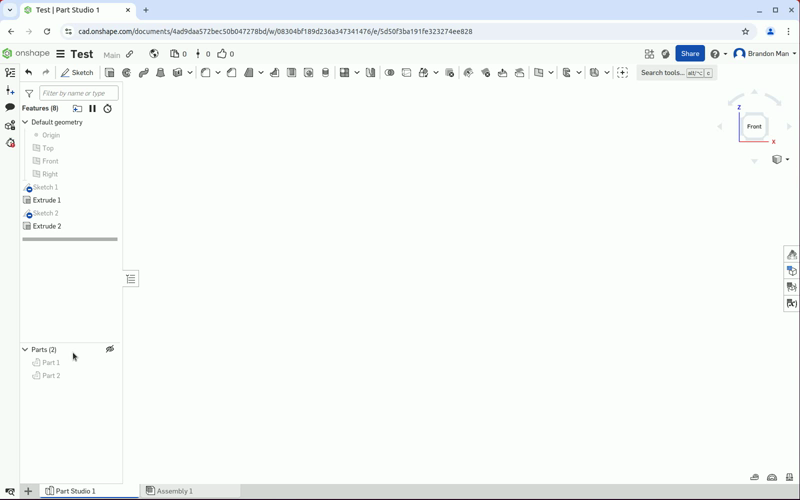
key(shift+y)
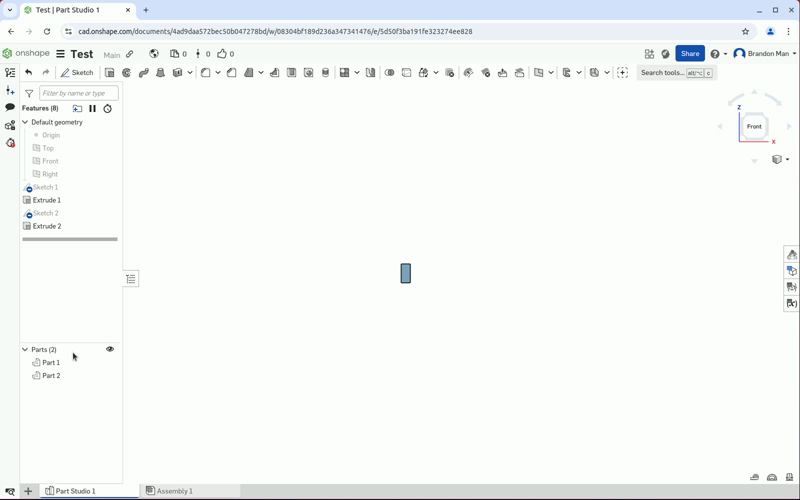
mouse_move(541, 75)
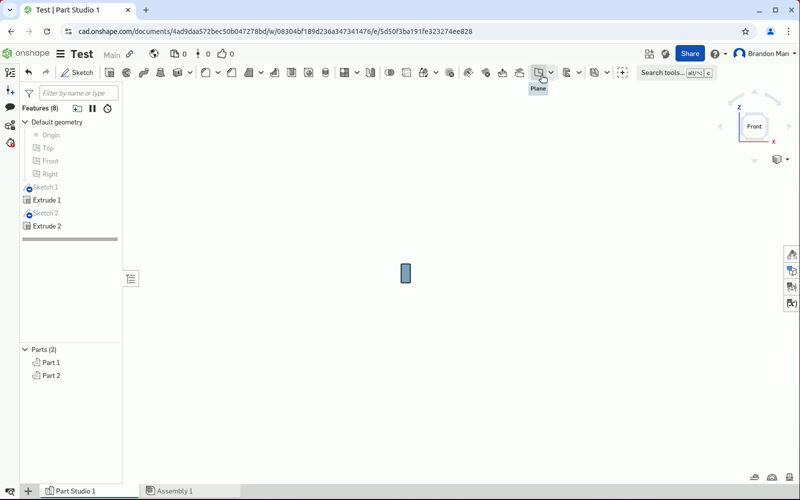
click(541, 75)
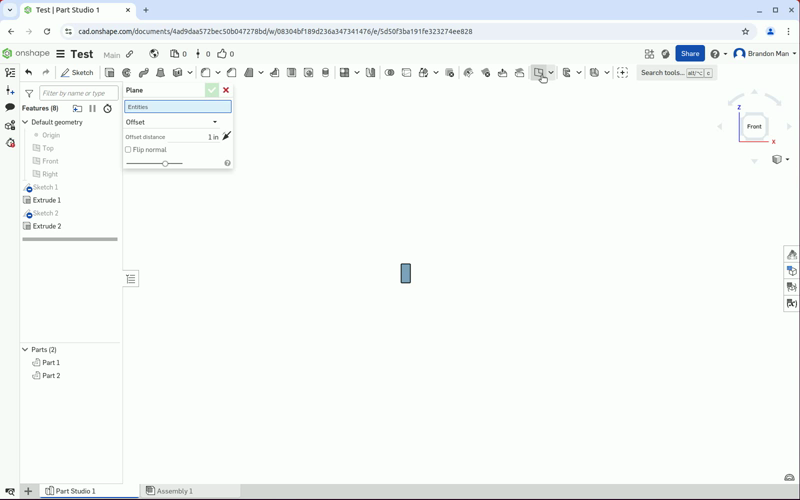
mouse_move(73, 163)
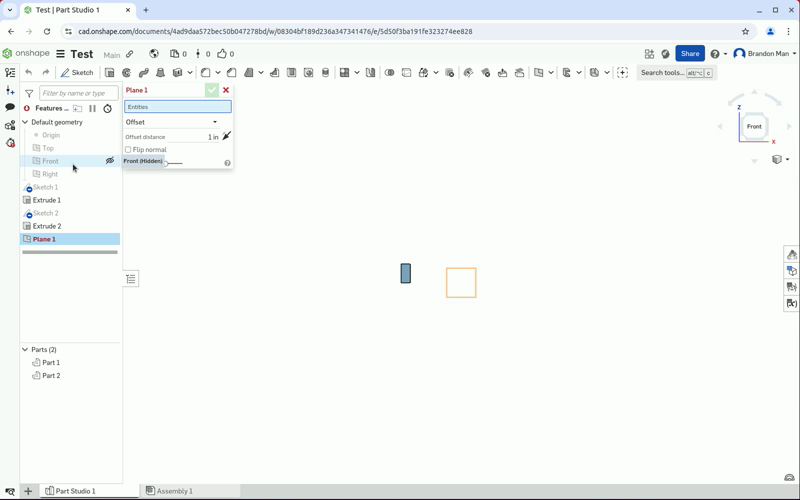
click(73, 163)
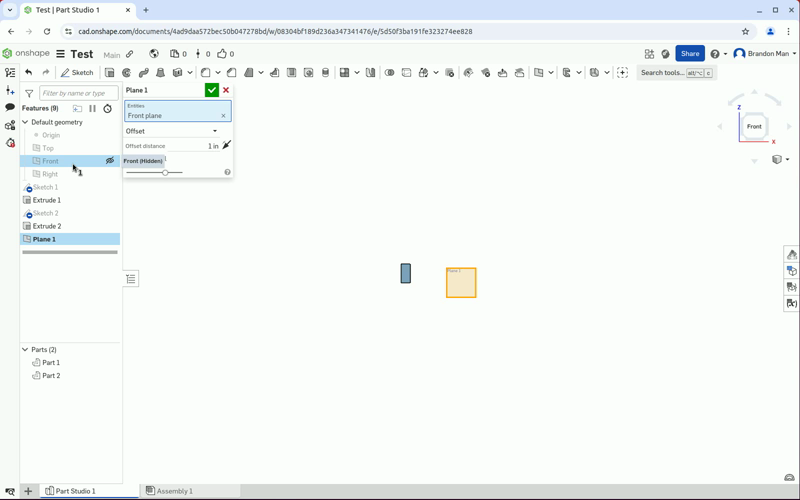
key(tab, 2)
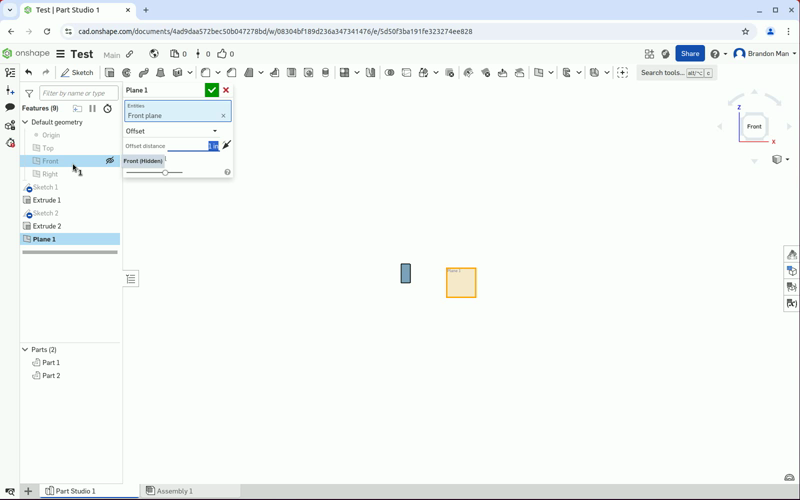
text(19.257)
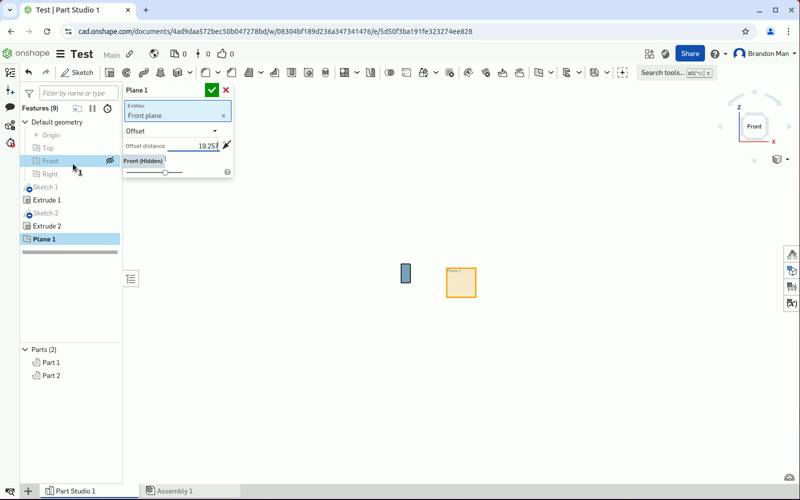
key(enter, 2)
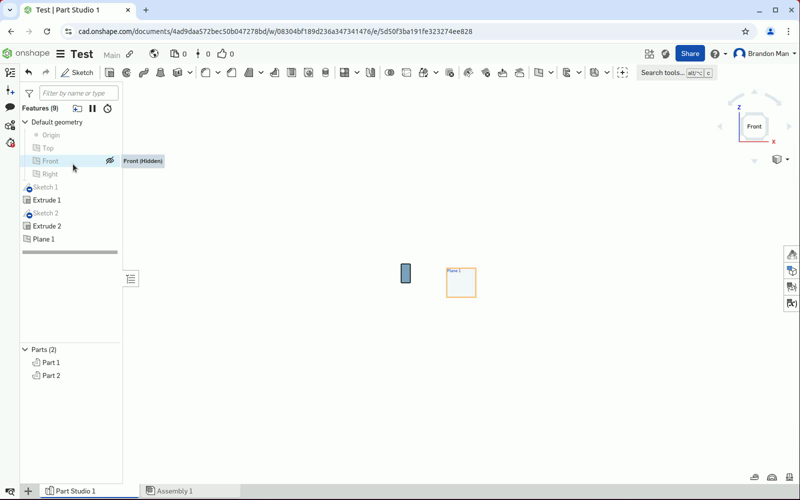
key(shift+s)
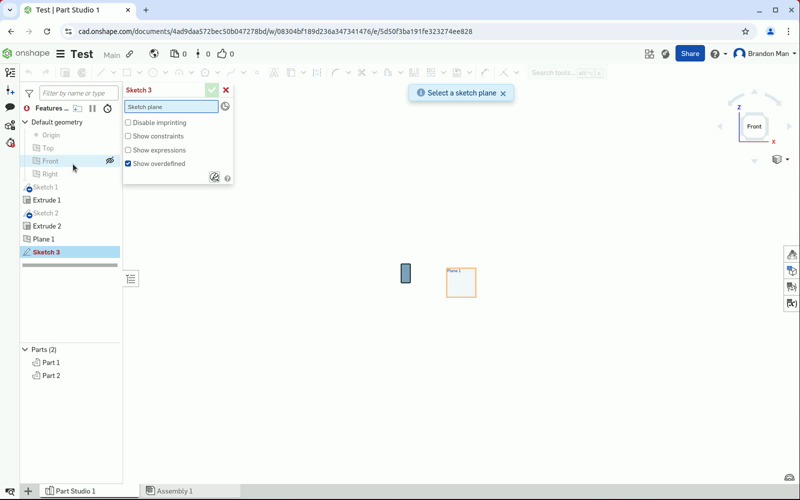
mouse_move(73, 241)
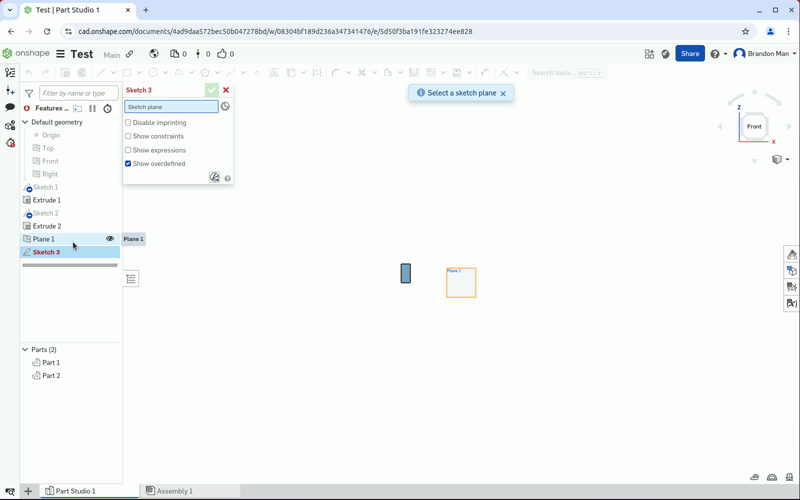
click(73, 241)
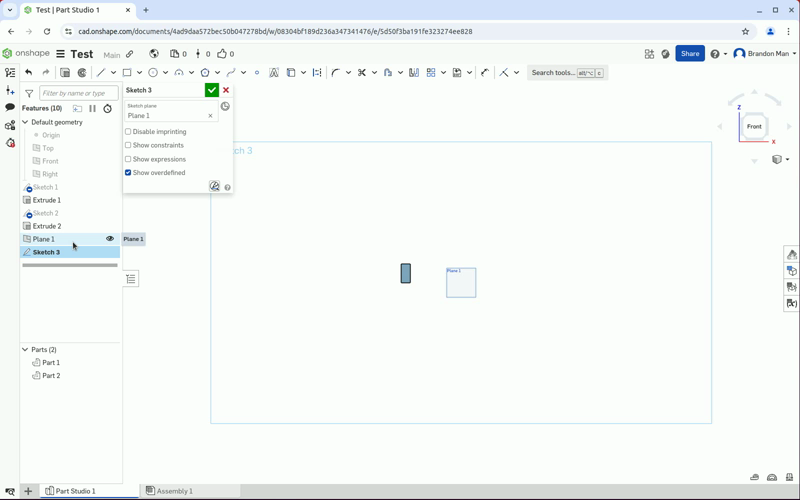
mouse_move(73, 352)
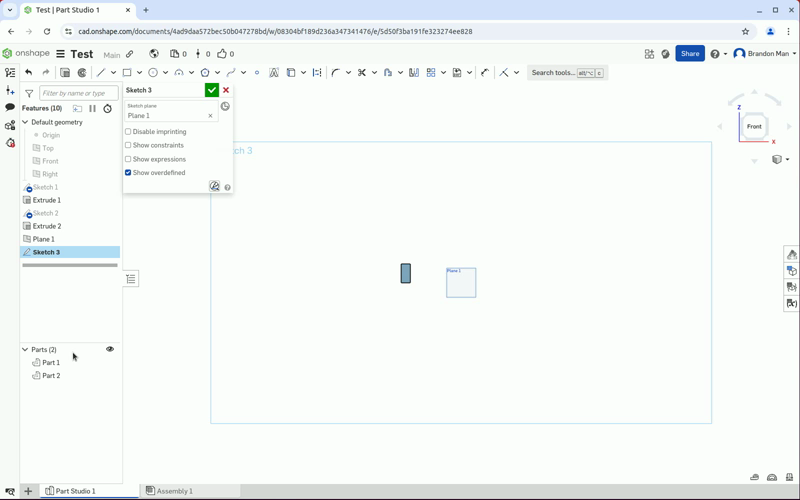
key(y)
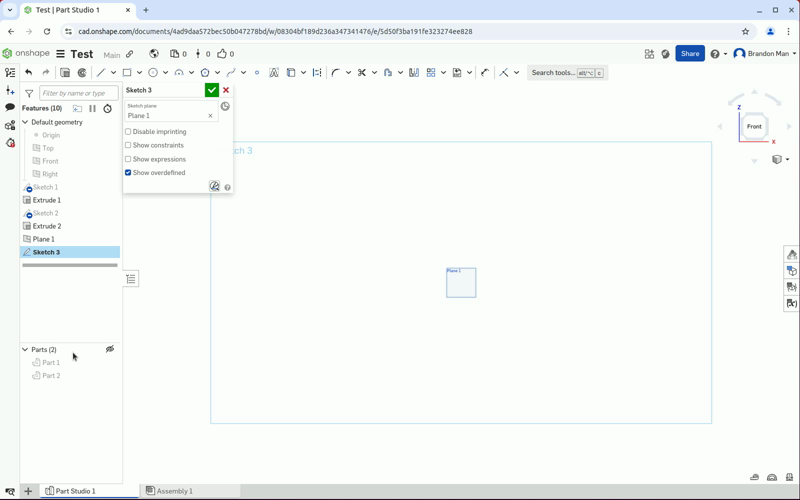
key(l)
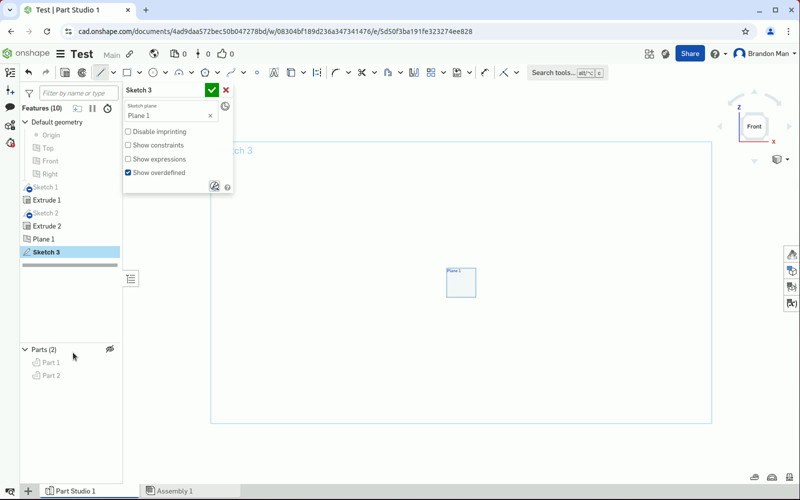
key_down(shift)
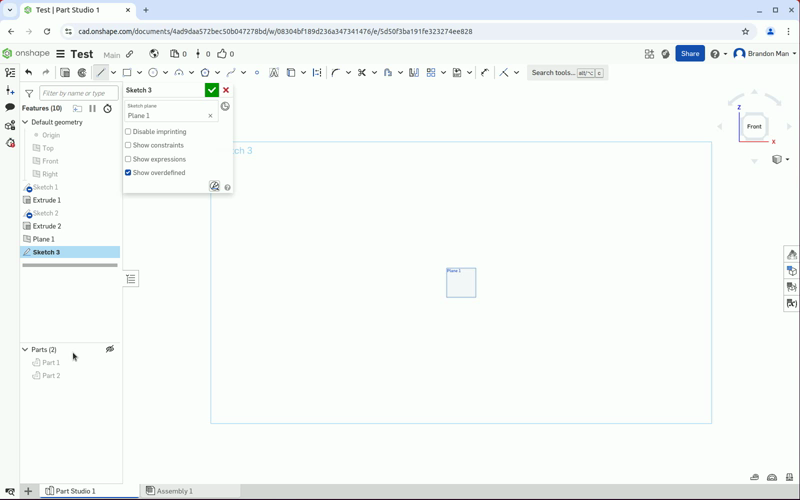
mouse_move(401, 264)
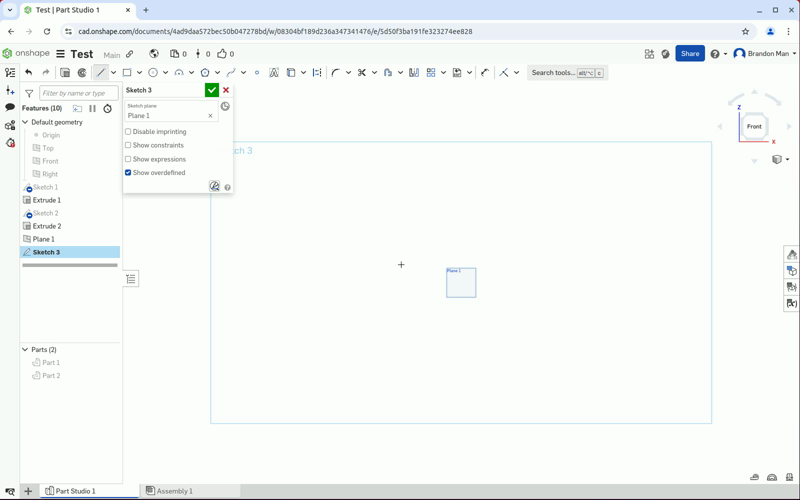
click(401, 264)
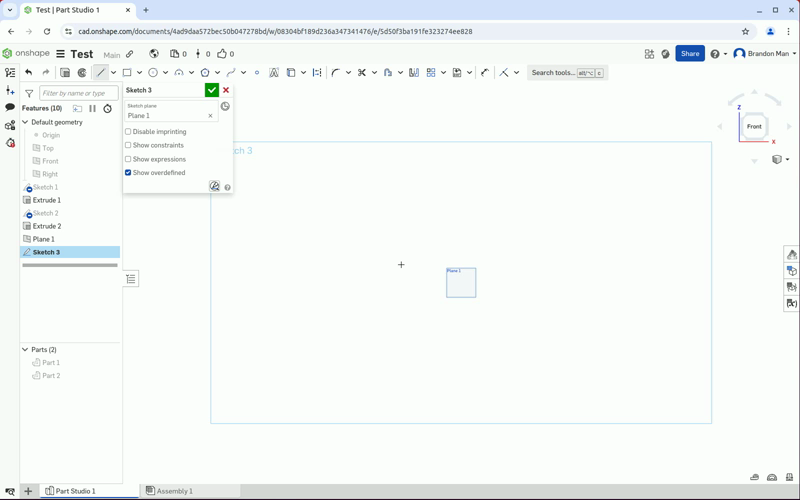
key_up(shift)
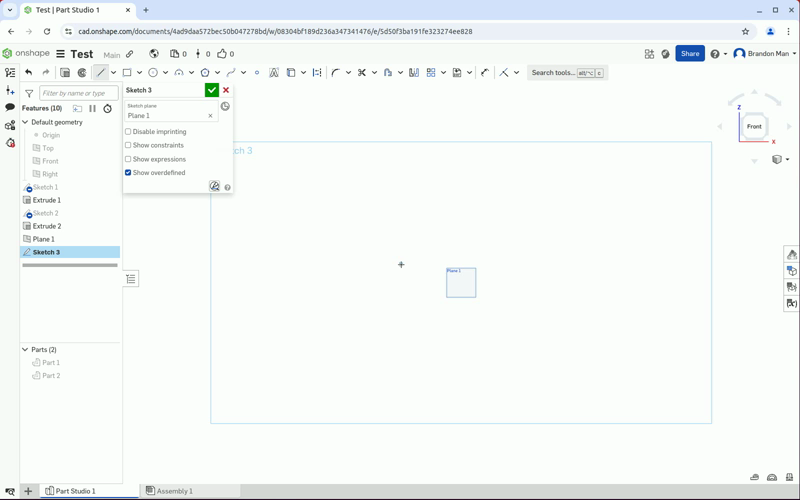
key_down(shift)
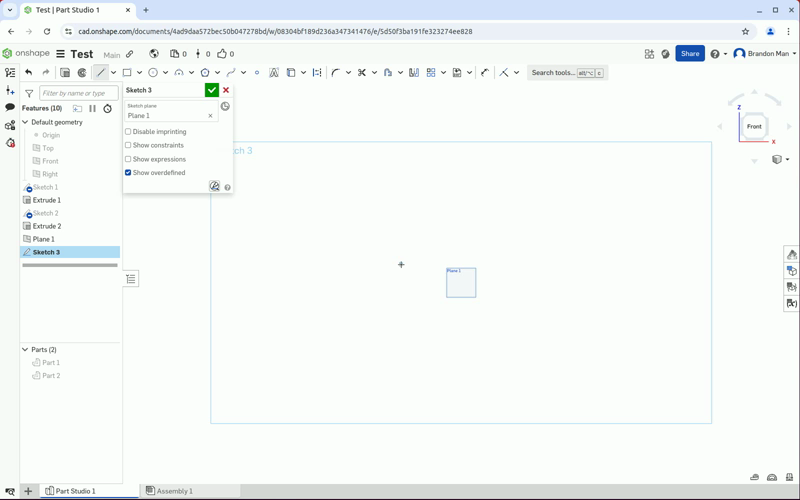
mouse_move(431, 264)
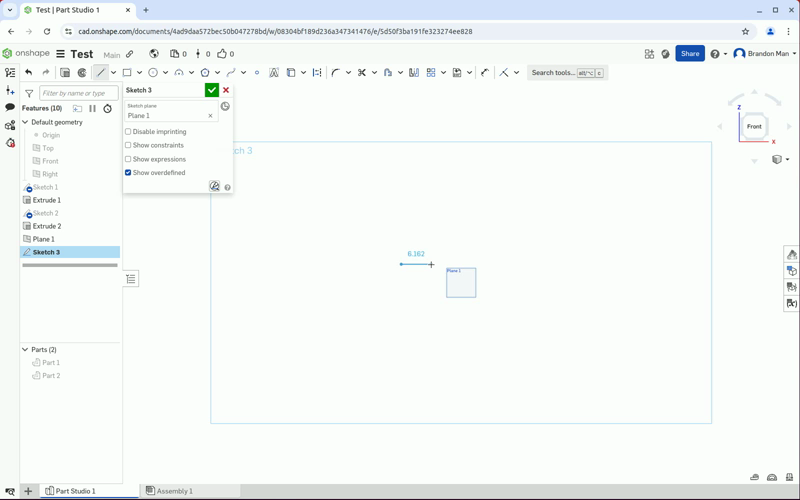
mouse_move(410, 264)
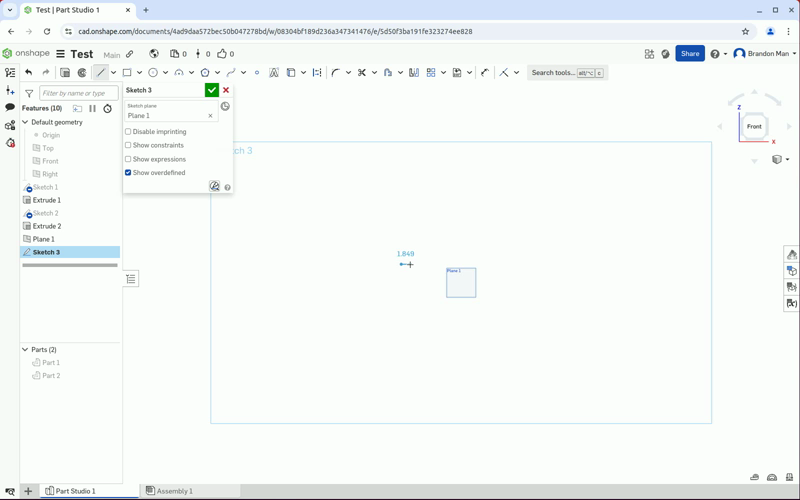
click(410, 264)
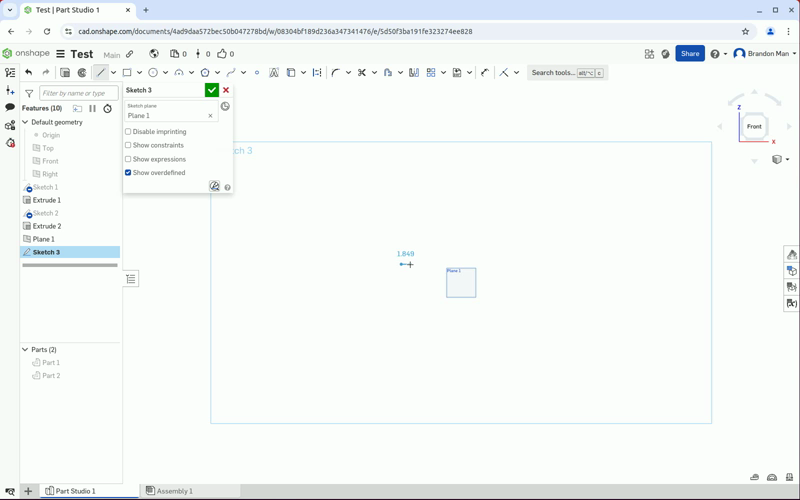
key_up(shift)
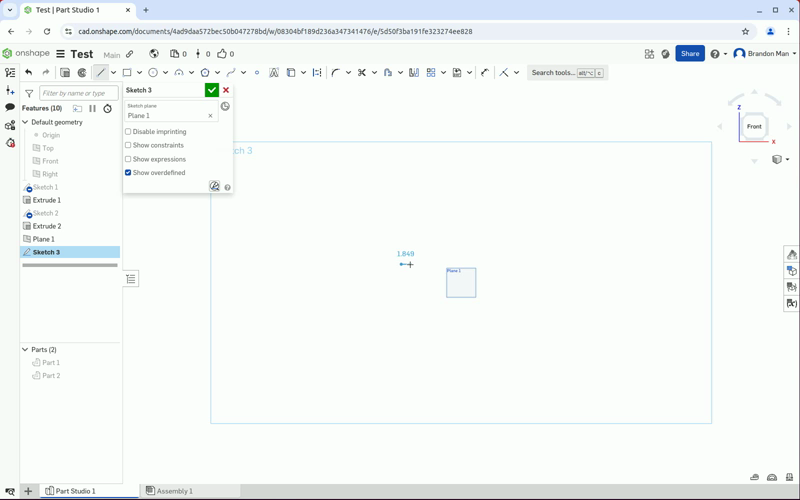
key_down(shift)
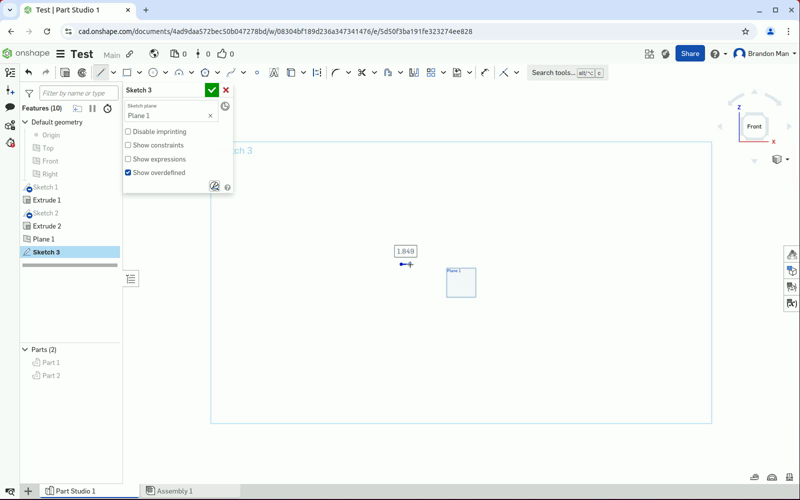
mouse_move(440, 264)
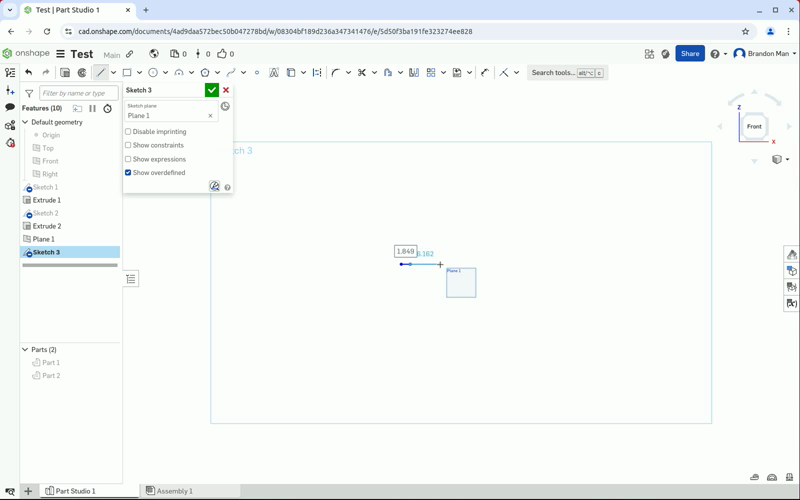
mouse_move(410, 263)
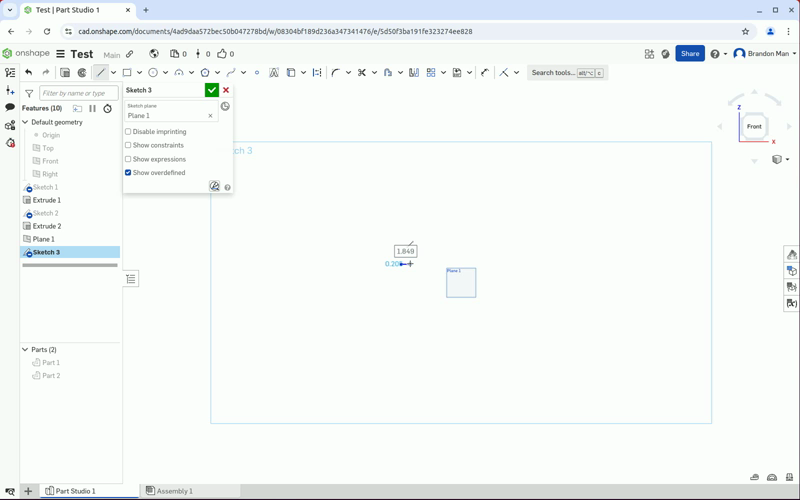
scroll(6)
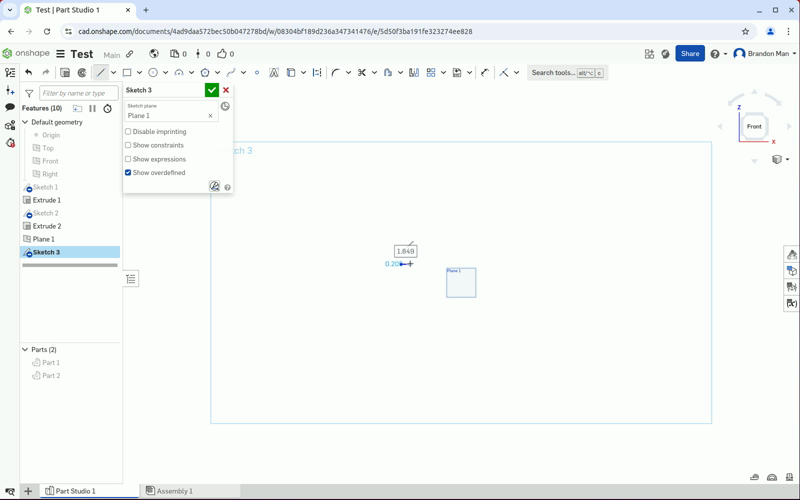
scroll(6)
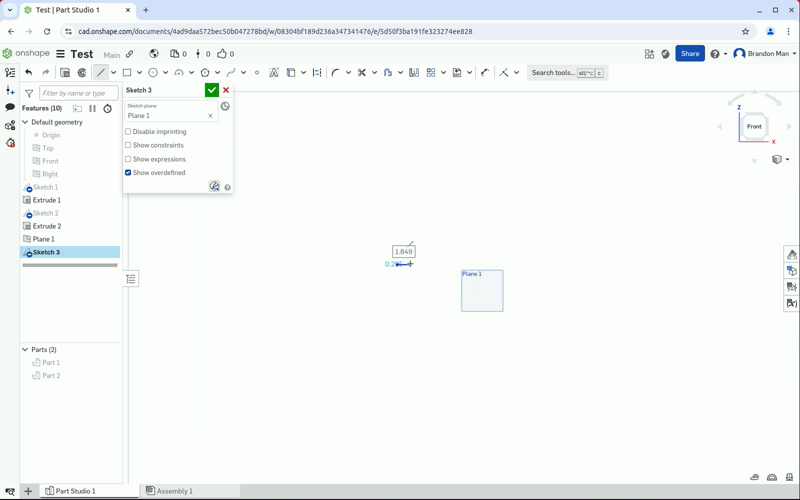
scroll(6)
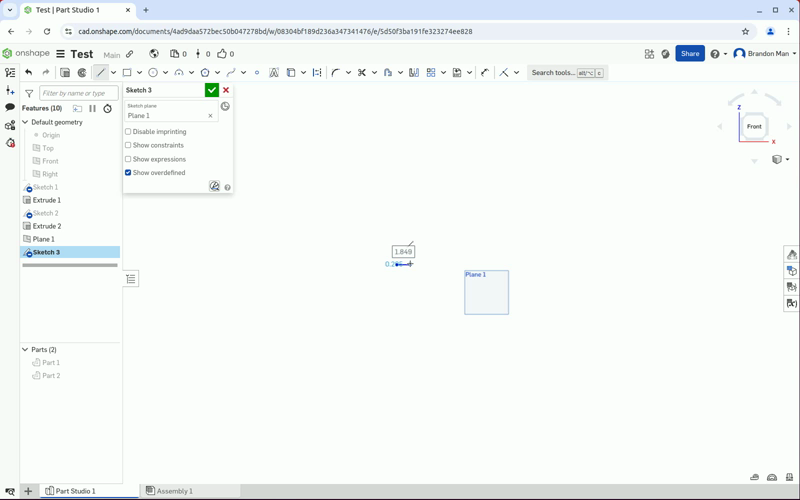
scroll(6)
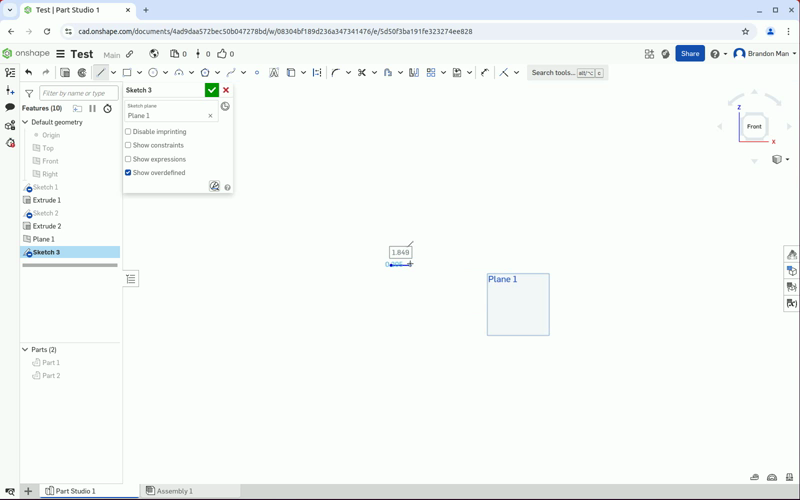
scroll(6)
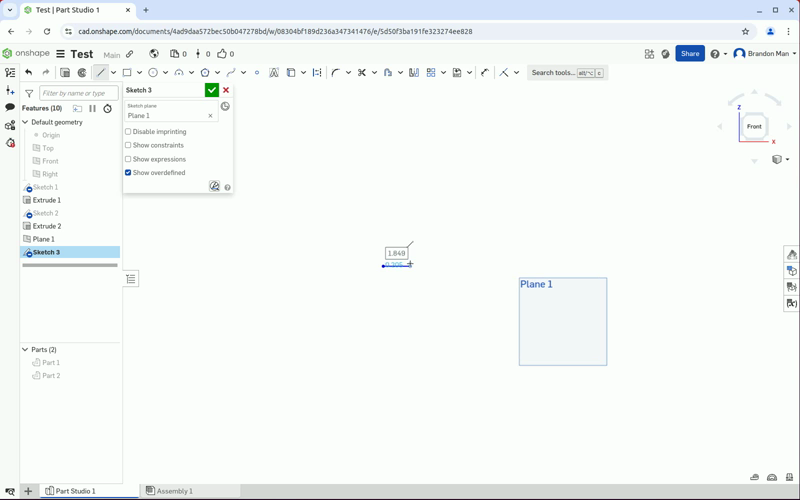
scroll(6)
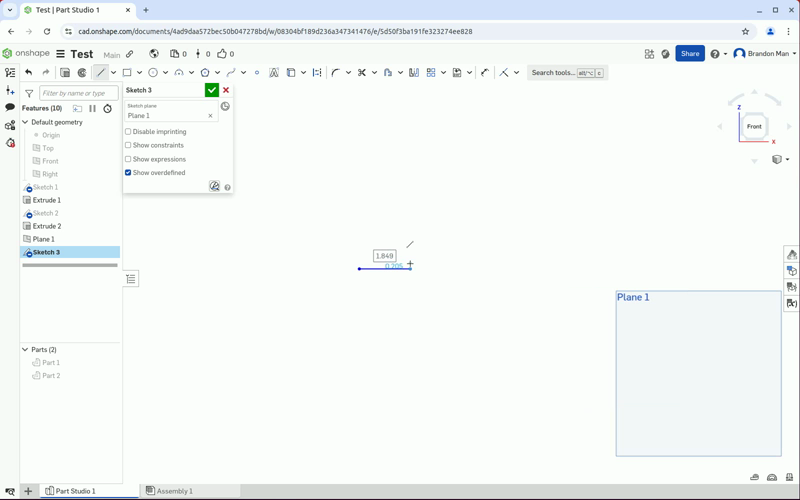
scroll(6)
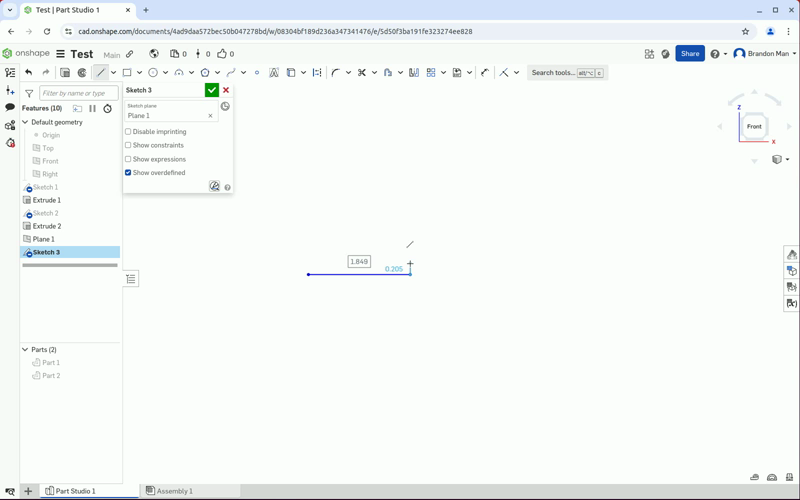
click(410, 263)
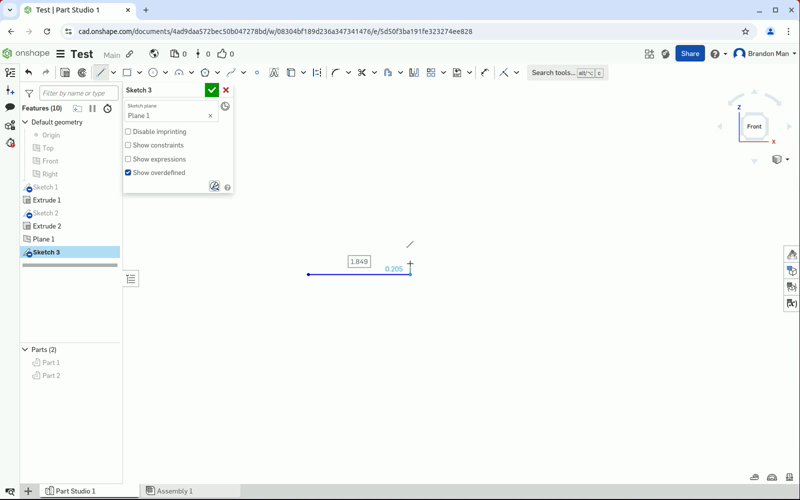
scroll(-6)
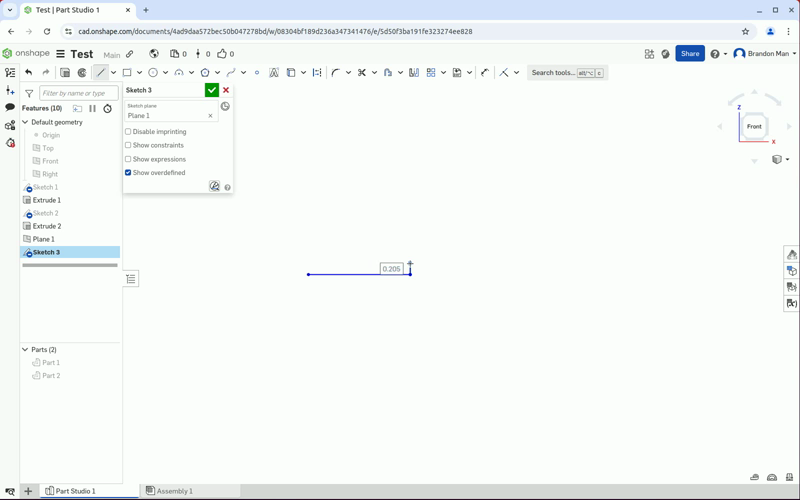
scroll(-6)
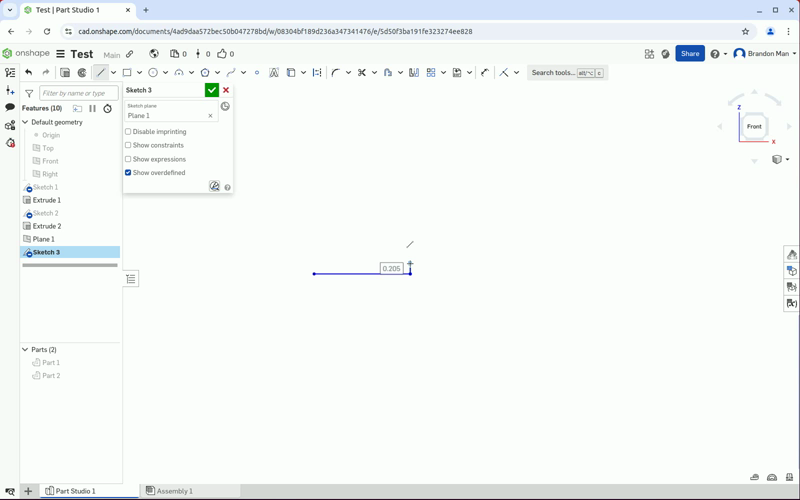
scroll(-6)
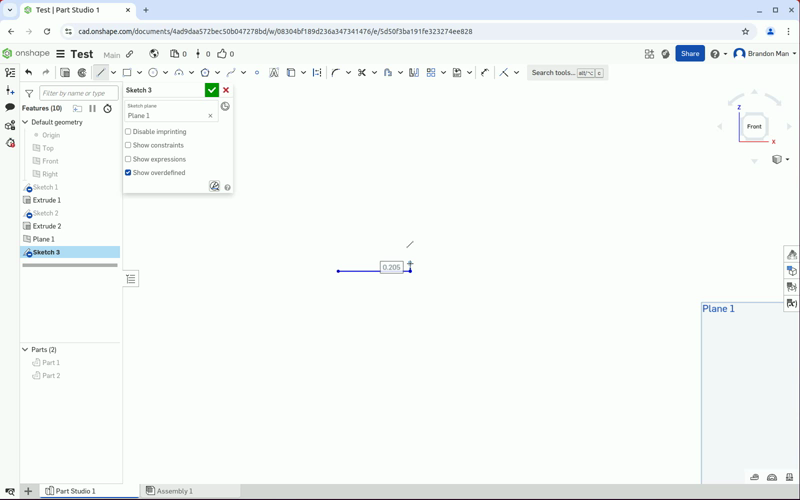
scroll(-6)
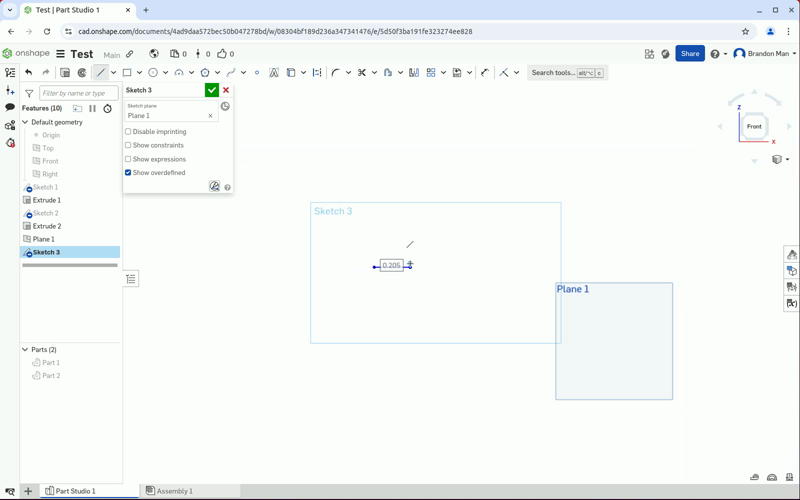
scroll(-6)
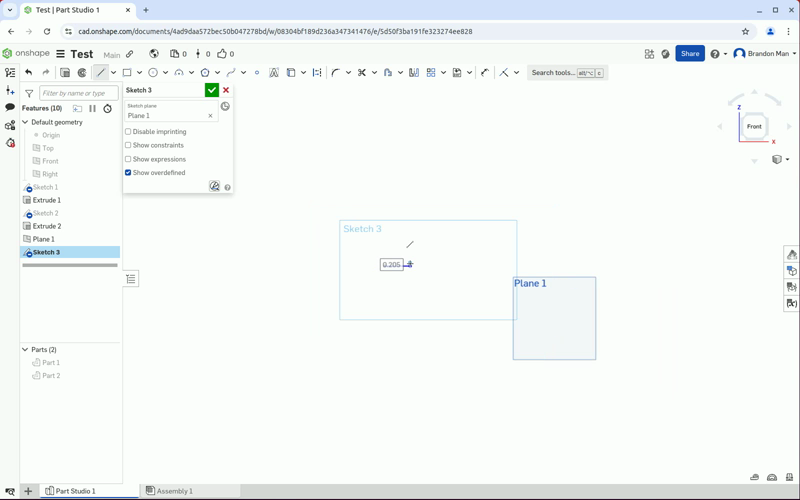
scroll(-6)
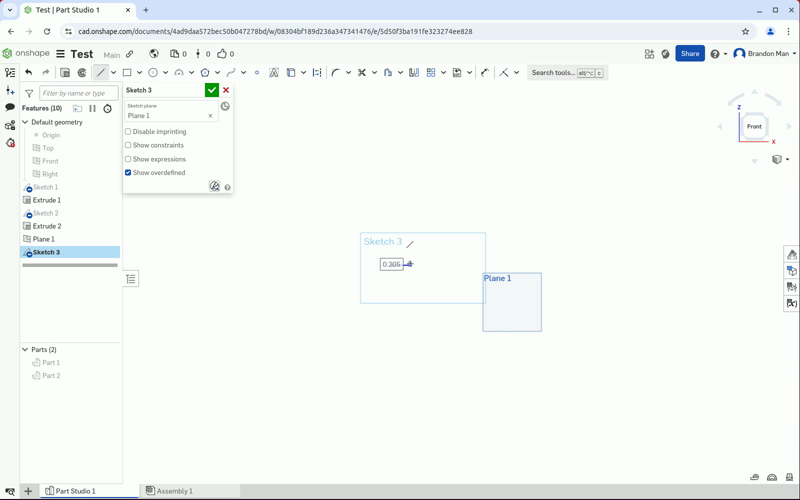
scroll(-6)
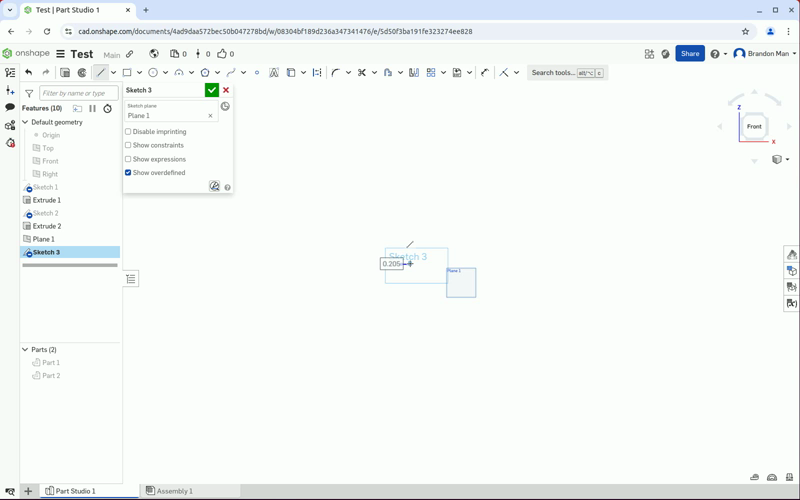
key_up(shift)
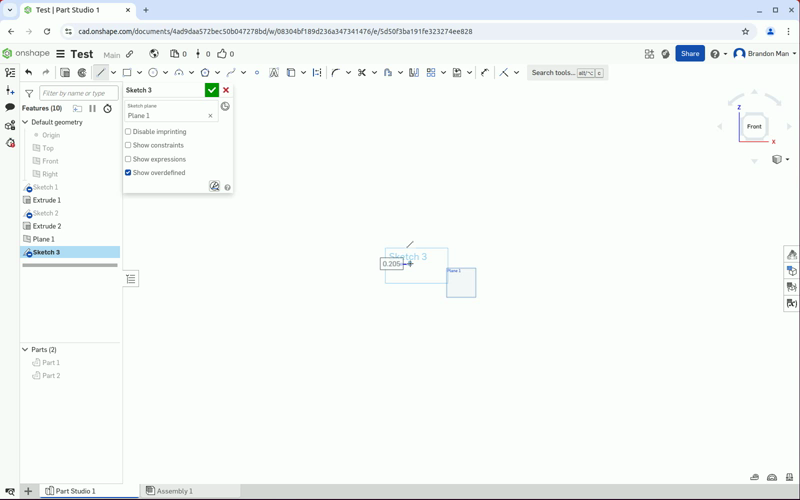
key_down(shift)
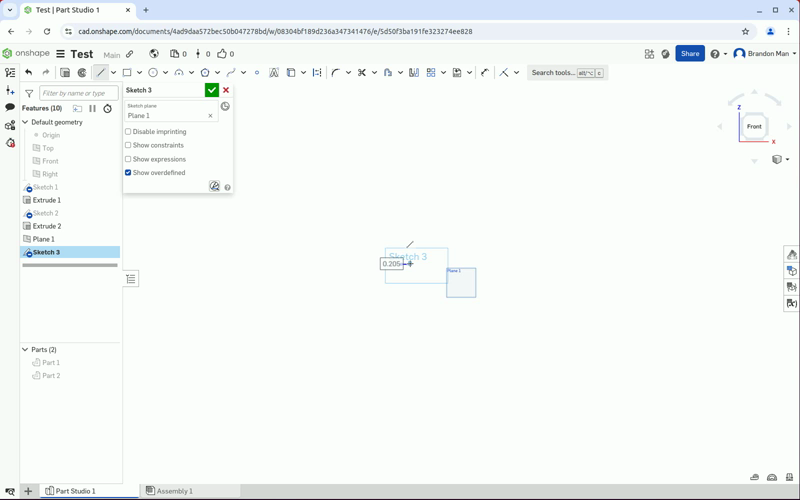
mouse_move(440, 263)
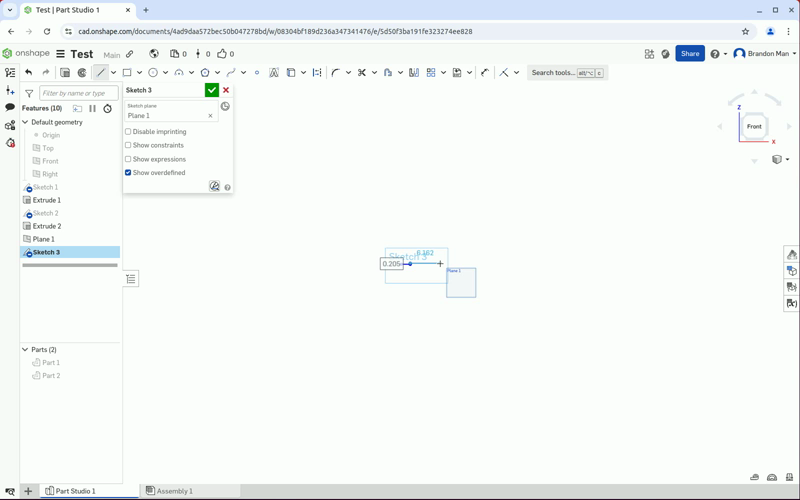
mouse_move(401, 263)
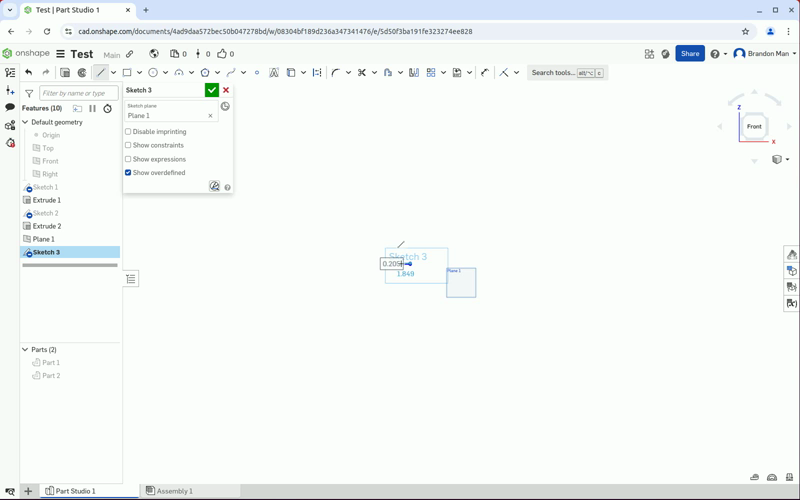
scroll(6)
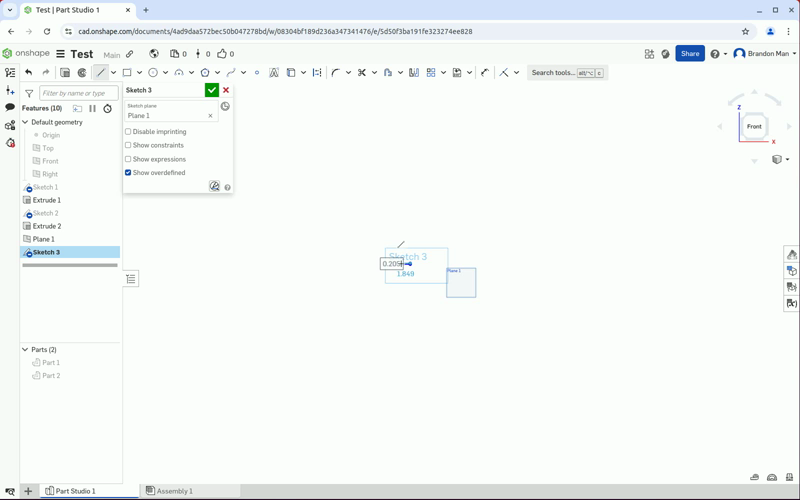
scroll(6)
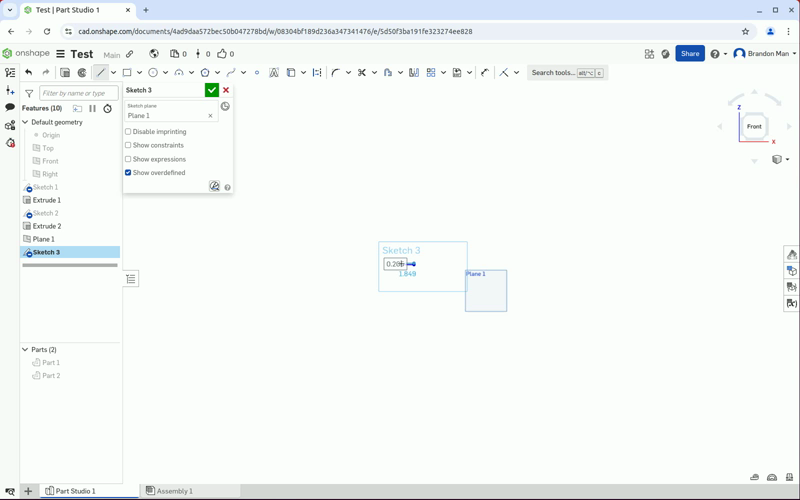
scroll(6)
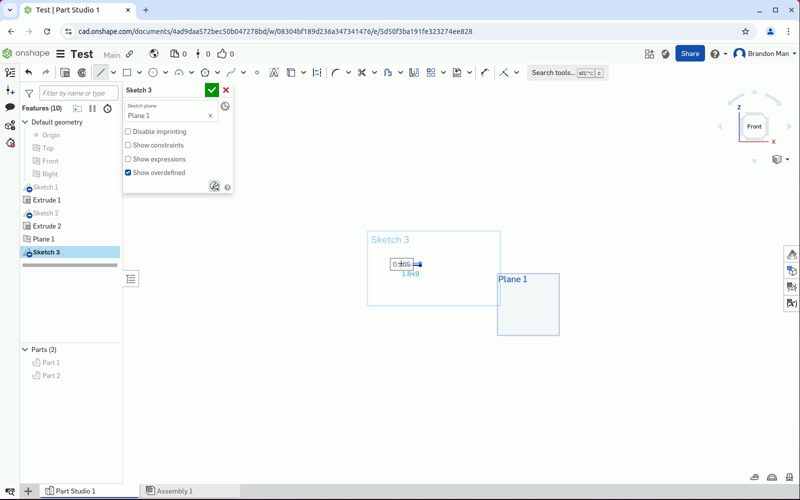
scroll(6)
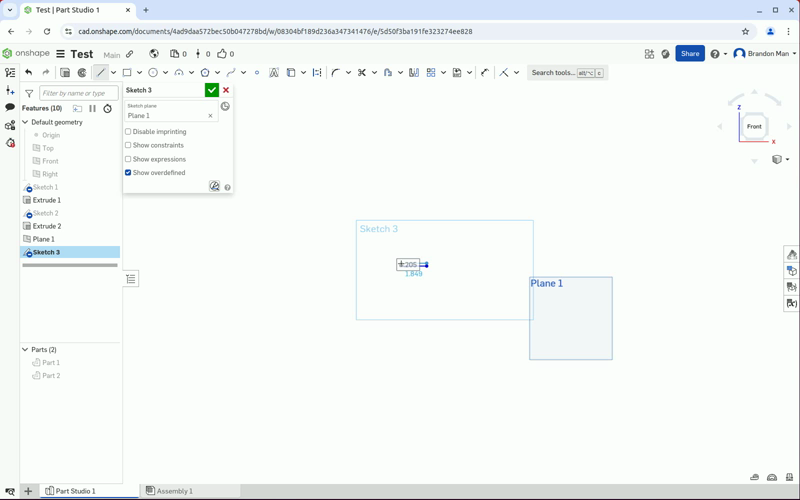
scroll(6)
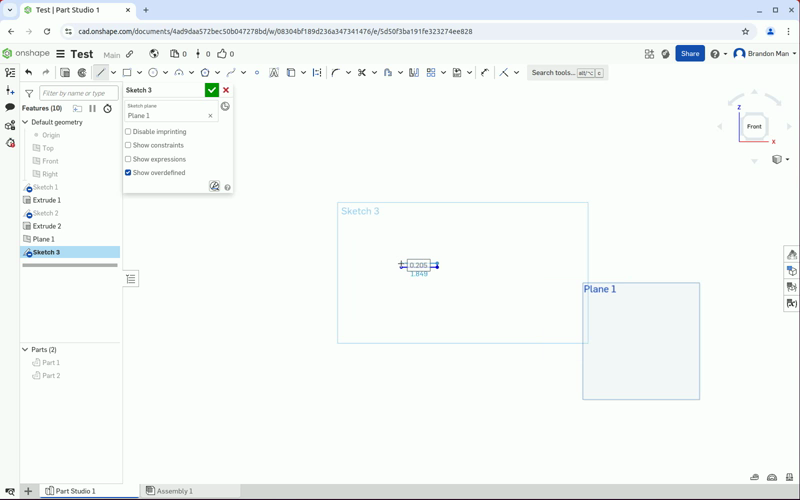
scroll(6)
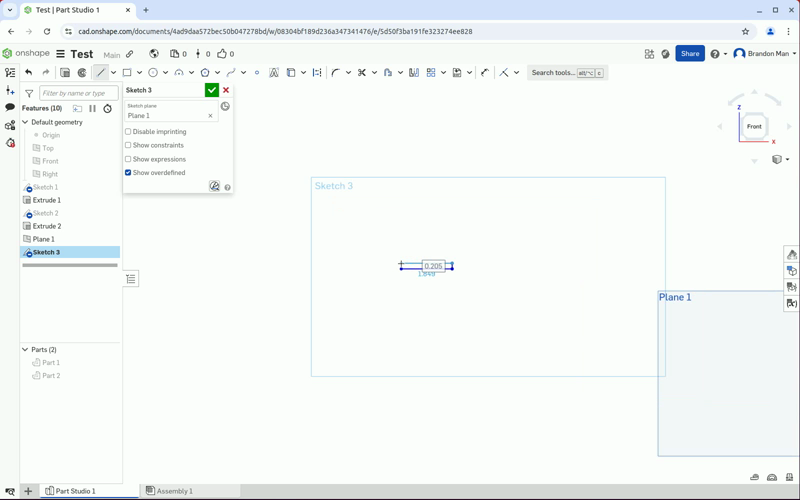
scroll(6)
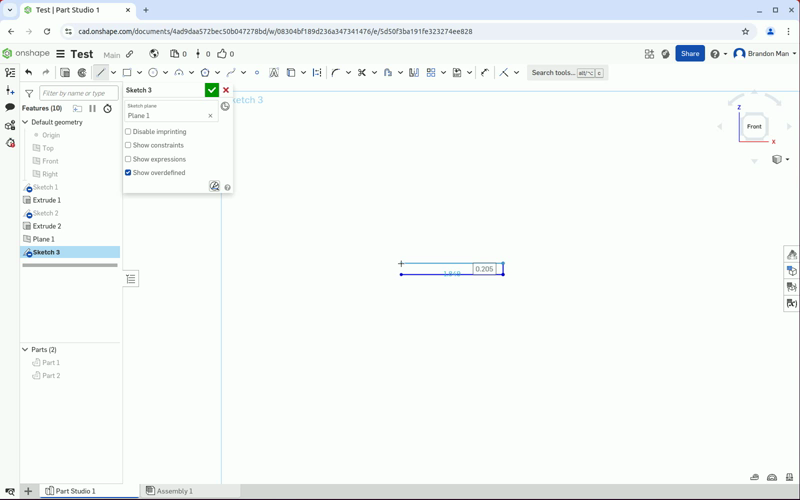
click(401, 263)
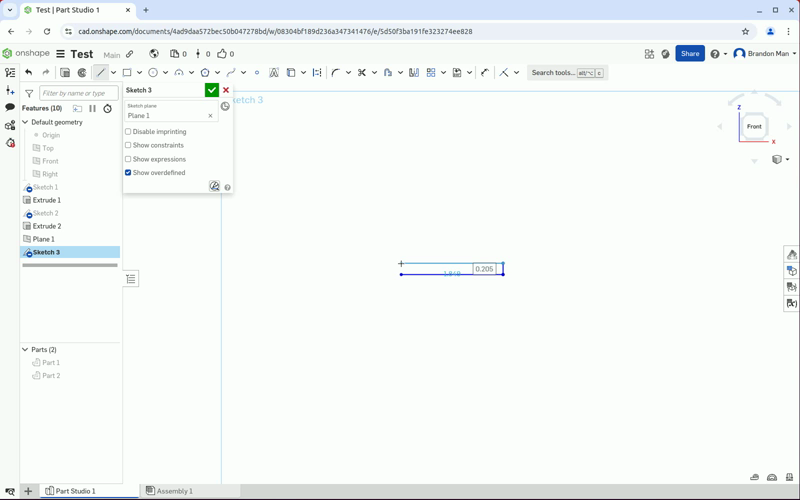
scroll(-6)
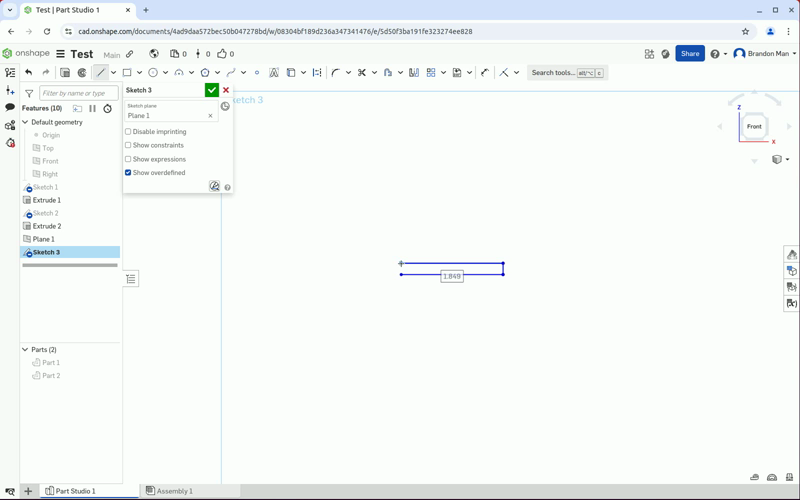
scroll(-6)
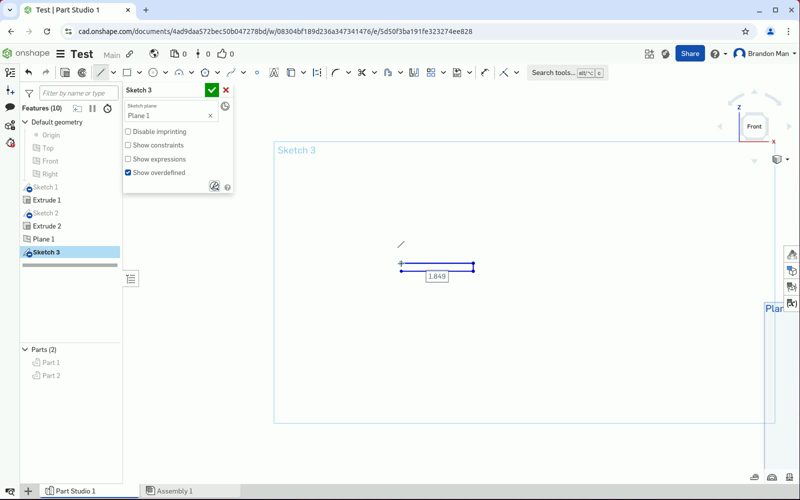
scroll(-6)
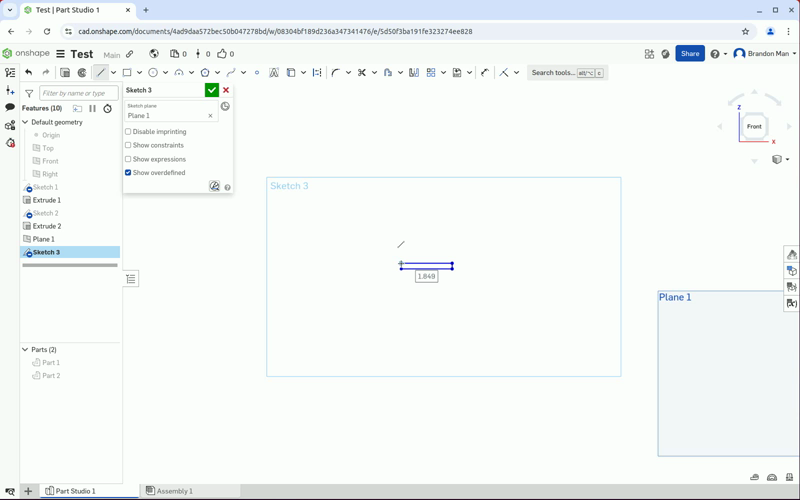
scroll(-6)
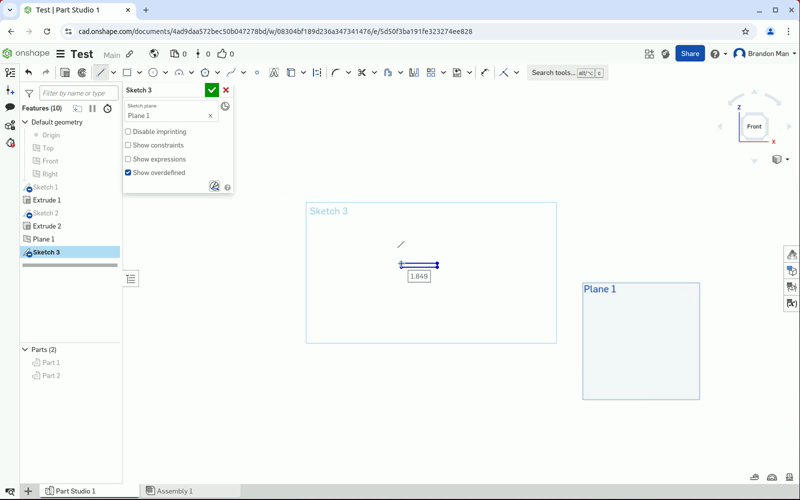
scroll(-6)
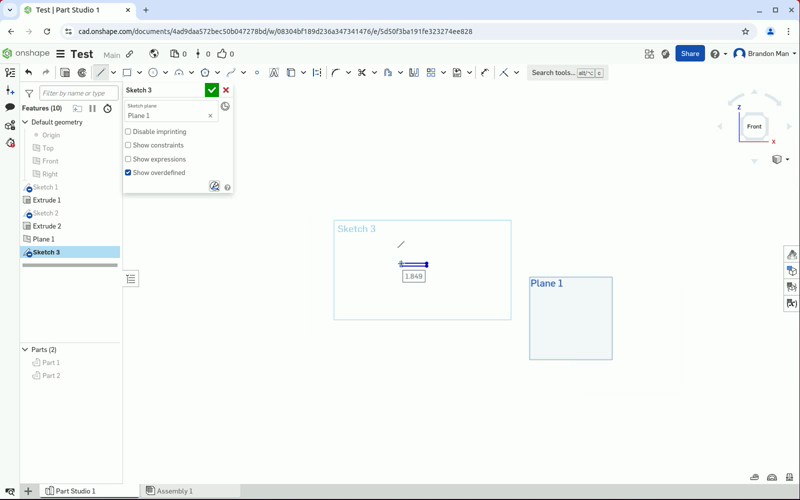
scroll(-6)
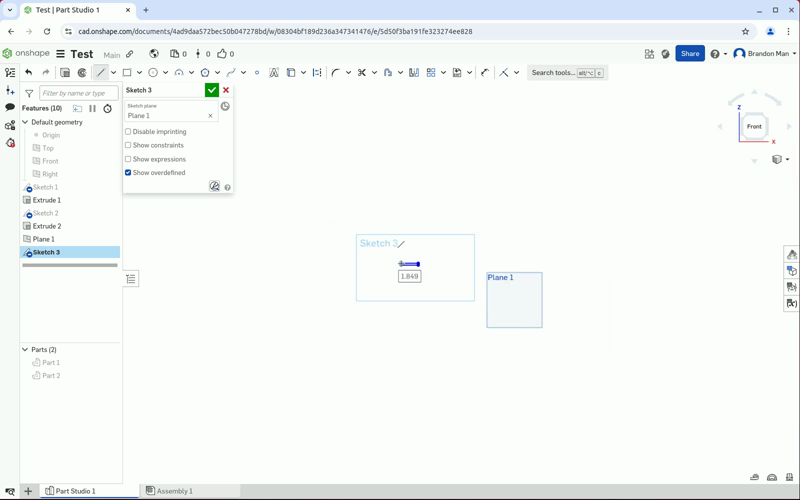
scroll(-6)
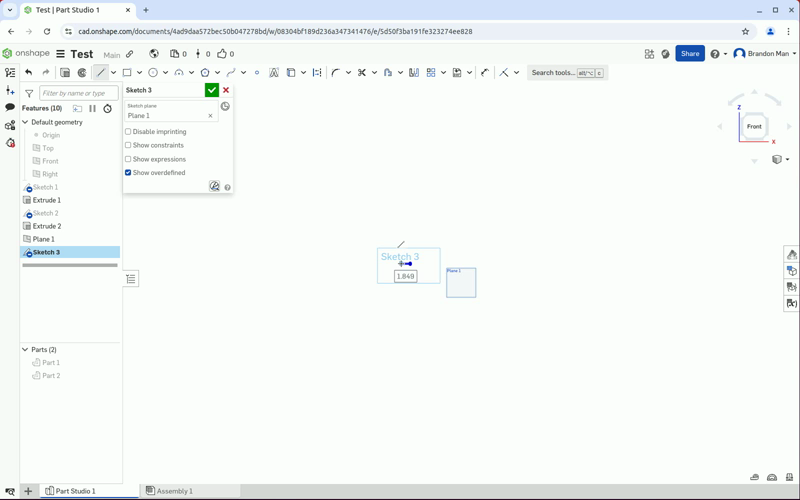
key_up(shift)
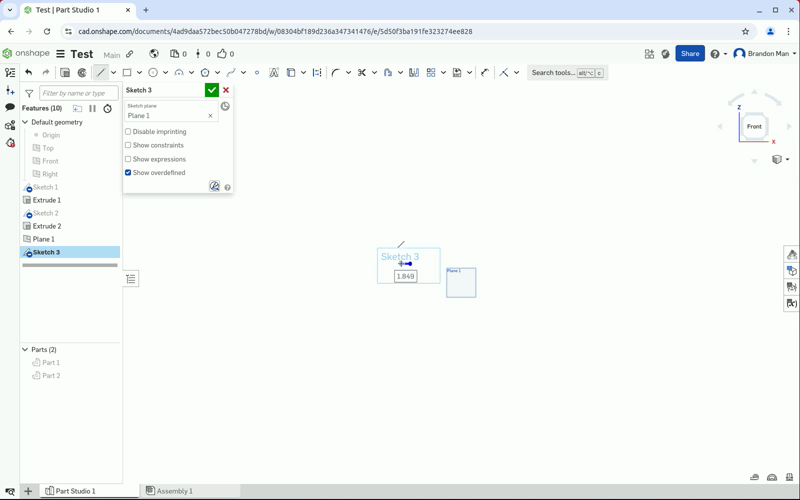
mouse_move(431, 263)
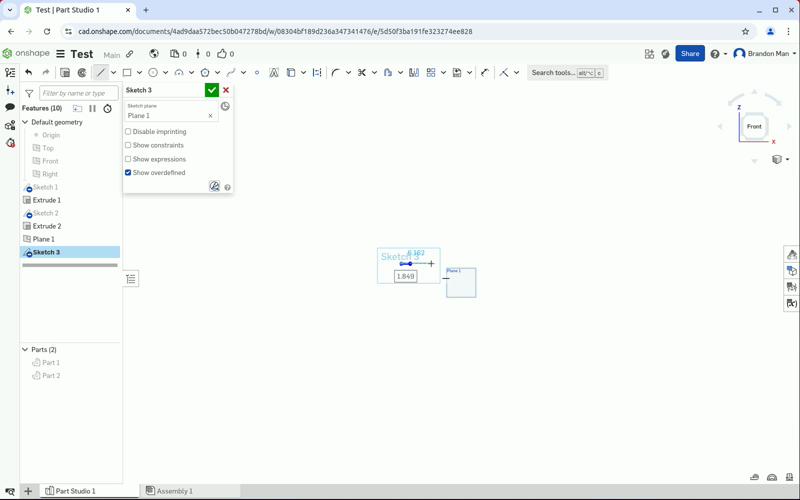
key_down(shift)
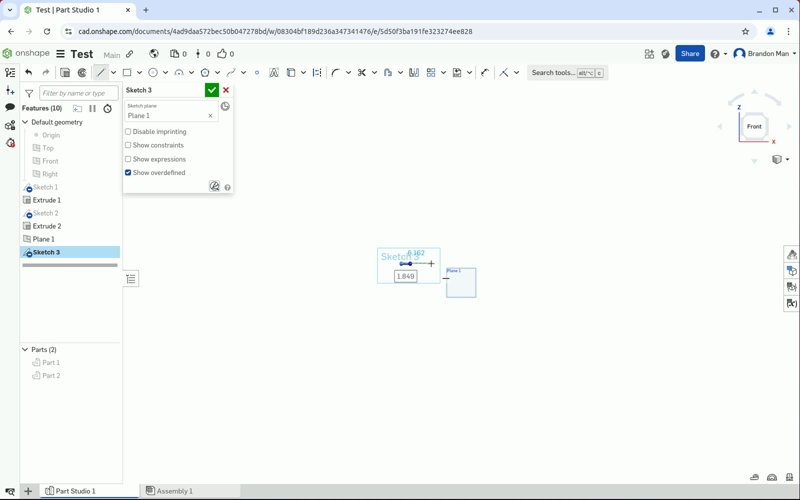
mouse_move(401, 264)
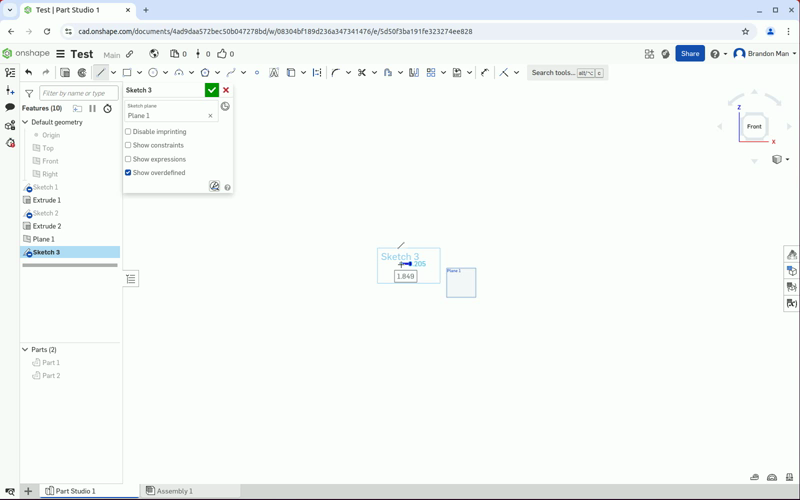
scroll(6)
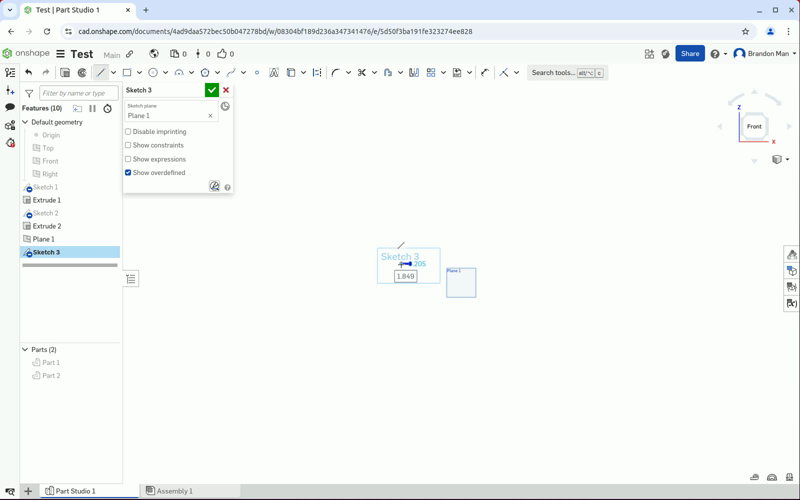
scroll(6)
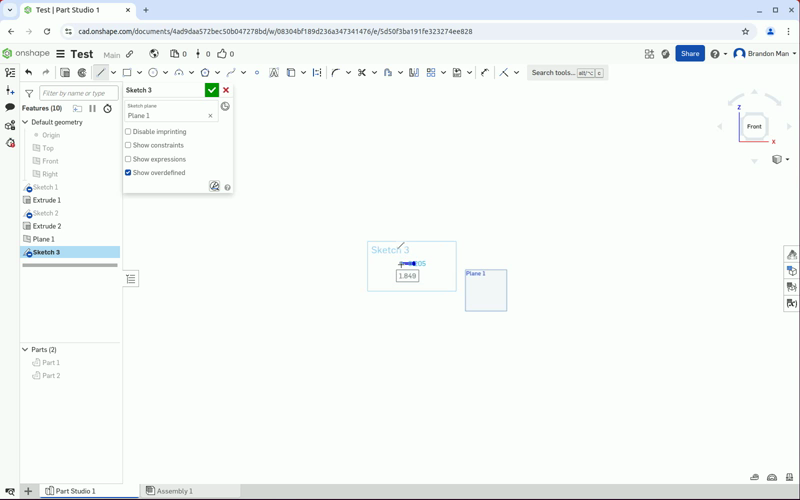
scroll(6)
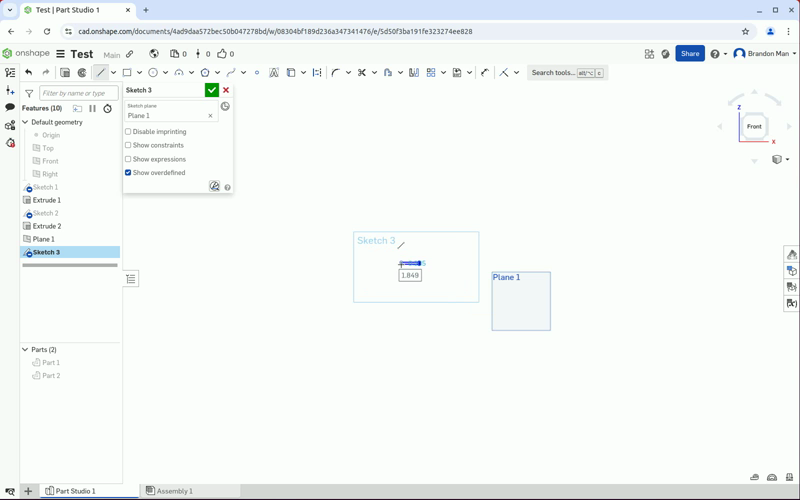
scroll(6)
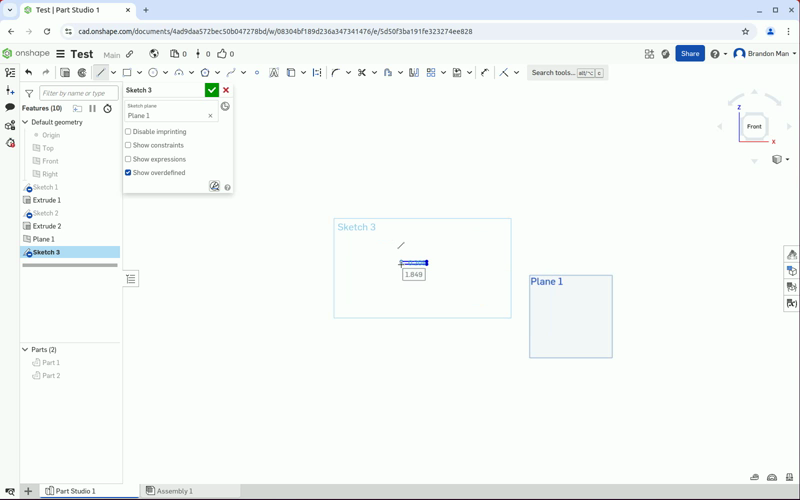
scroll(6)
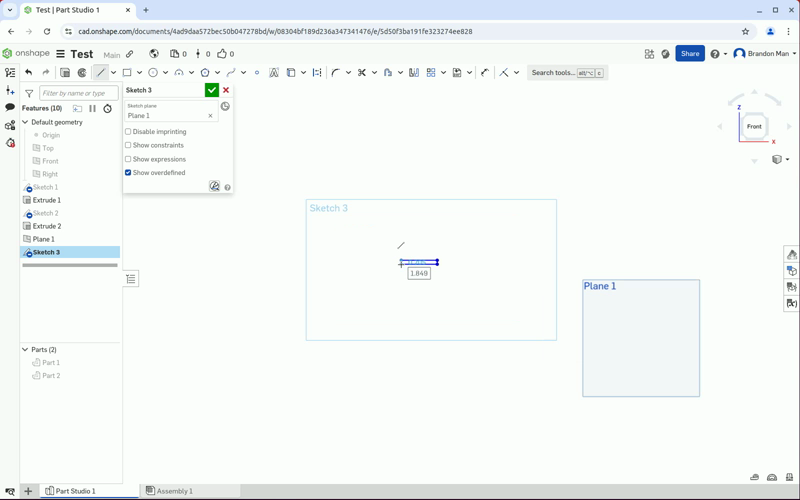
scroll(6)
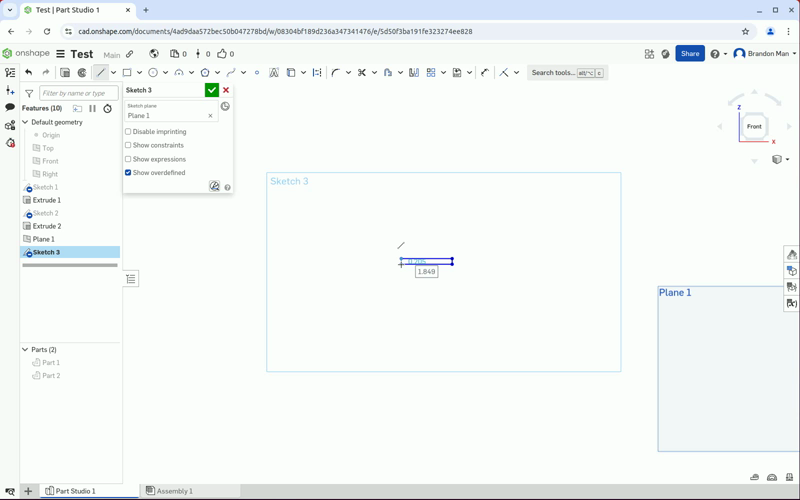
scroll(6)
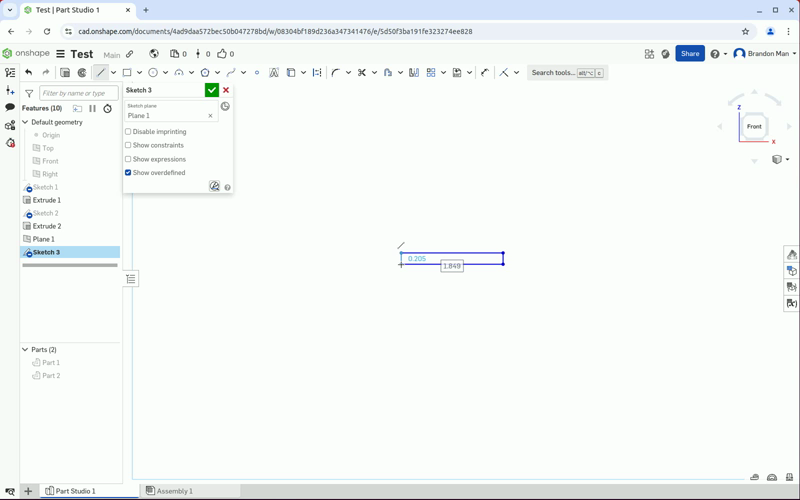
key_up(shift)
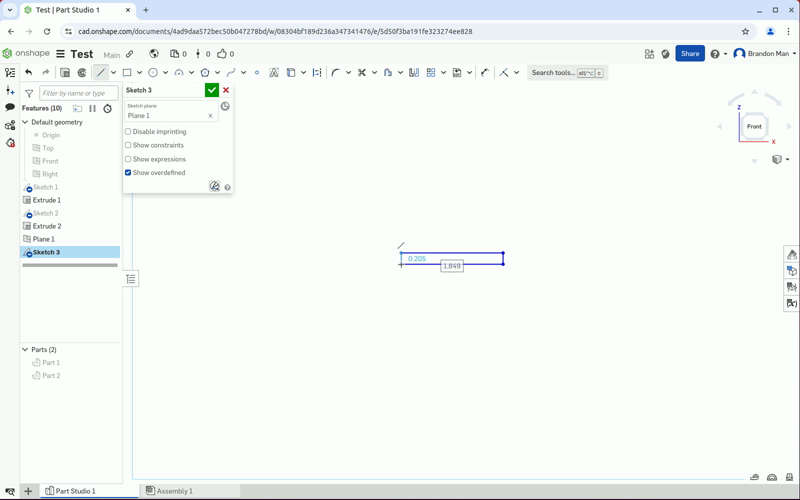
click(401, 264)
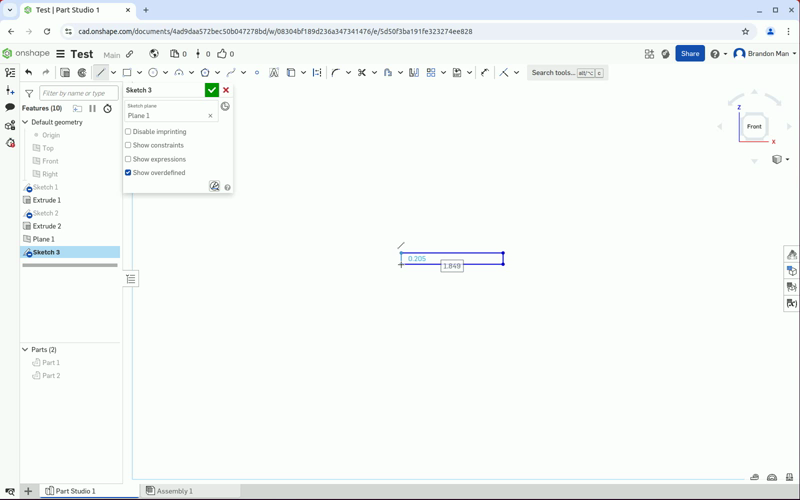
scroll(-6)
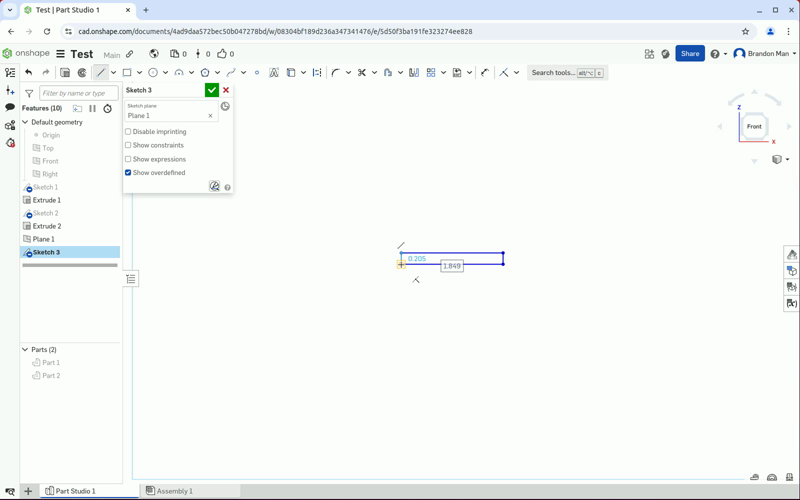
scroll(-6)
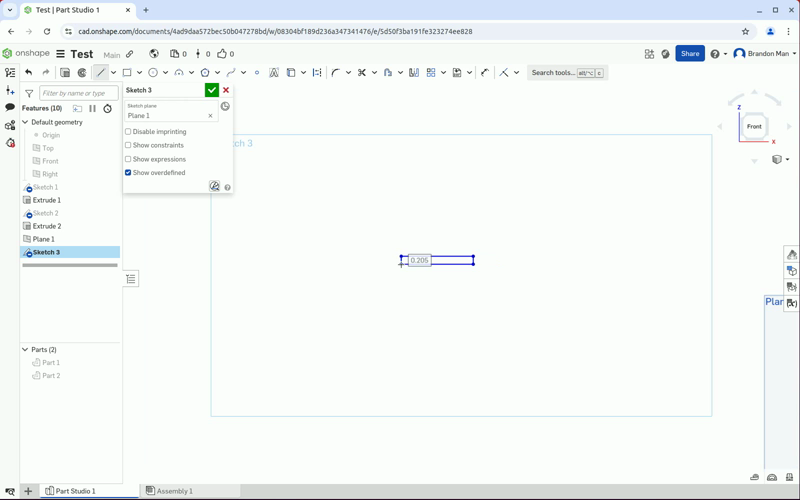
scroll(-6)
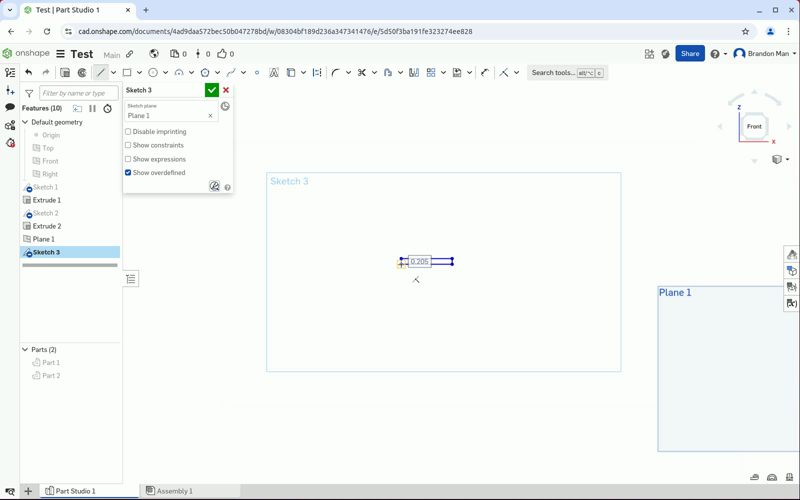
scroll(-6)
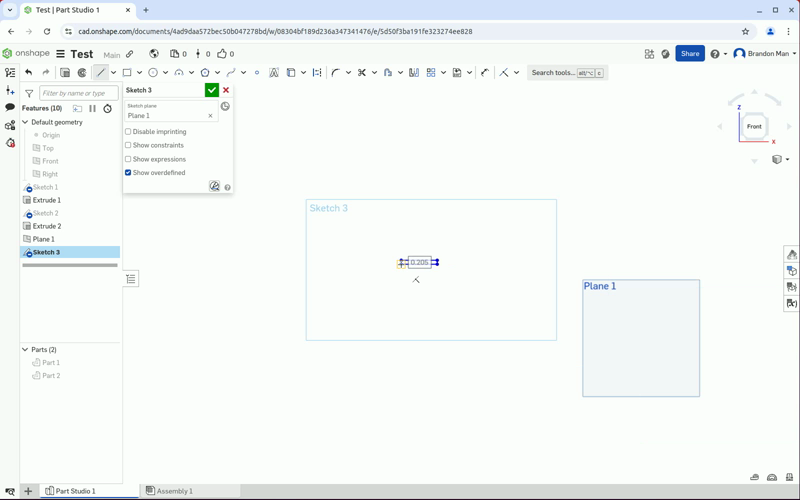
scroll(-6)
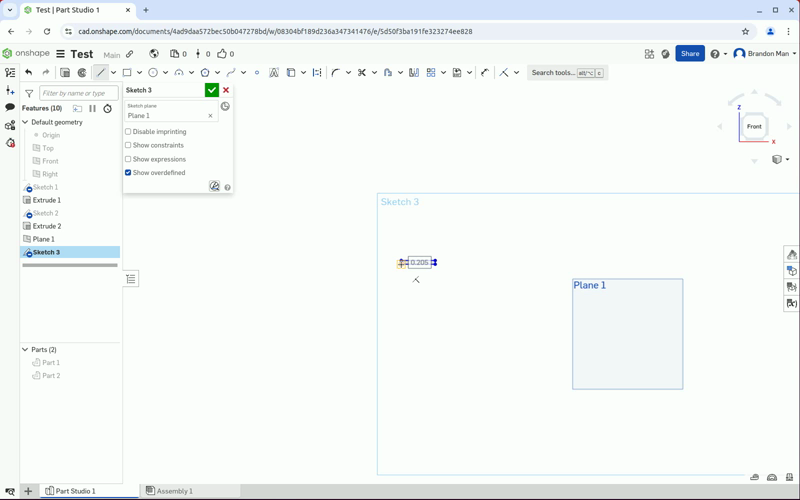
scroll(-6)
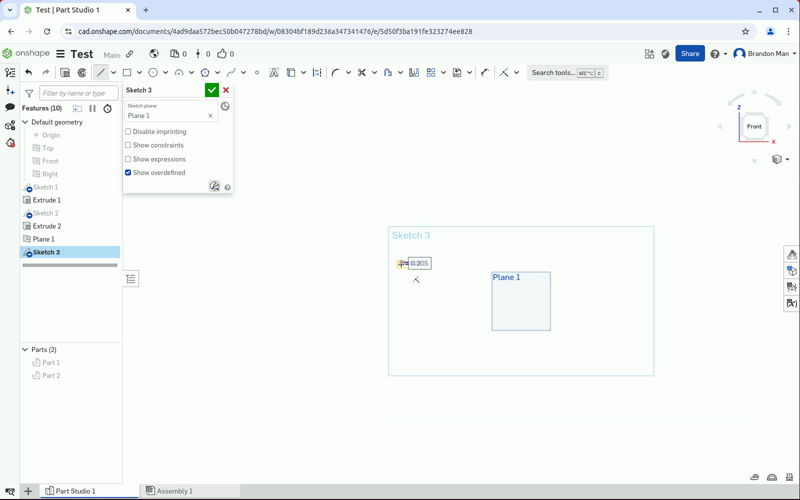
scroll(-6)
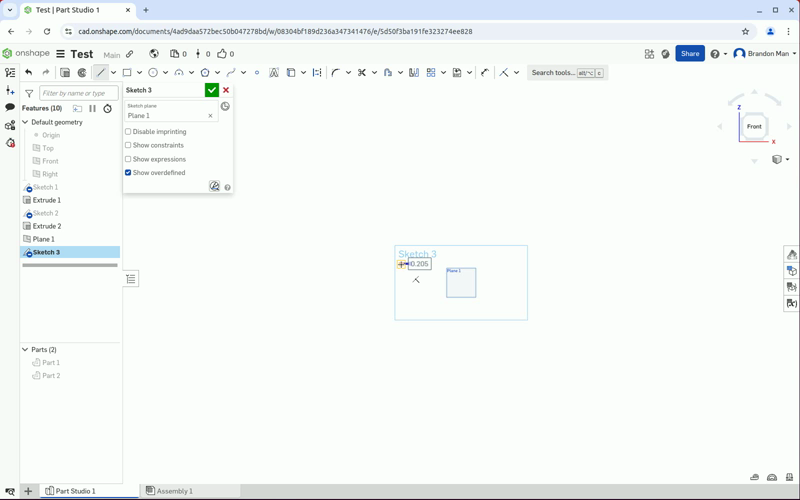
key(esc)
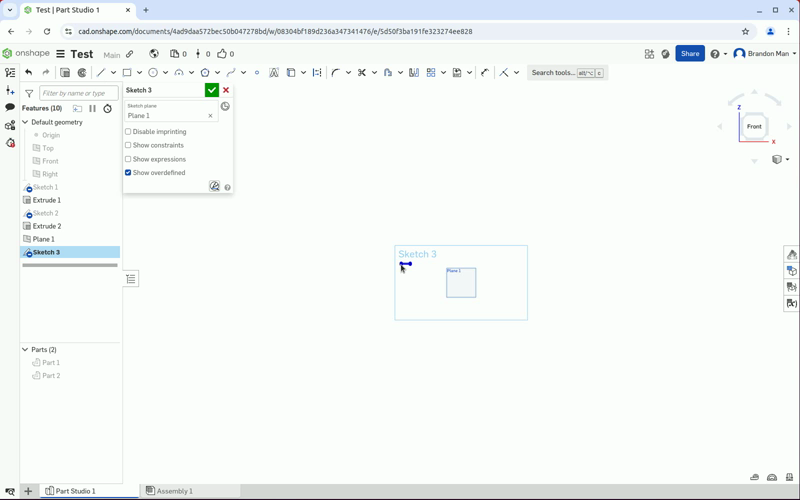
mouse_move(409, 263)
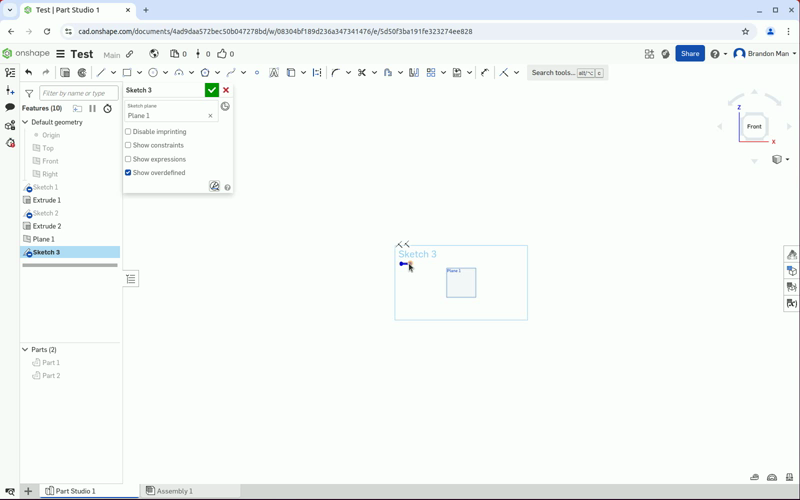
scroll(6)
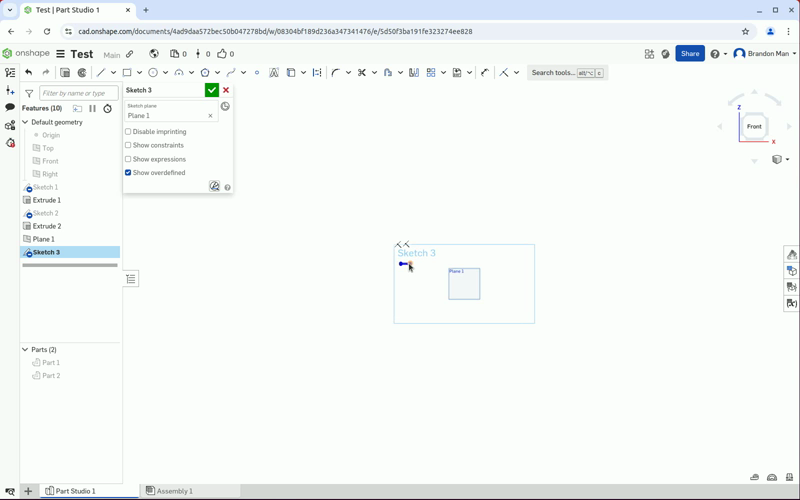
scroll(6)
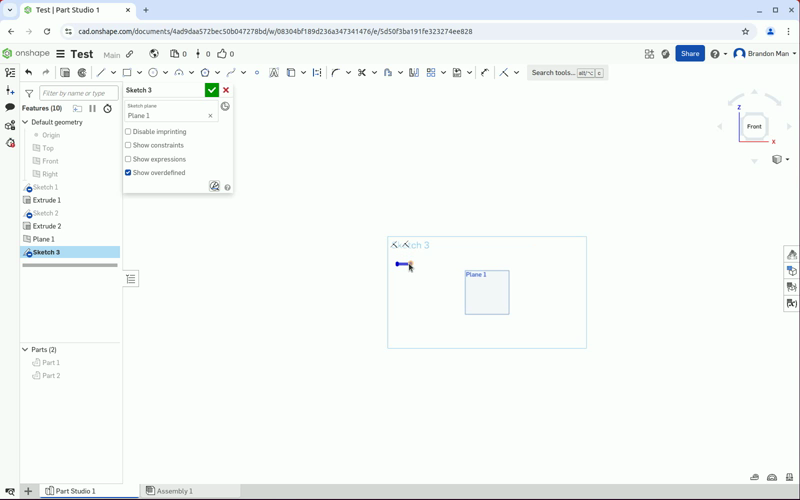
scroll(6)
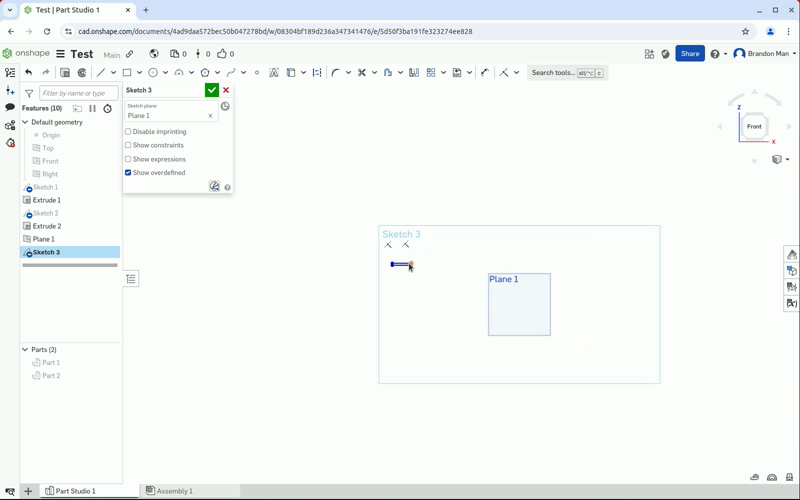
scroll(6)
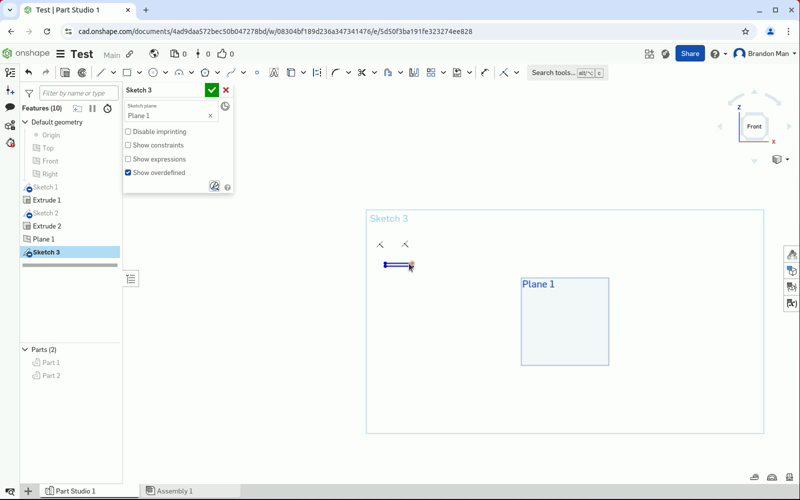
scroll(6)
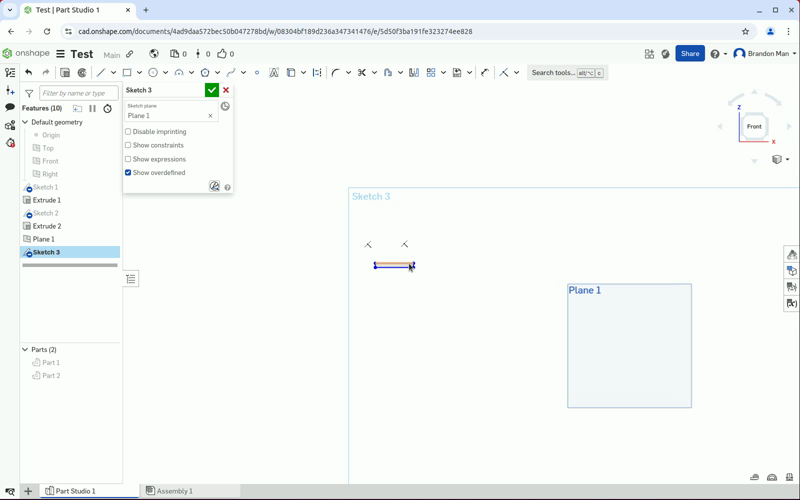
scroll(6)
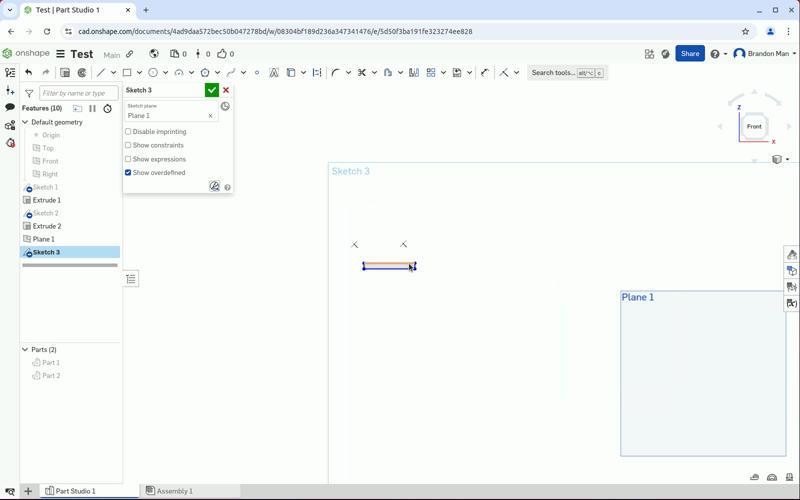
scroll(6)
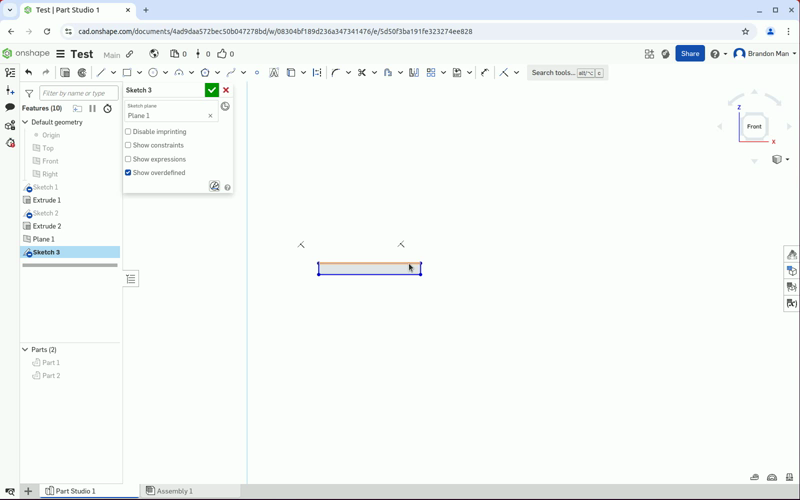
click(409, 263)
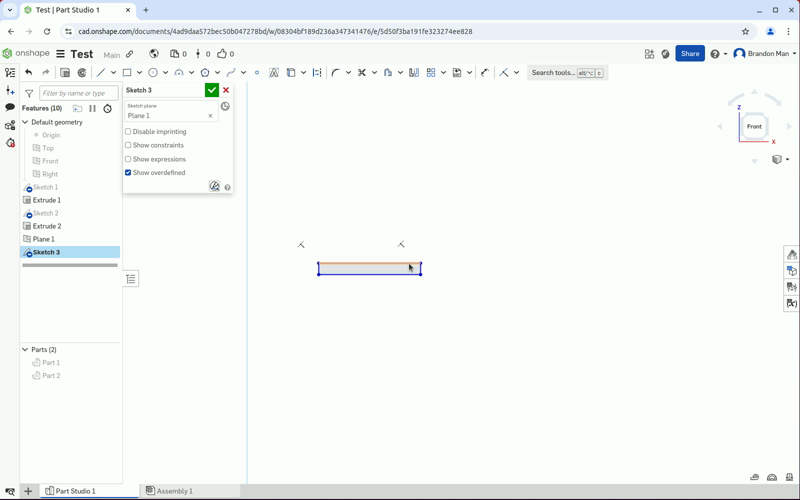
scroll(-6)
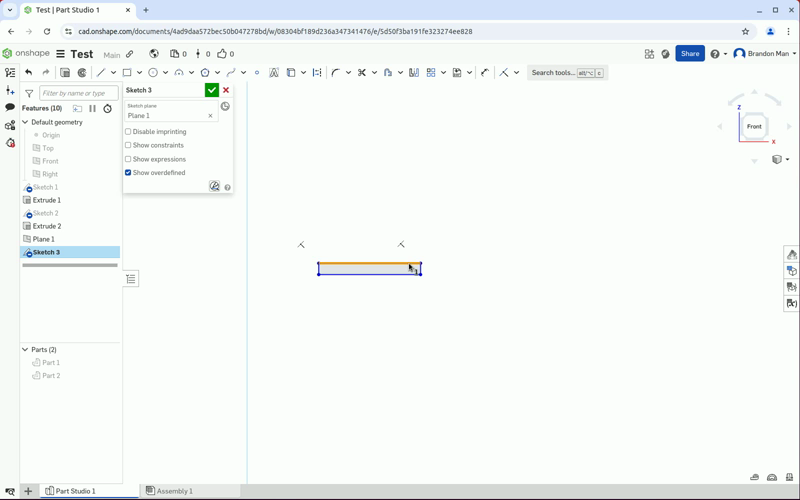
scroll(-6)
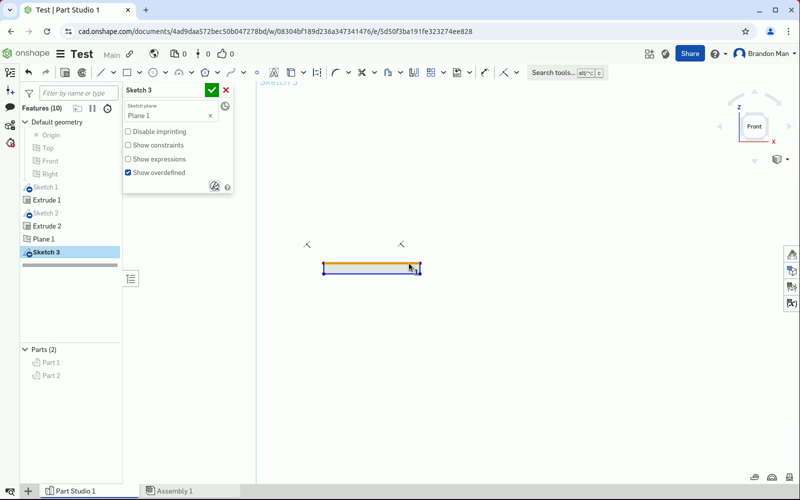
scroll(-6)
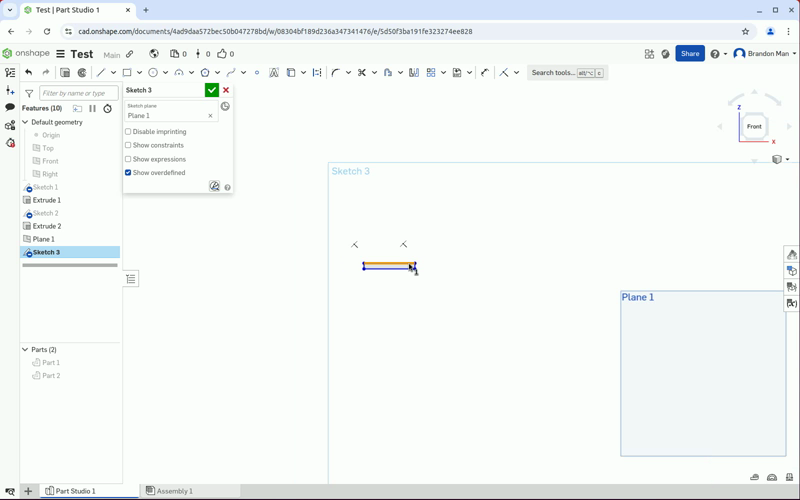
scroll(-6)
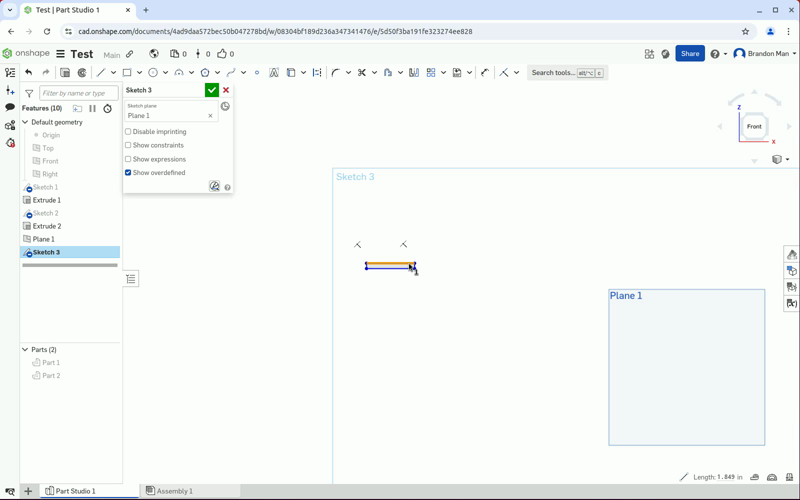
scroll(-6)
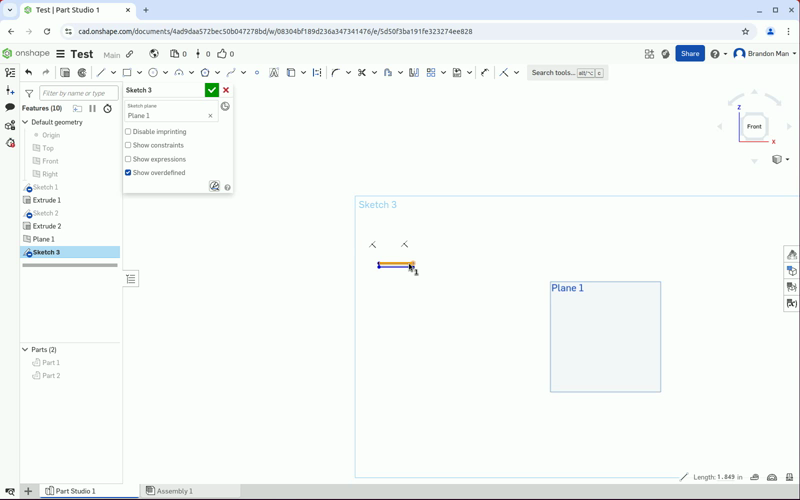
scroll(-6)
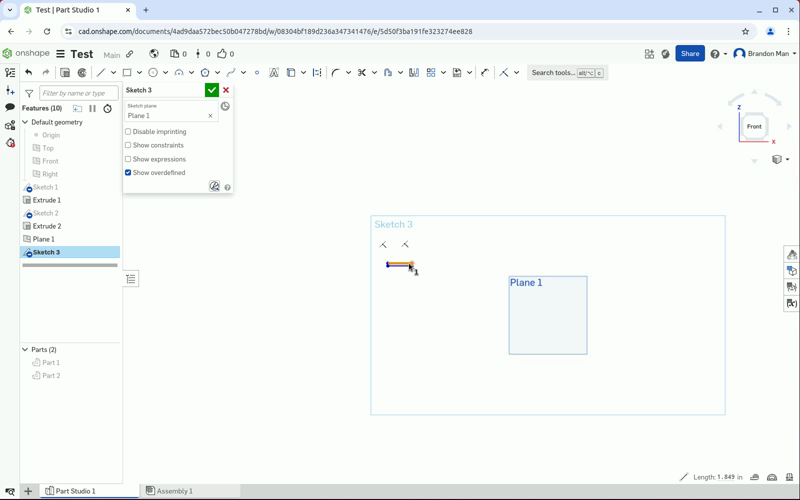
scroll(-6)
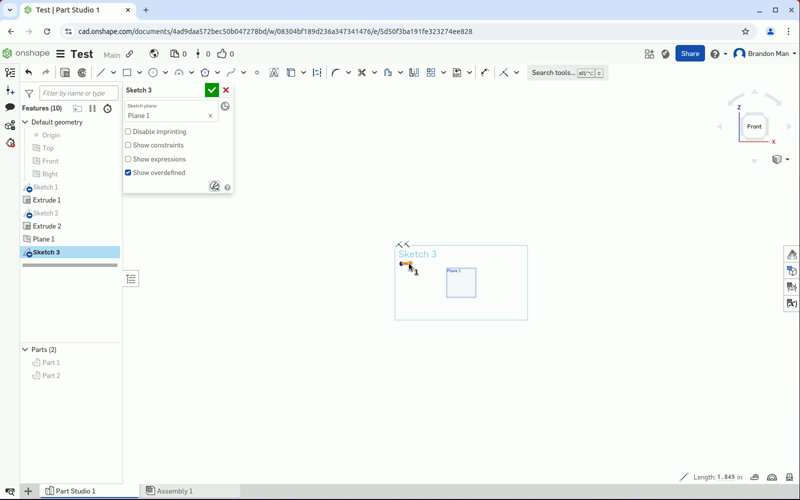
mouse_move(73, 352)
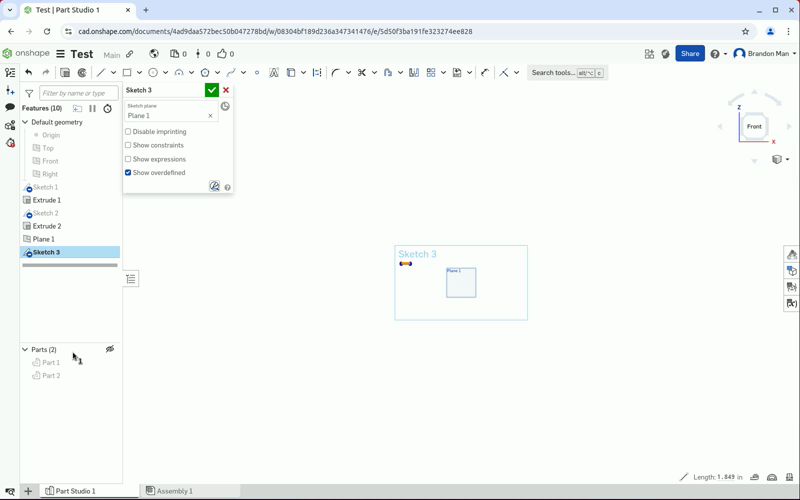
key(shift+y)
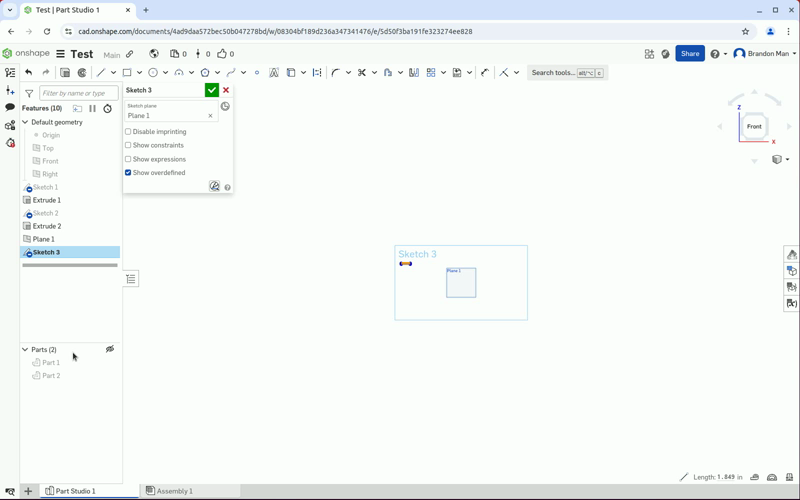
key(shift+e)
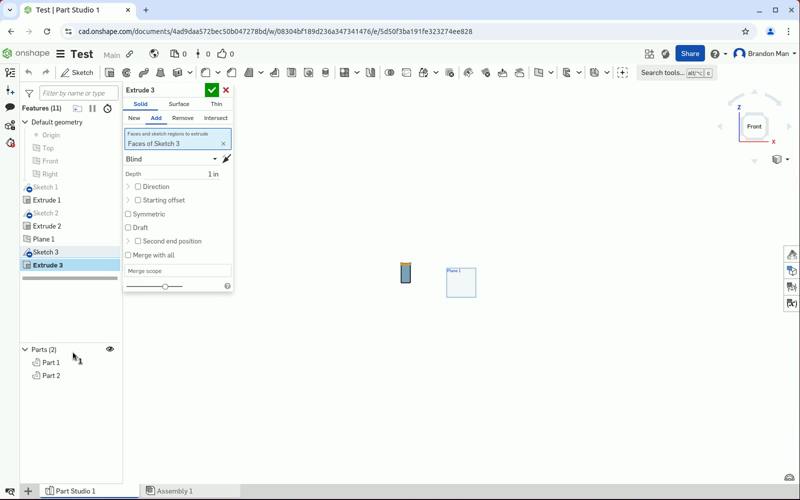
mouse_move(143, 106)
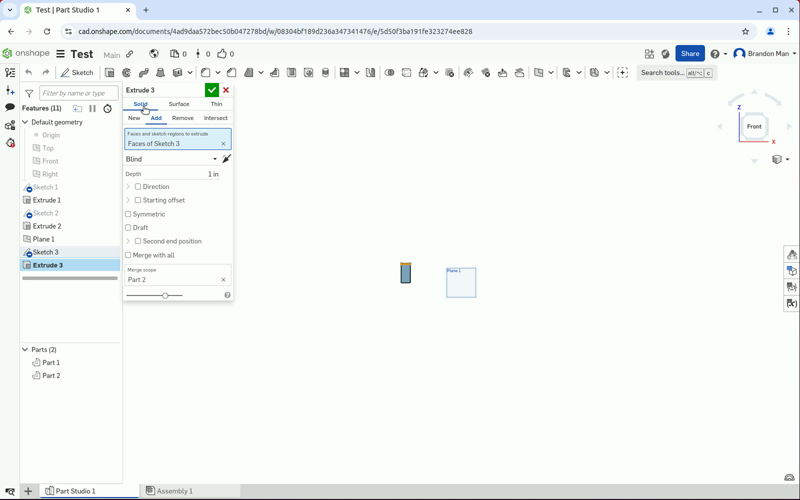
click(143, 106)
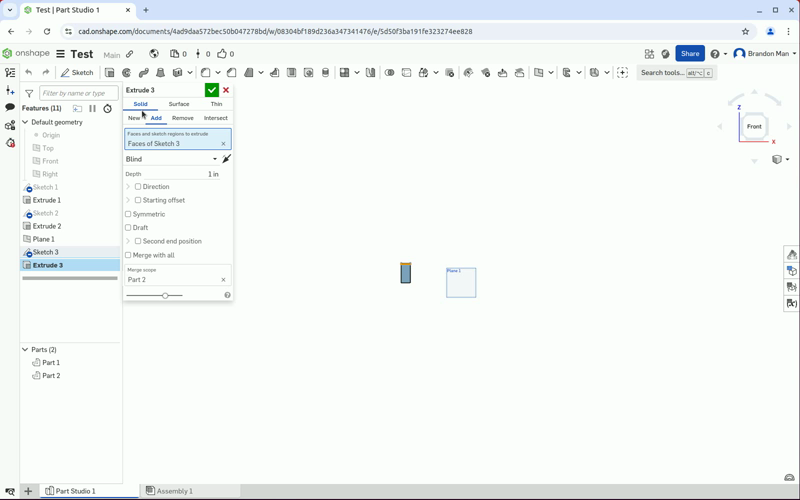
mouse_move(137, 120)
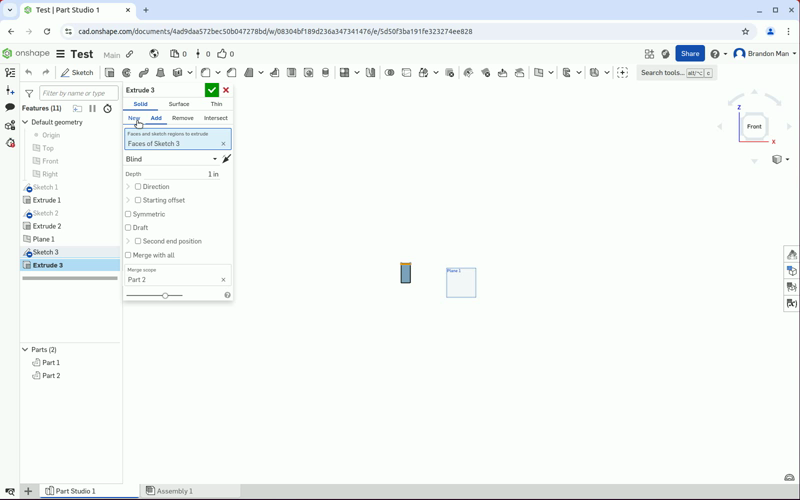
click(137, 120)
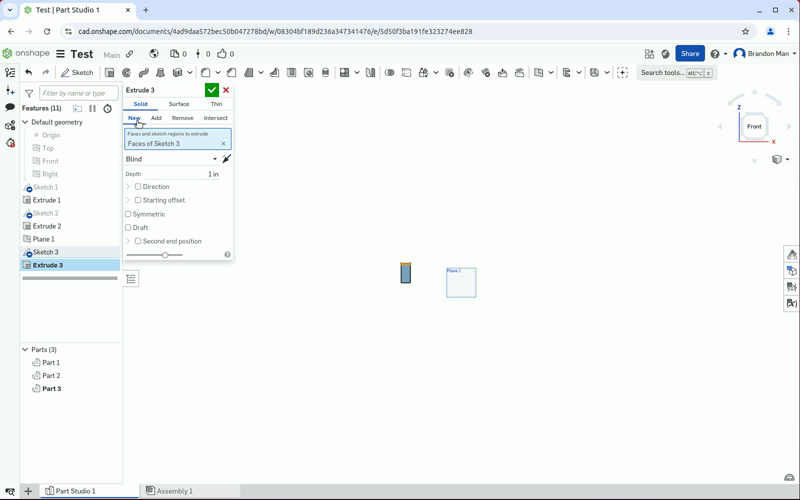
key(tab, 4)
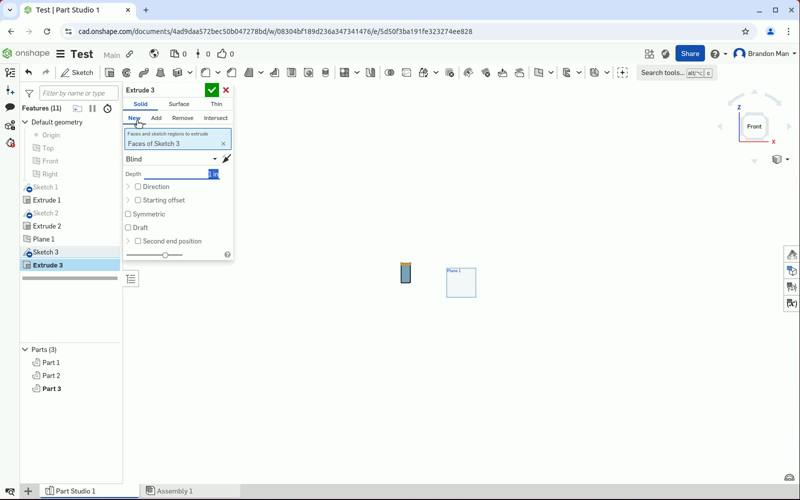
text(3.851)
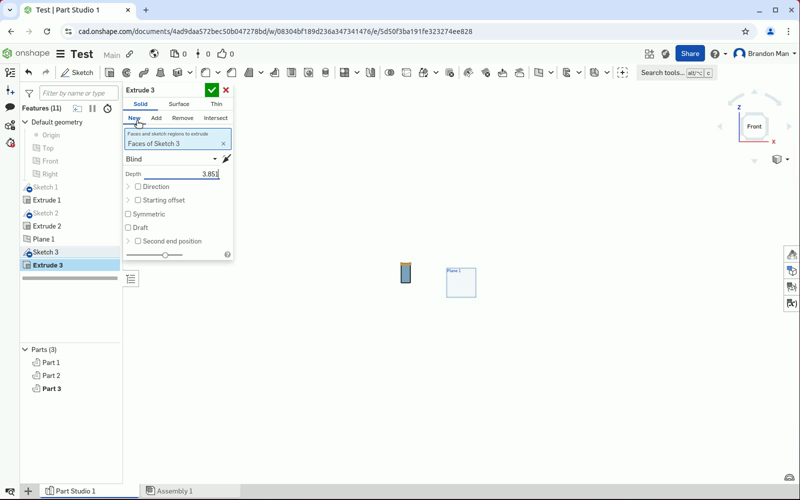
key(enter)
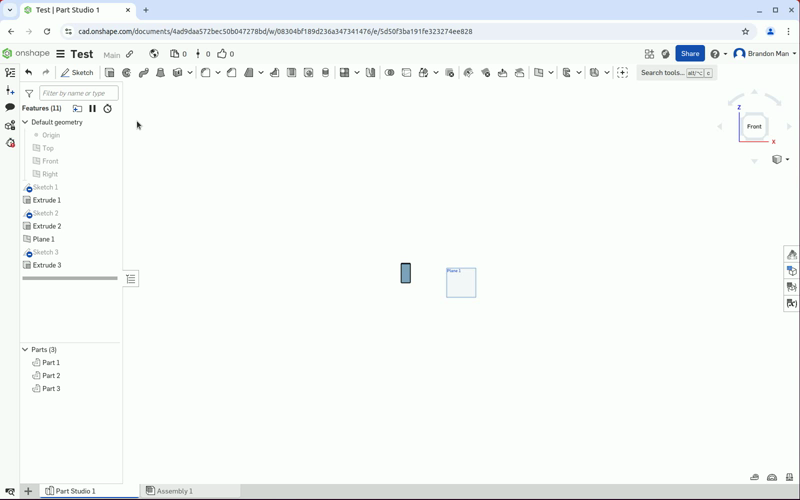
key(shift+h)
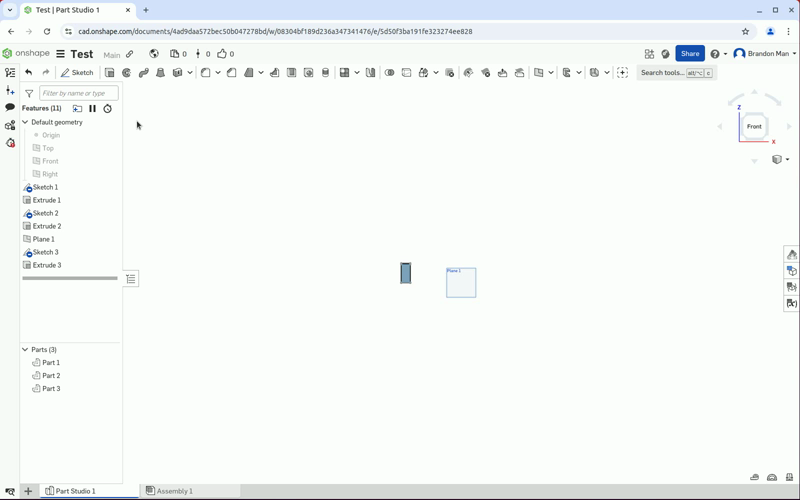
key(shift+h)
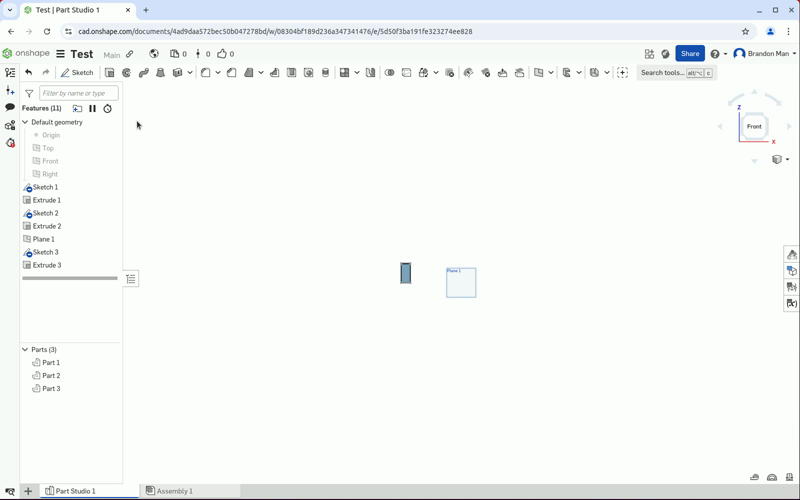
key(shift+7)
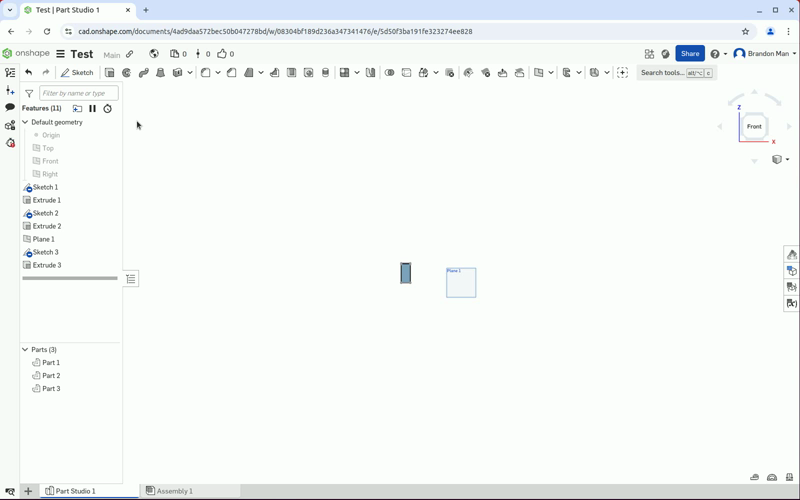
key(left, 2)
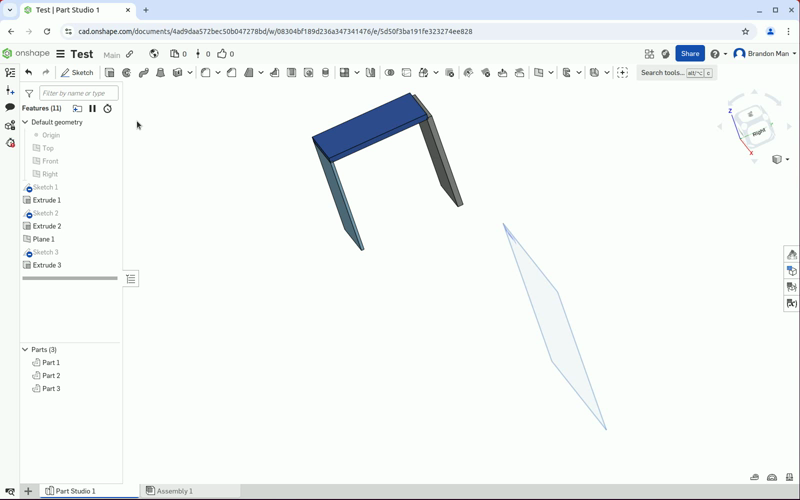
key(down, 2)
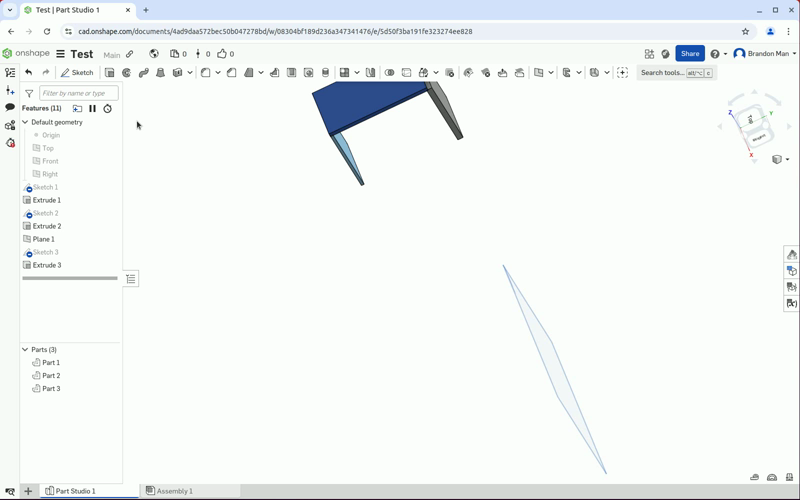
key(up, 2)
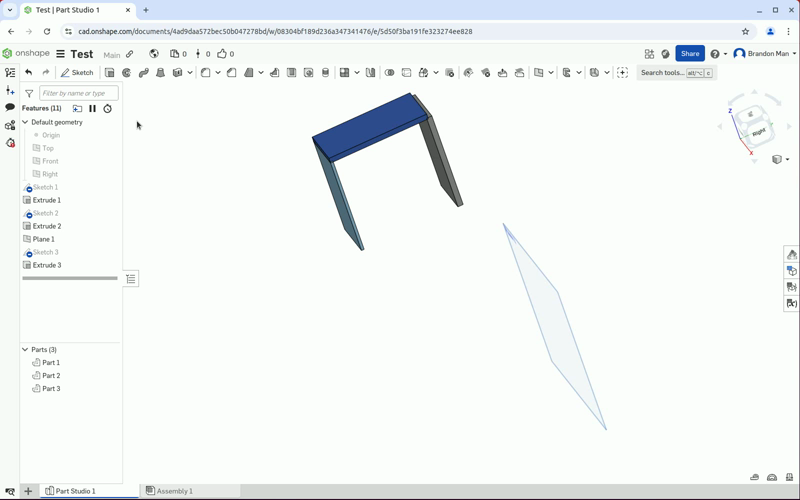
key(right, 2)
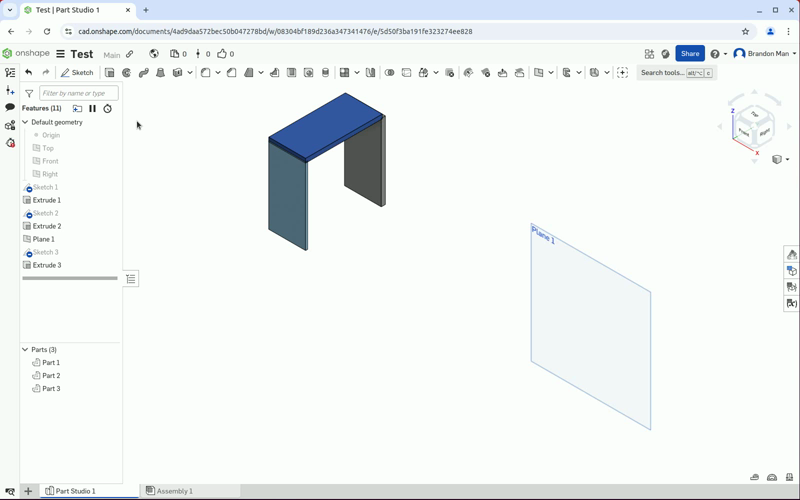
mouse_move(73, 189)
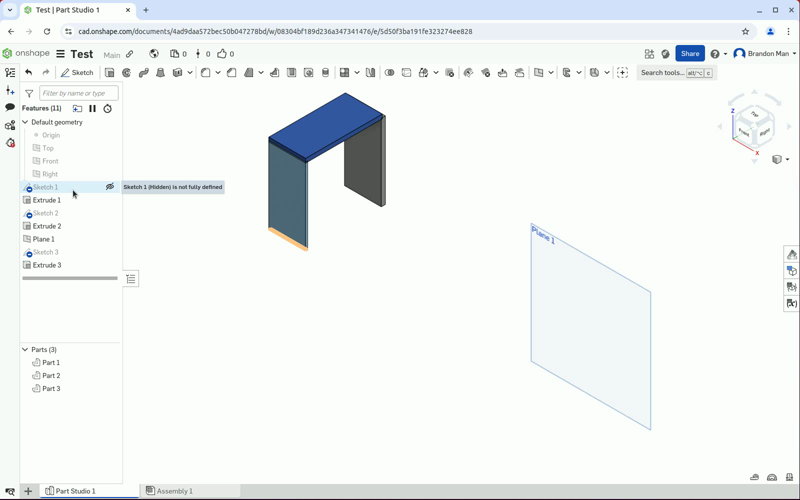
click(73, 189)